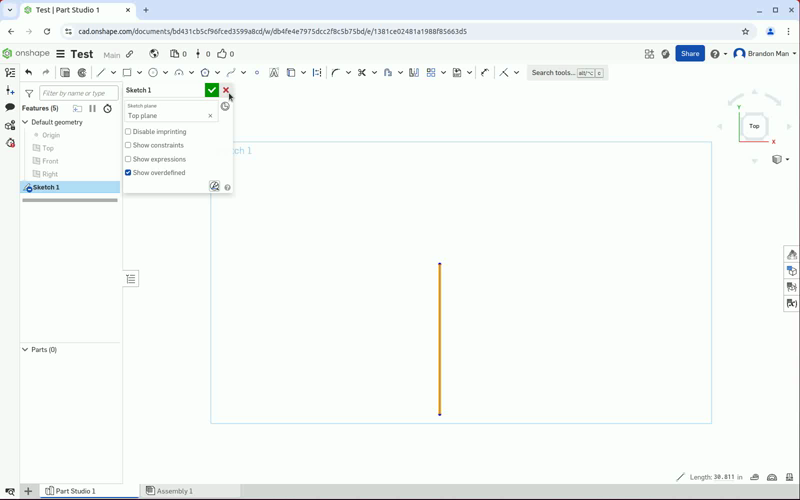
key(shift+h)
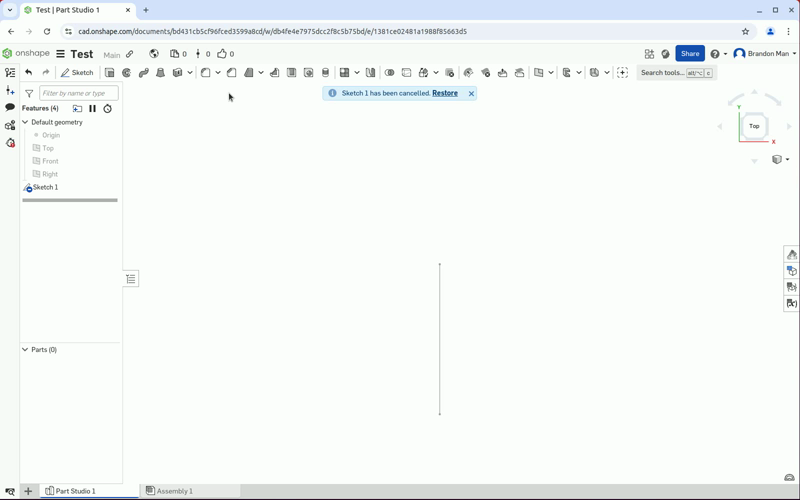
mouse_move(73, 352)
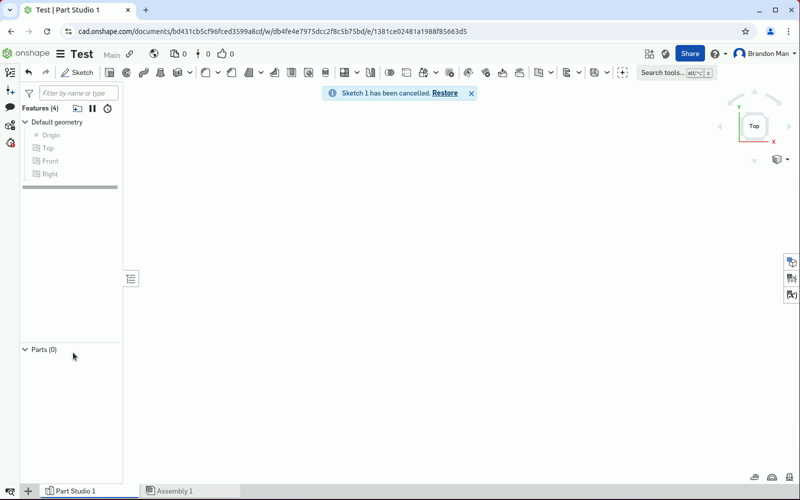
key(y)
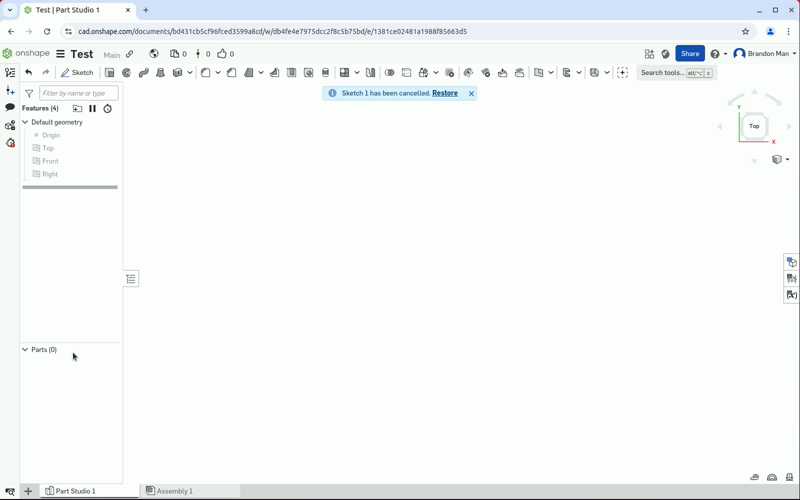
key(shift+p)
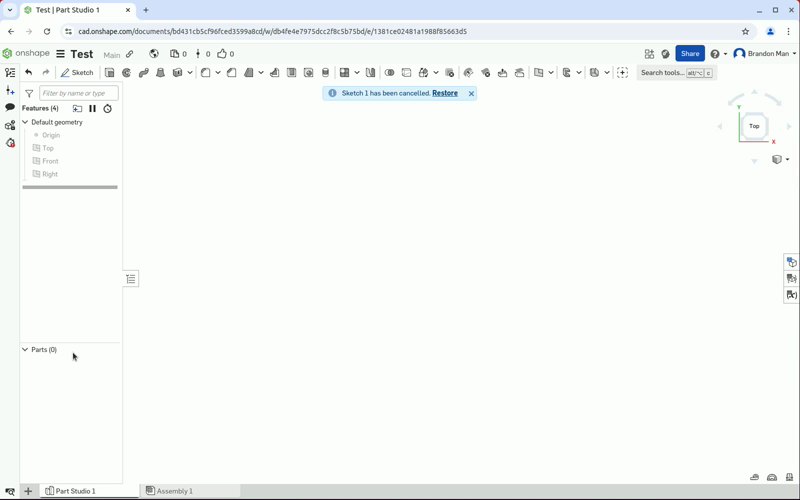
key(space)
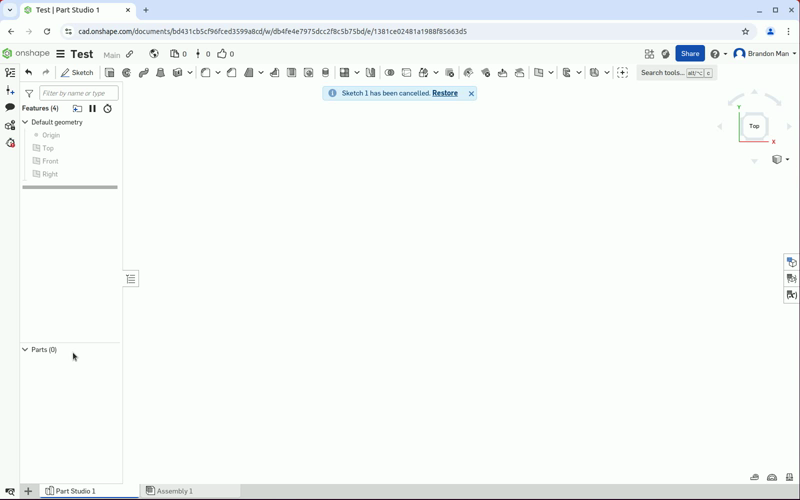
key_down(shift)
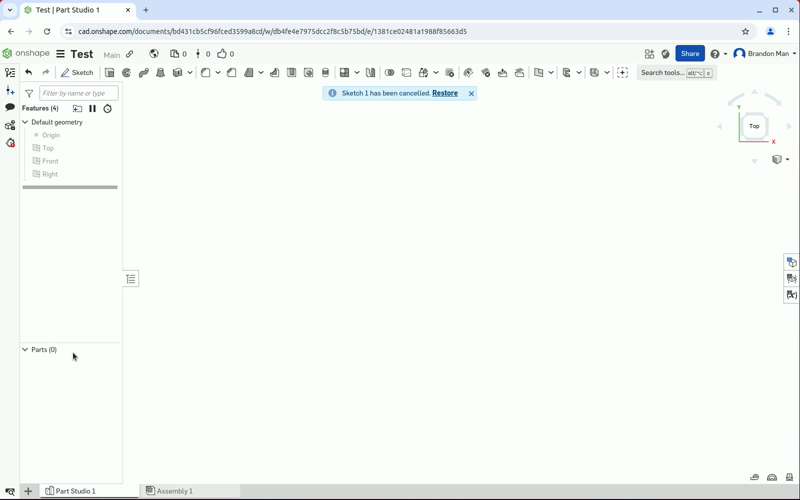
key(up)
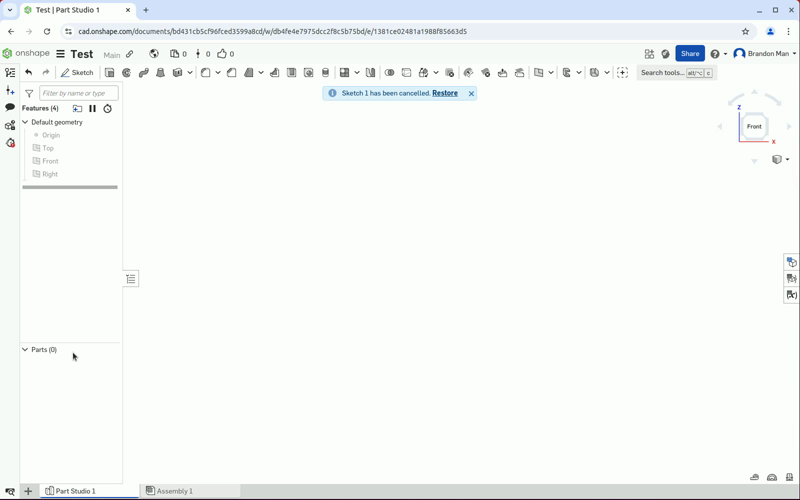
key_up(shift)
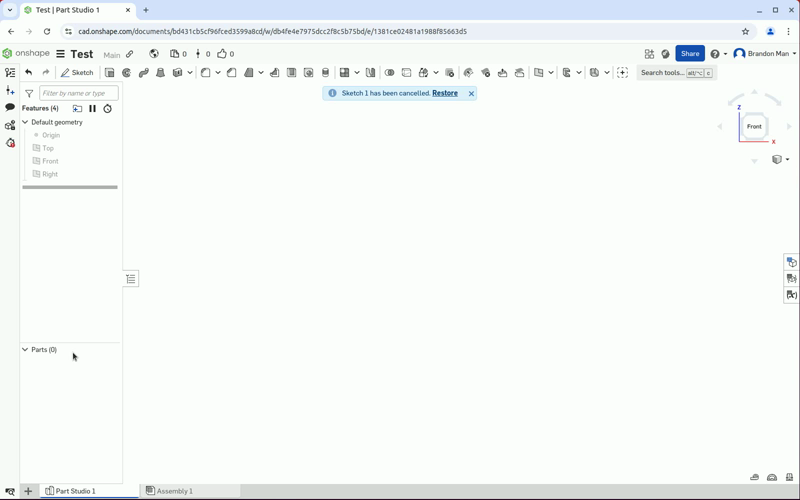
mouse_move(73, 352)
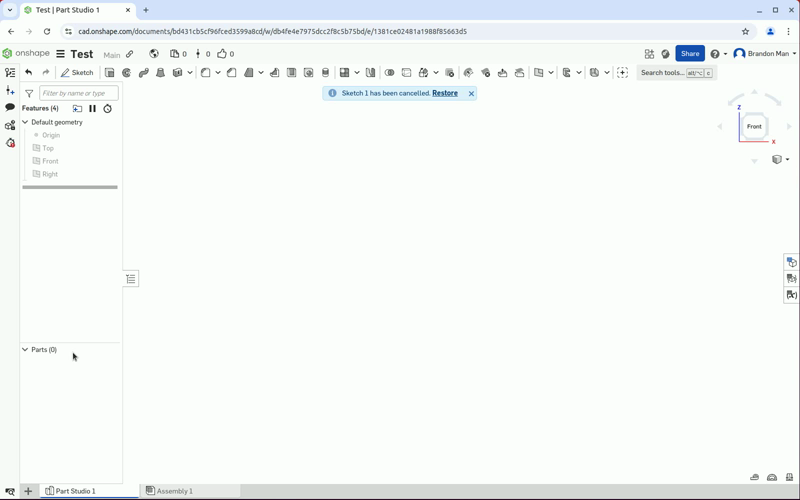
key(shift+y)
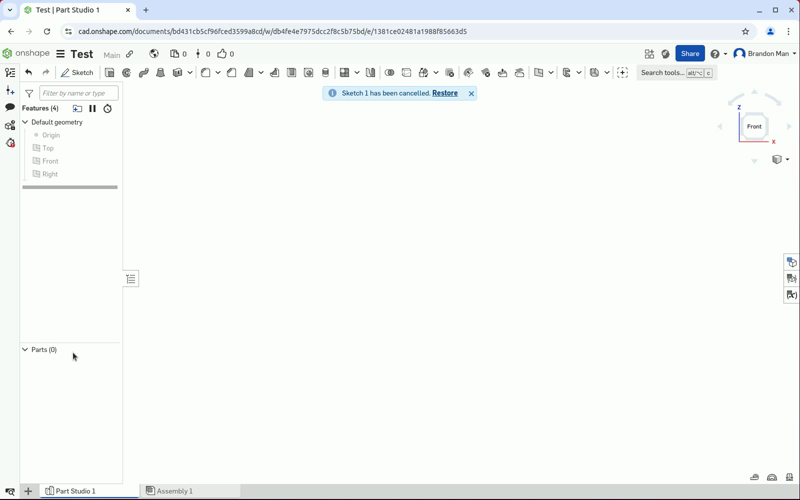
key(shift+s)
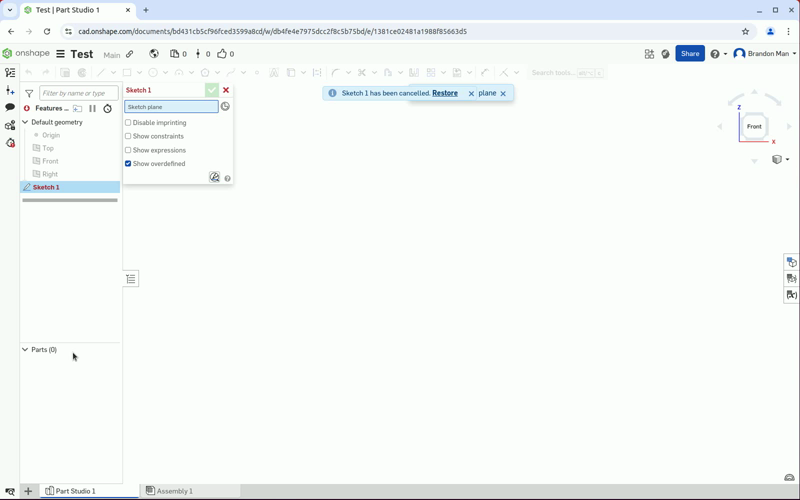
mouse_move(73, 163)
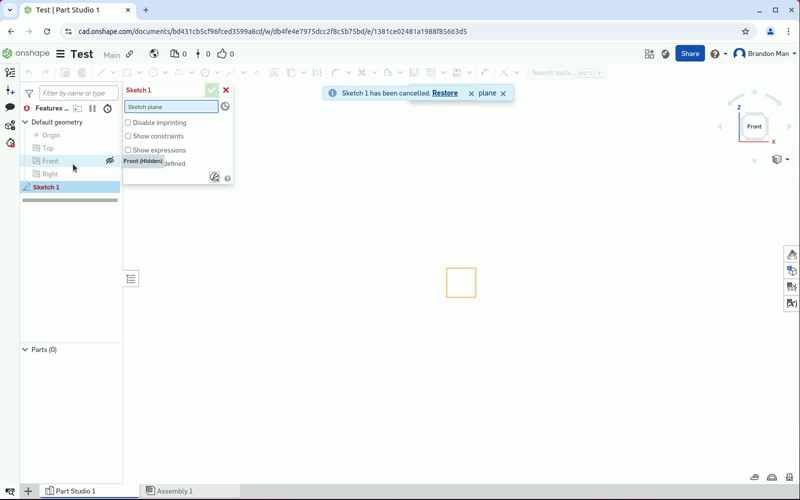
click(73, 163)
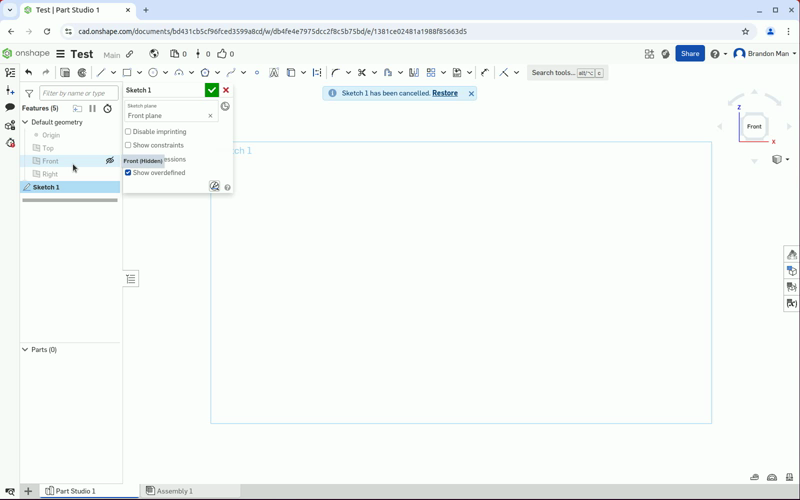
mouse_move(73, 352)
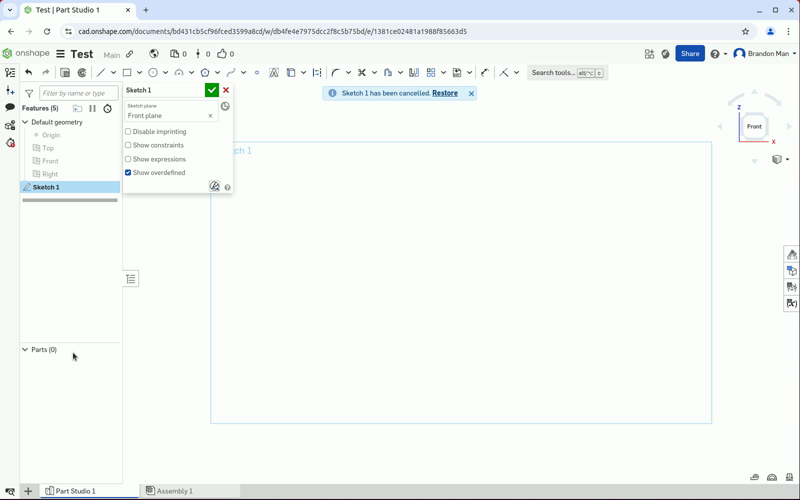
key(y)
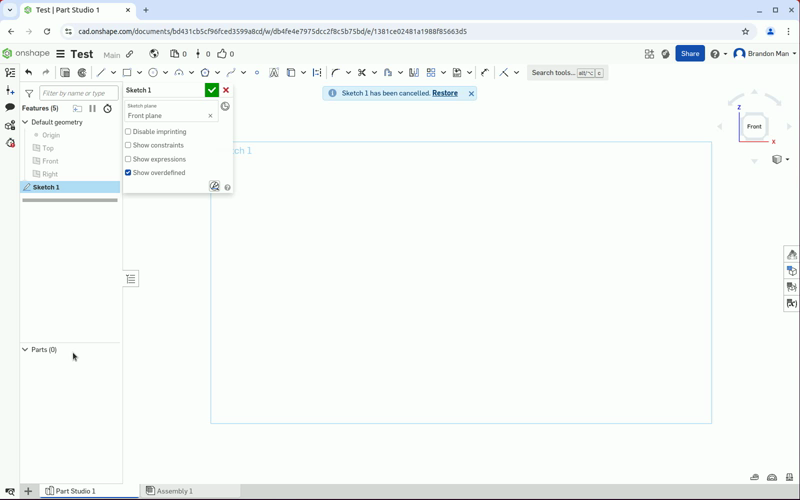
key(c)
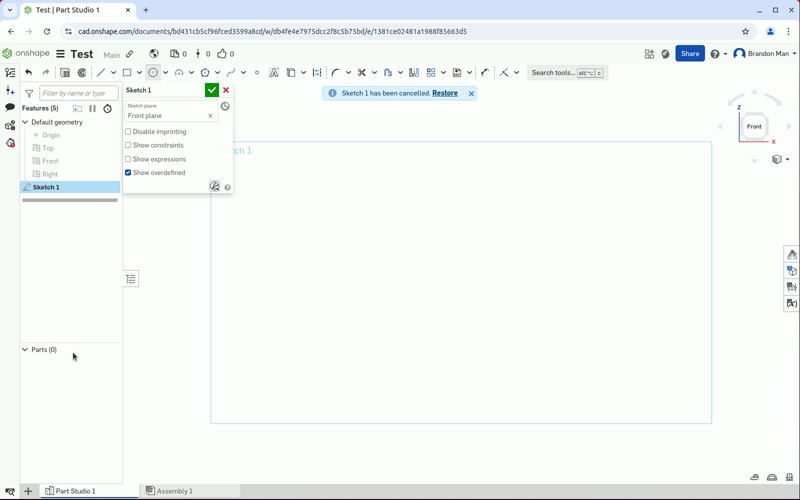
key_down(shift)
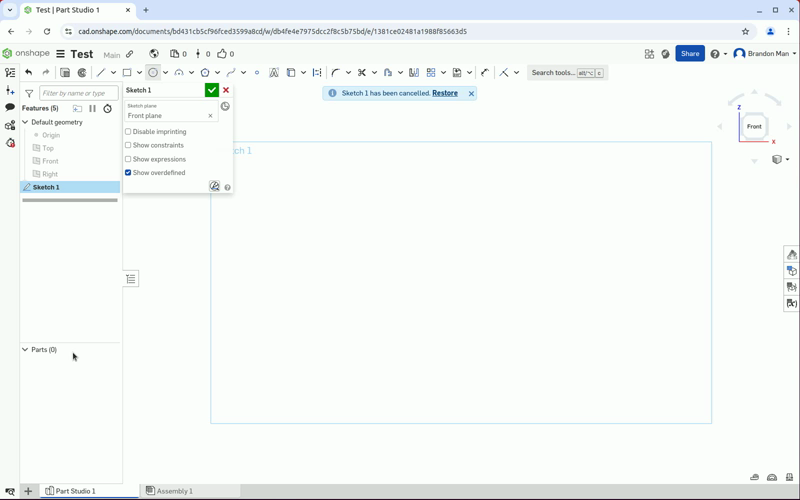
mouse_move(461, 282)
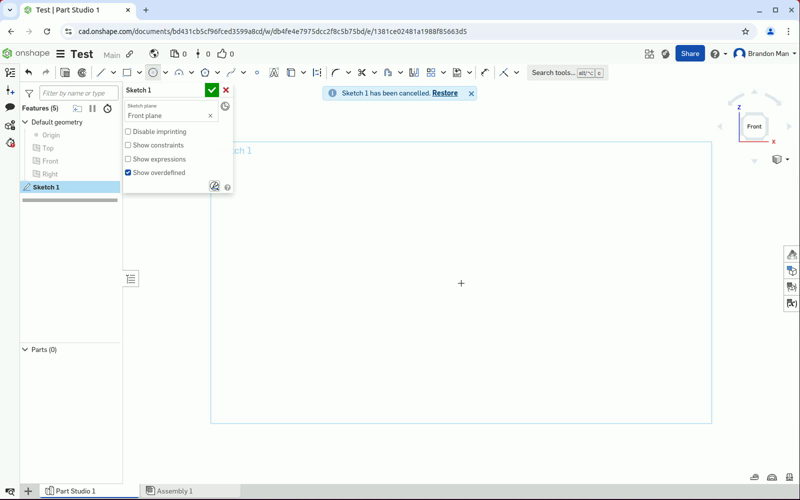
click(461, 282)
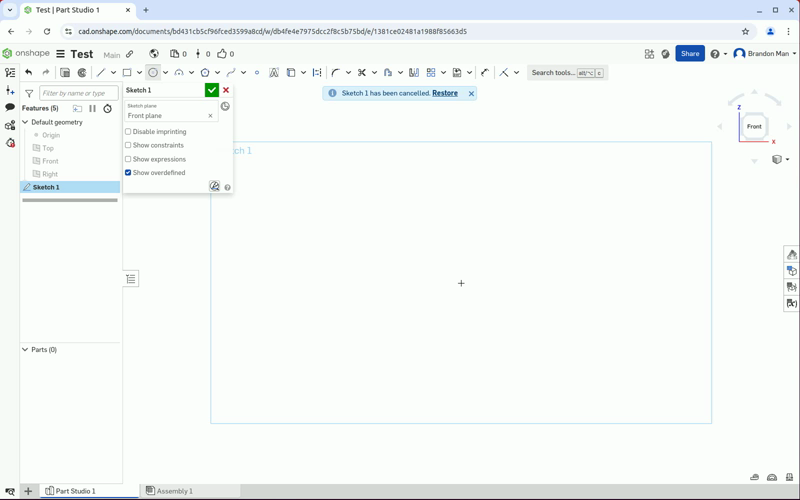
key_up(shift)
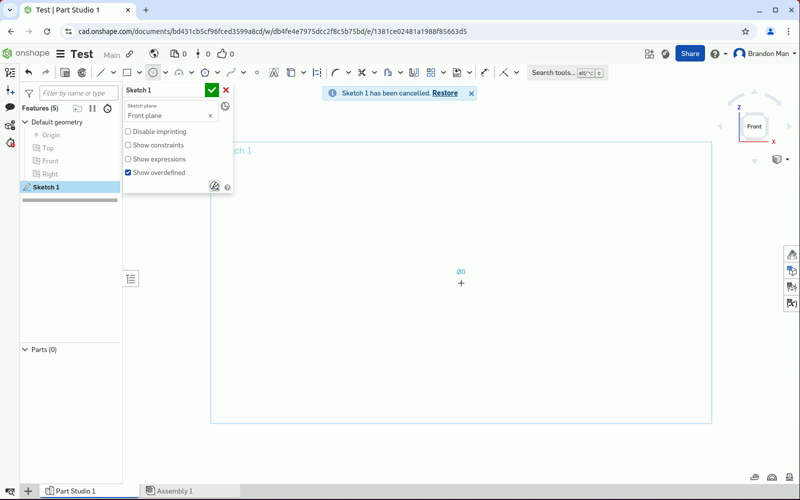
mouse_move(532, 282)
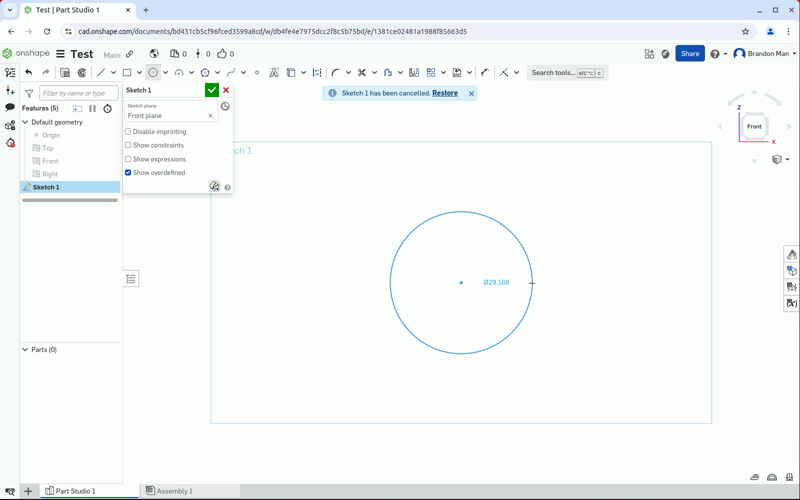
click(532, 282)
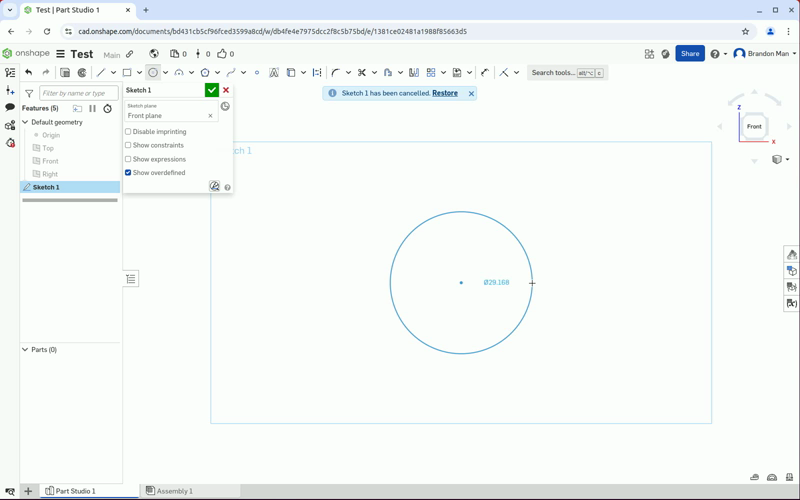
key(esc)
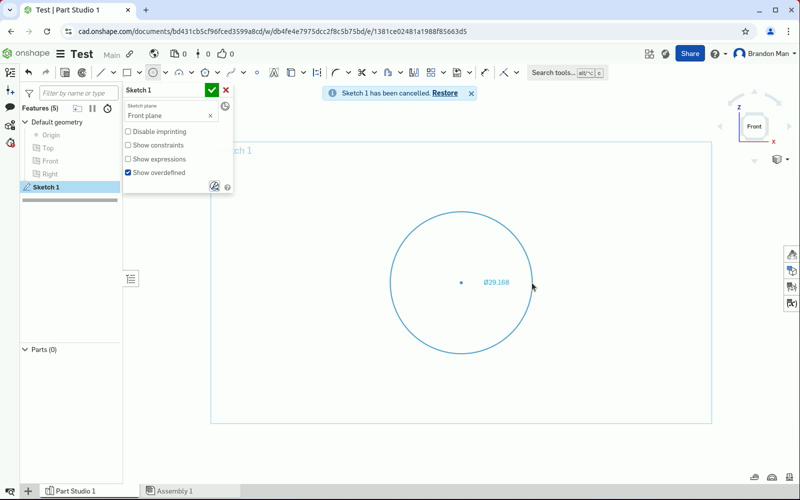
mouse_move(492, 247)
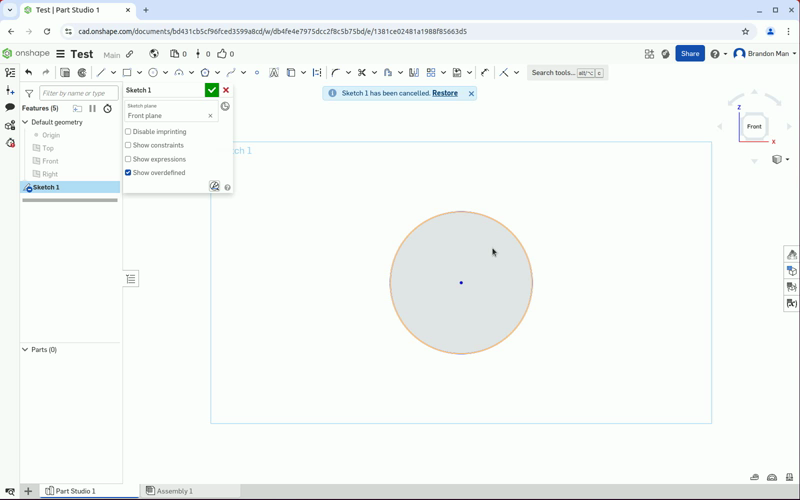
click(492, 247)
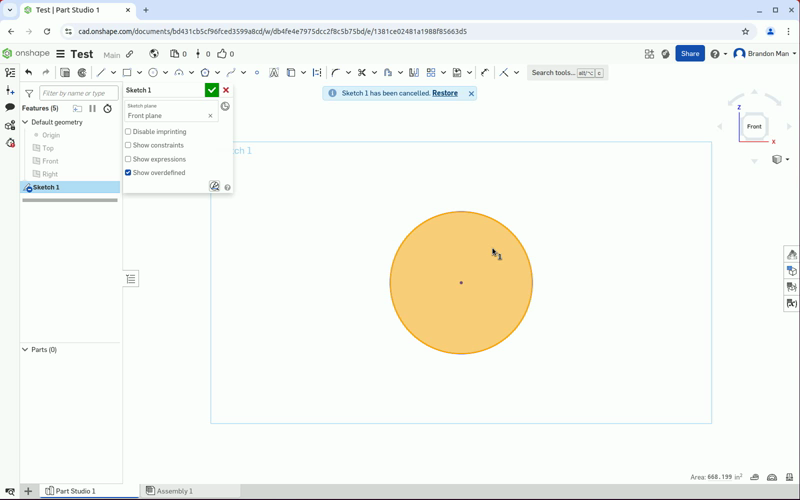
mouse_move(73, 352)
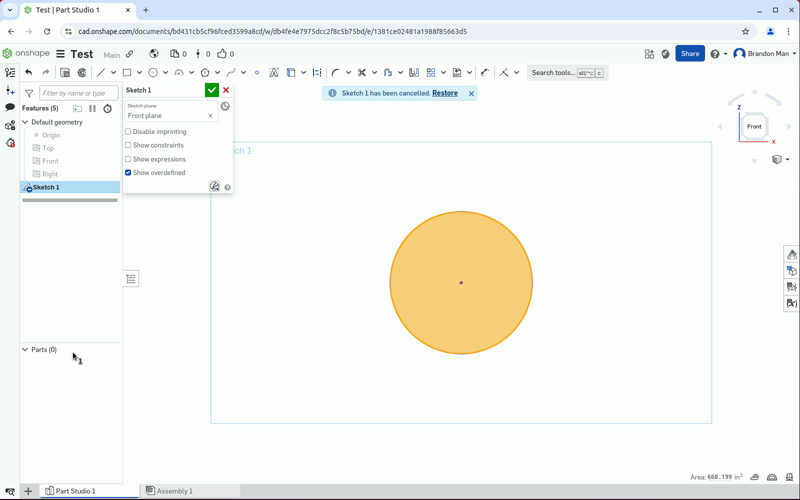
key(shift+y)
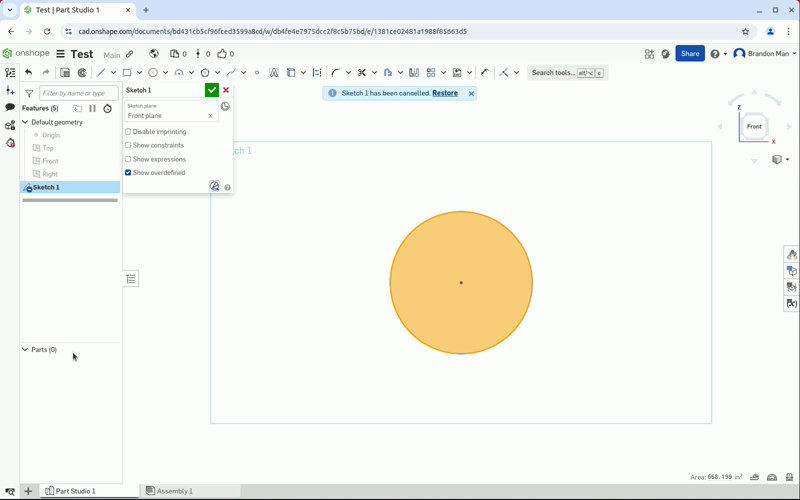
key(shift+e)
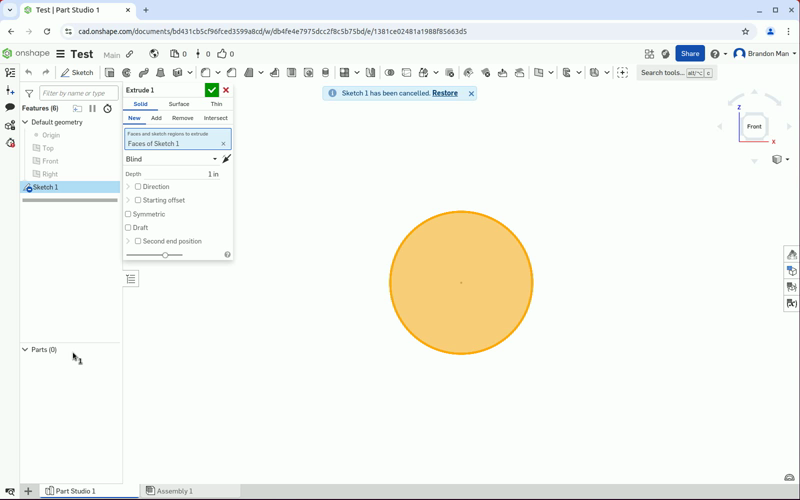
mouse_move(143, 106)
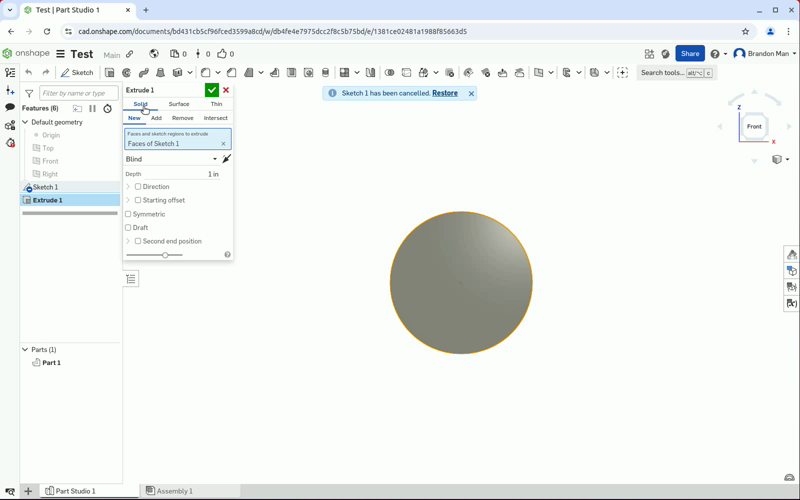
click(143, 106)
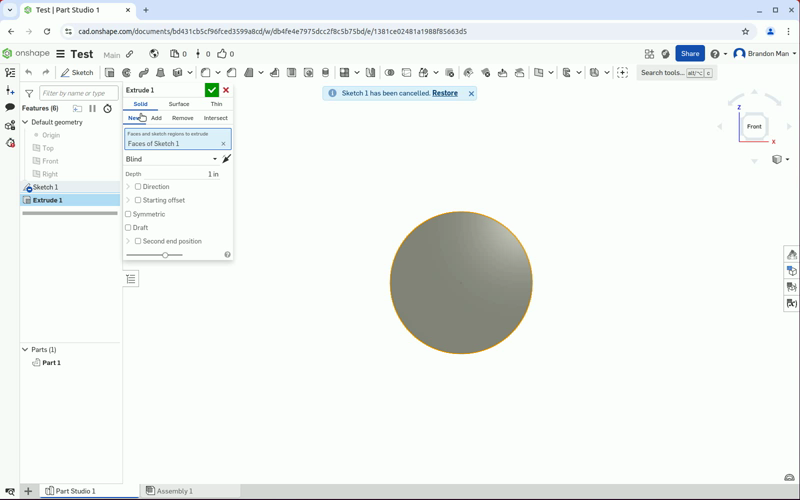
mouse_move(137, 120)
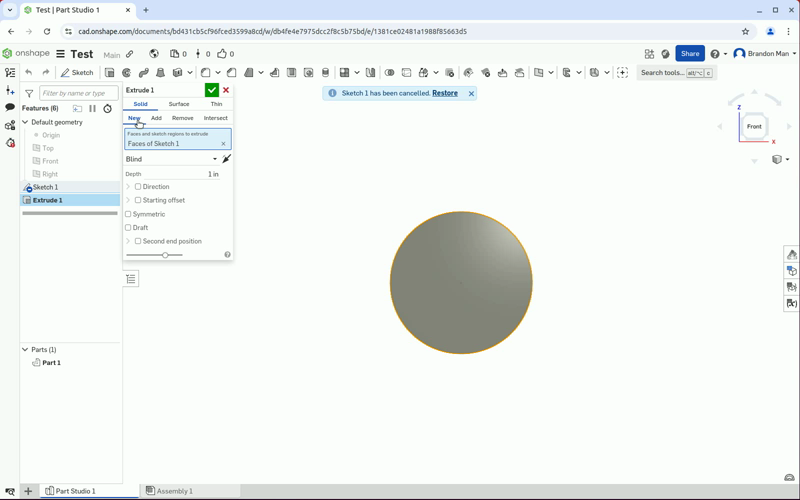
click(137, 120)
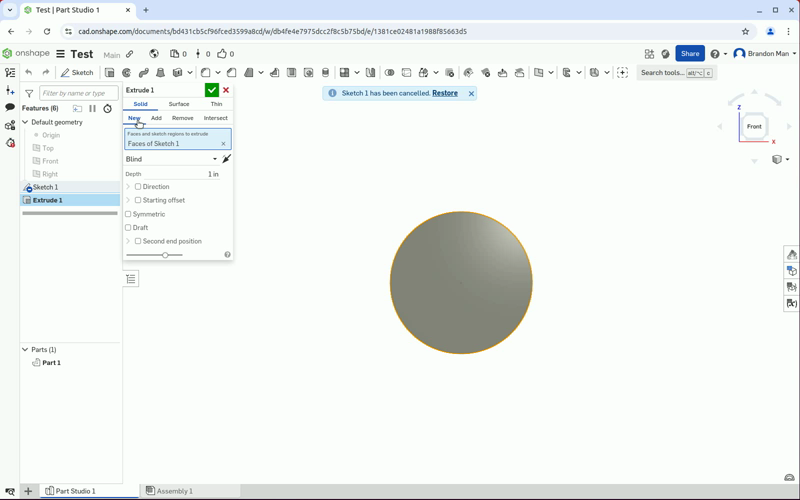
key(tab, 4)
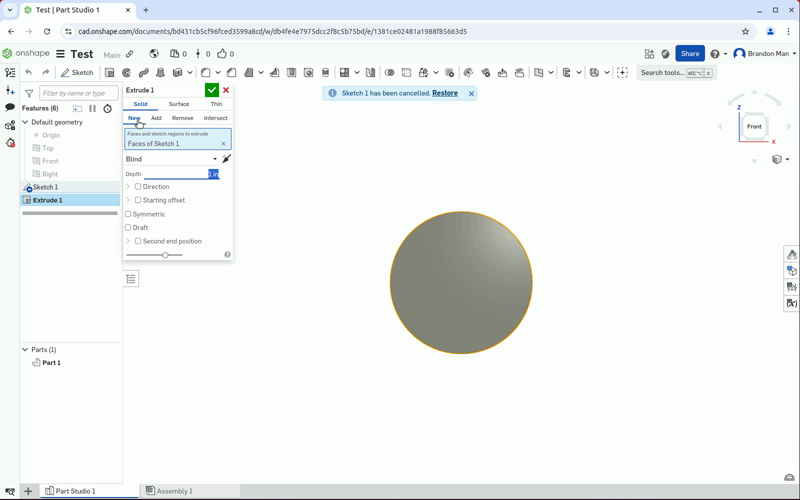
text(-23.108)
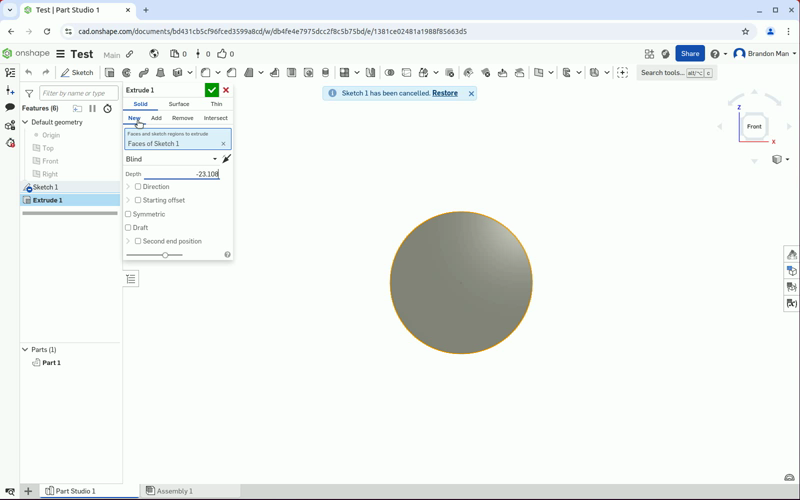
key(enter)
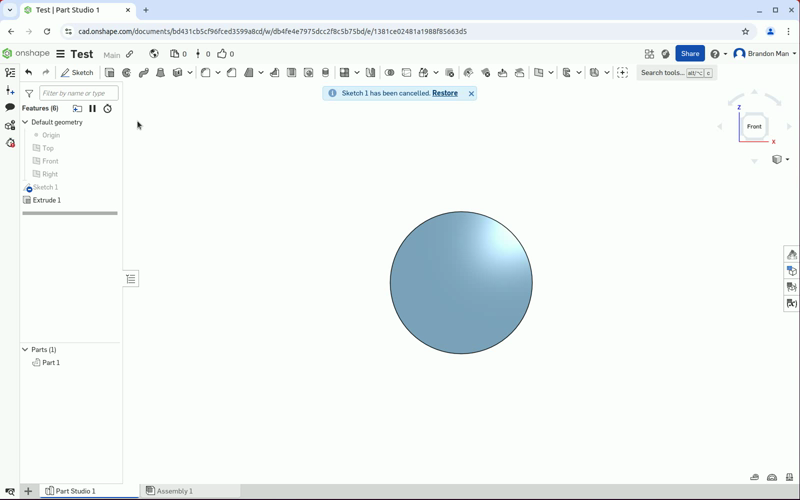
key(shift+h)
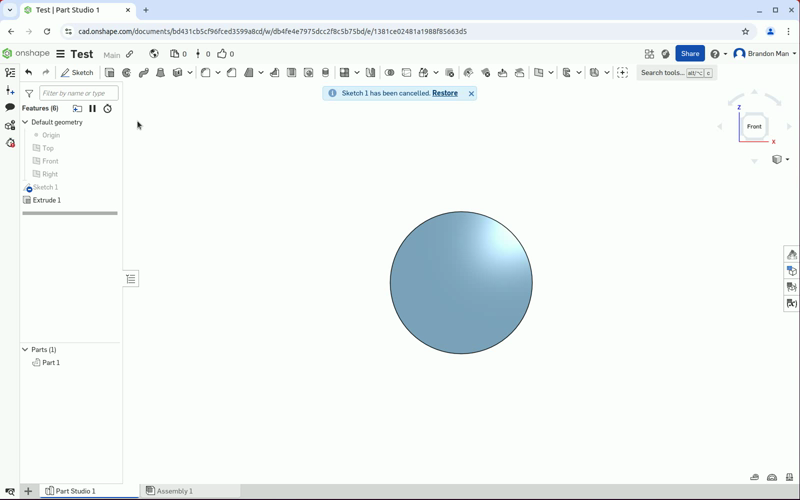
key(shift+h)
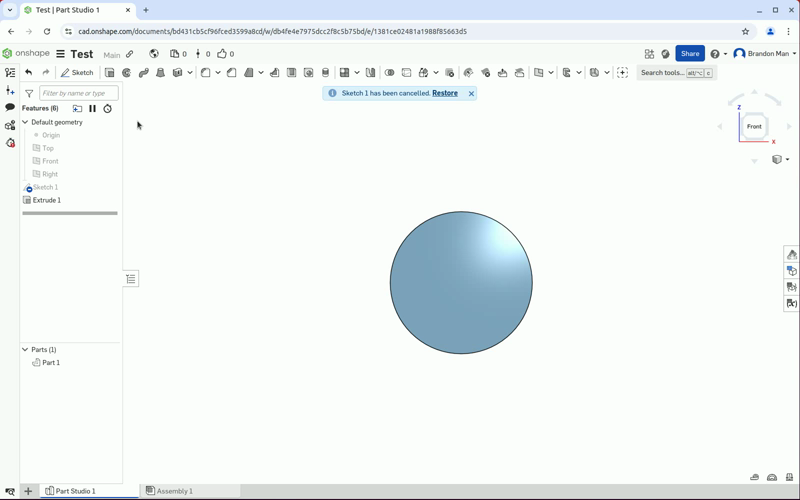
mouse_move(73, 189)
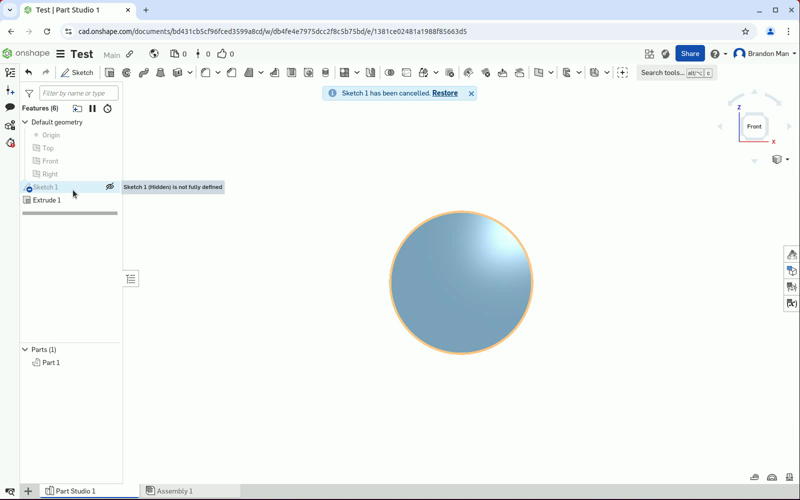
click(73, 189)
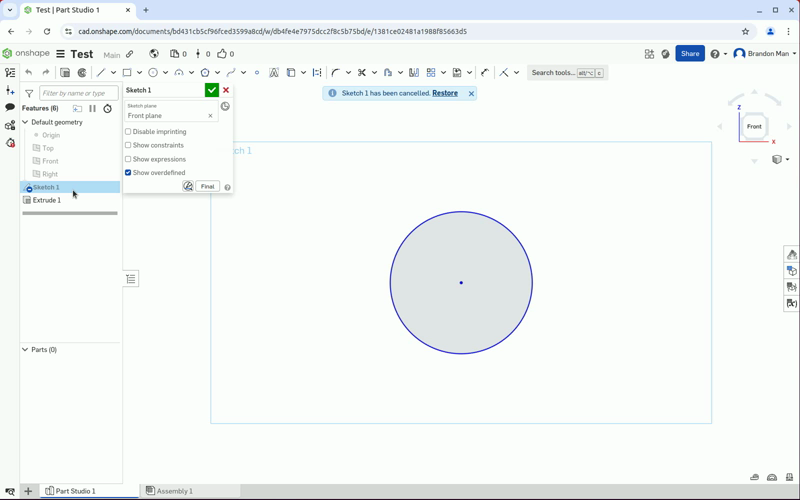
mouse_move(229, 92)
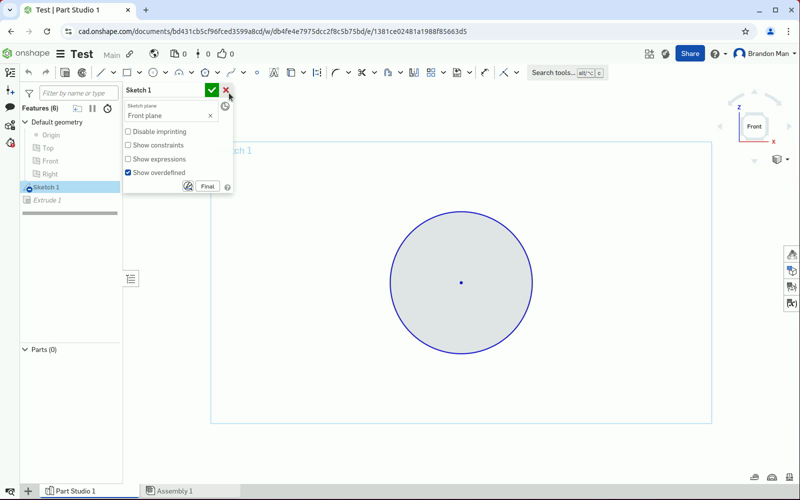
click(229, 92)
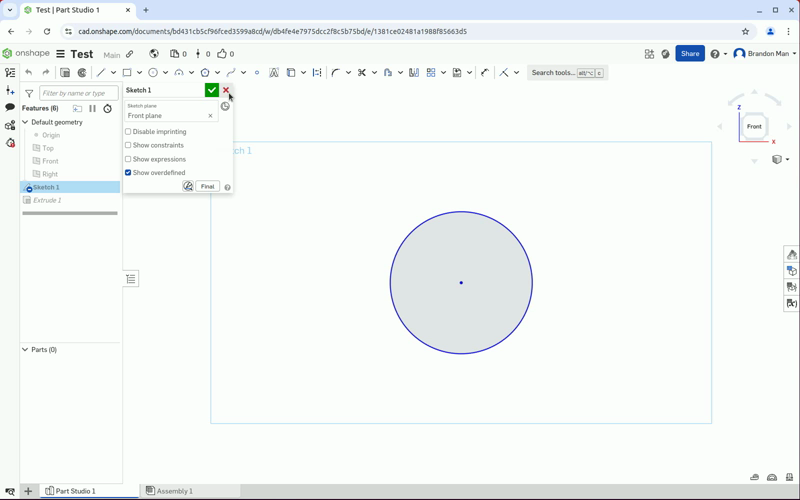
key(shift+s)
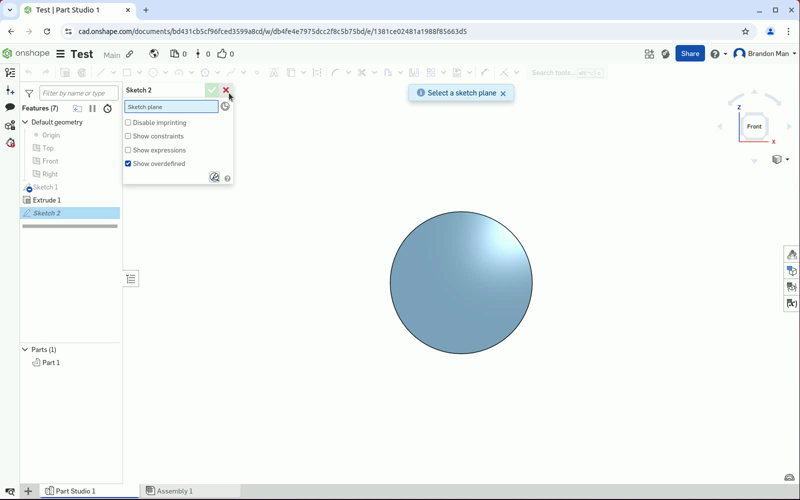
mouse_move(73, 163)
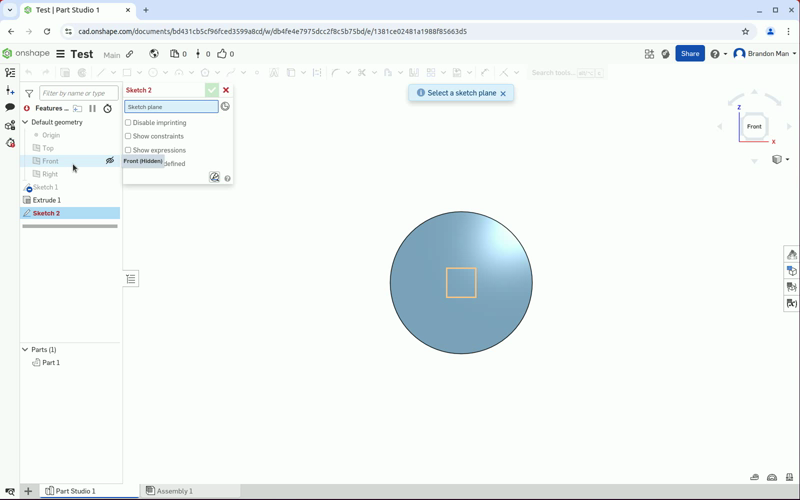
click(73, 163)
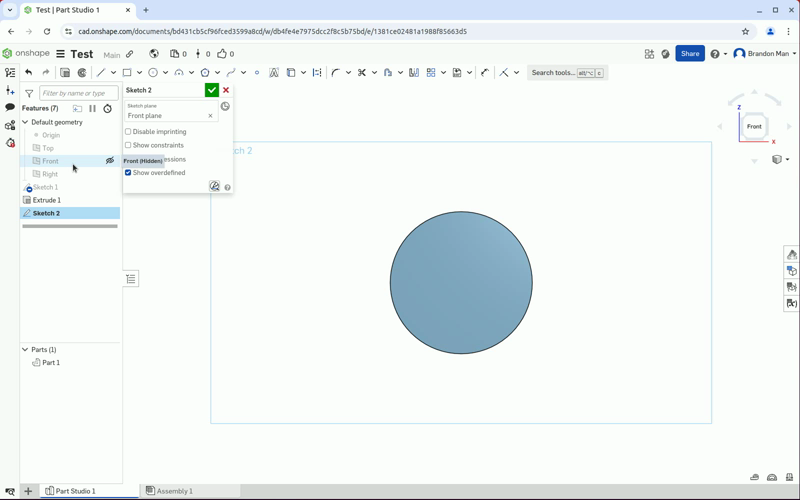
mouse_move(73, 352)
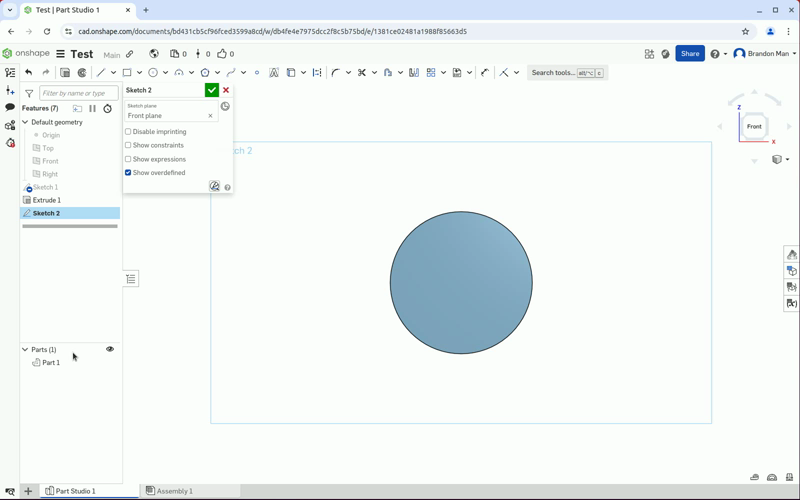
key(y)
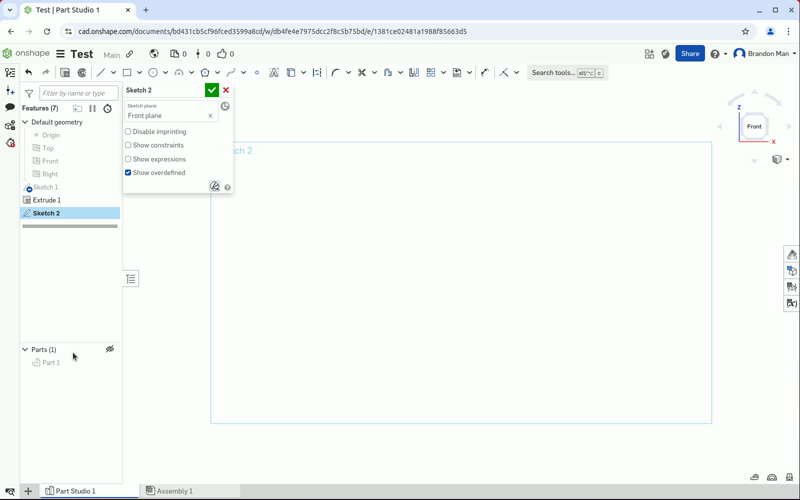
key(c)
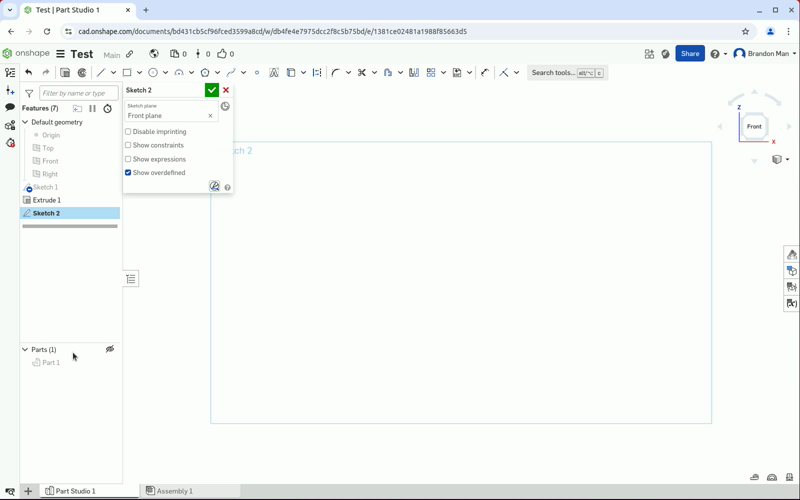
key_down(shift)
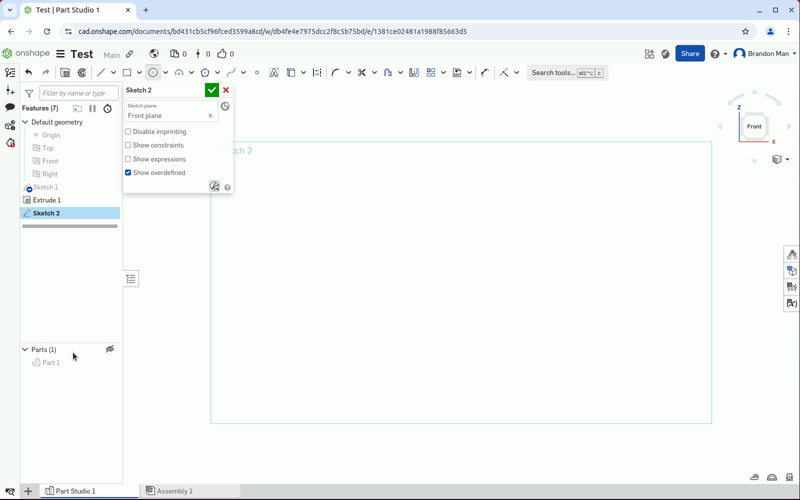
mouse_move(461, 282)
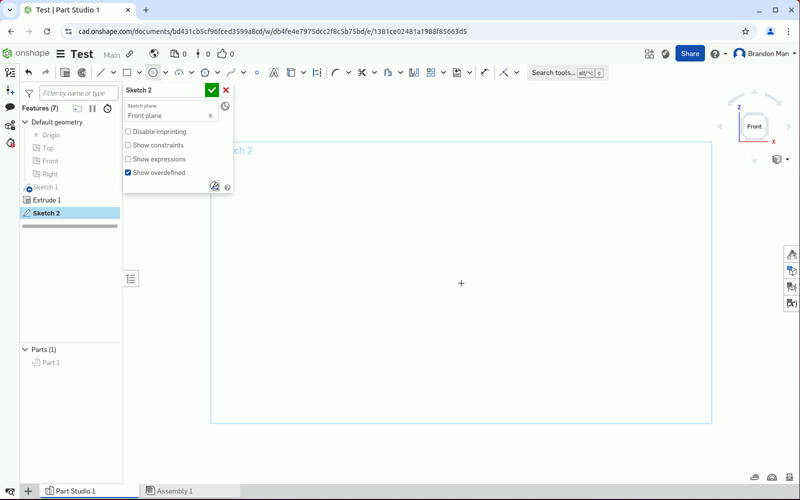
click(461, 282)
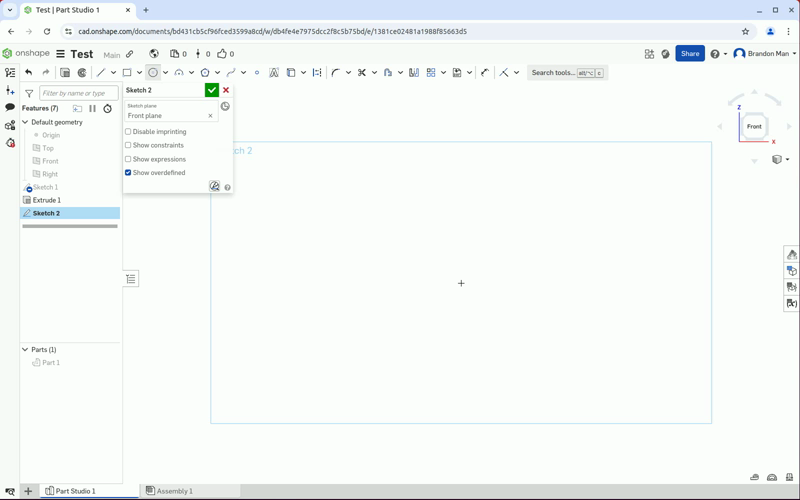
key_up(shift)
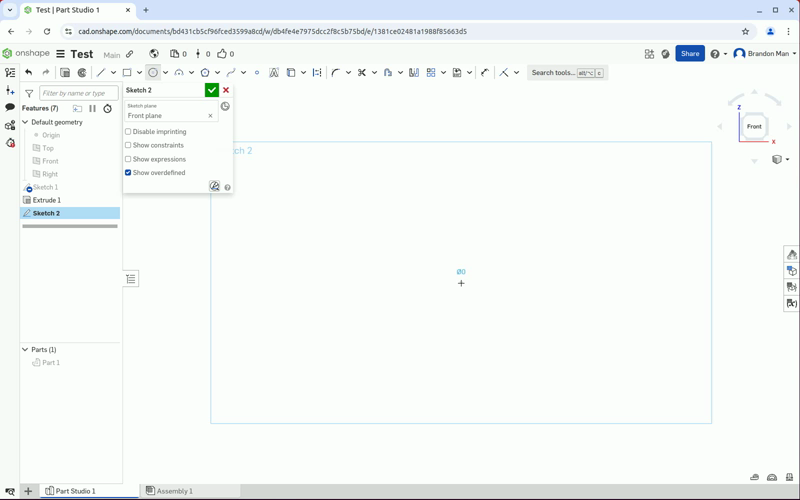
mouse_move(511, 282)
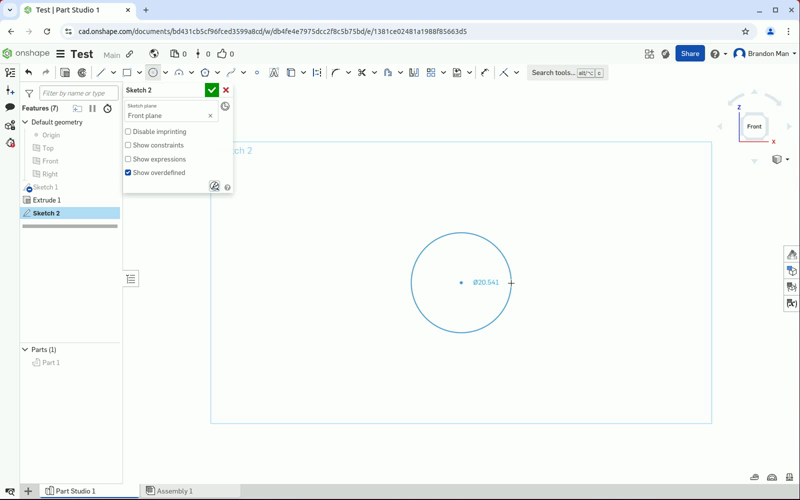
click(511, 282)
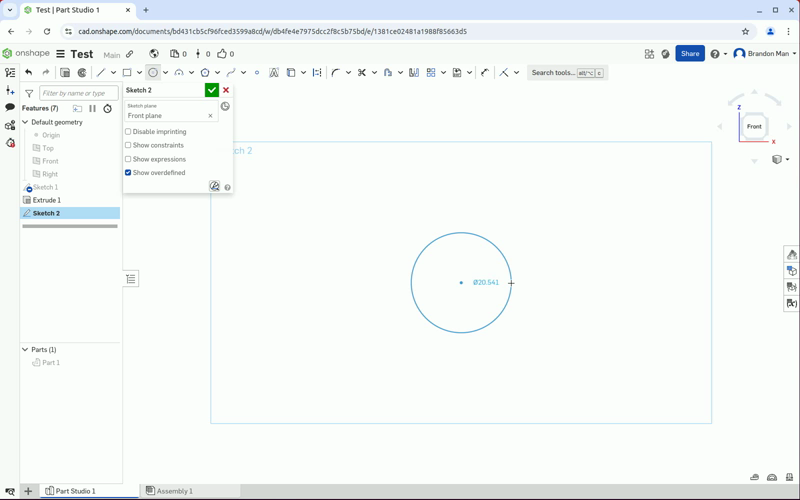
key(esc)
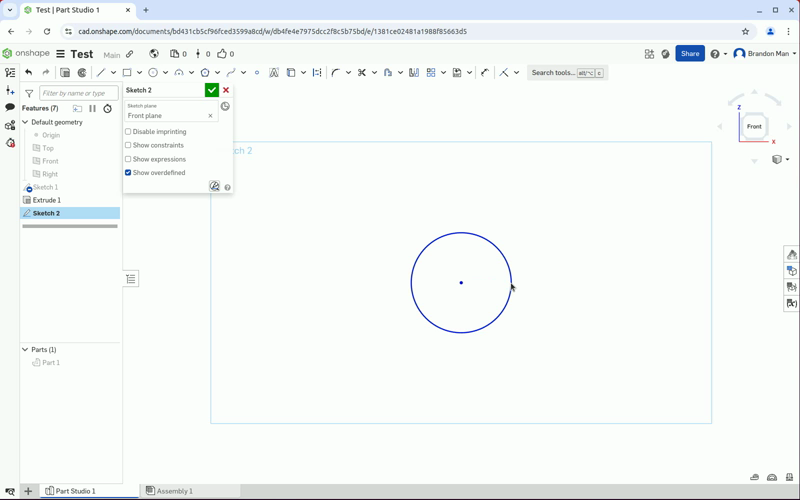
mouse_move(479, 290)
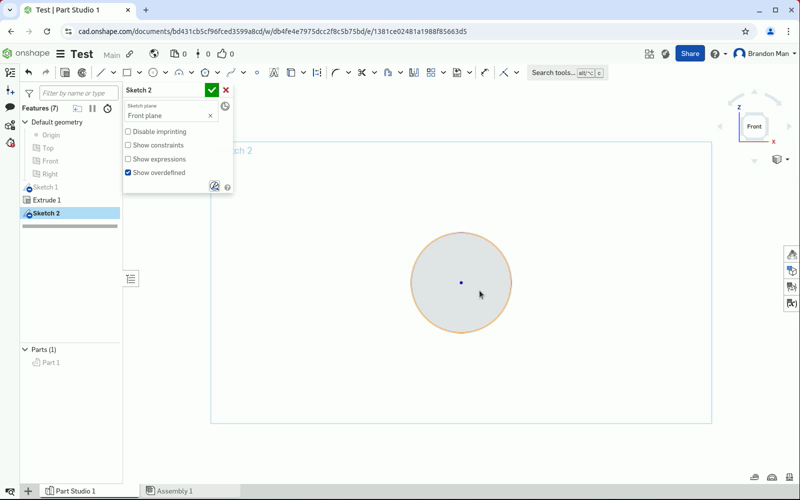
click(479, 290)
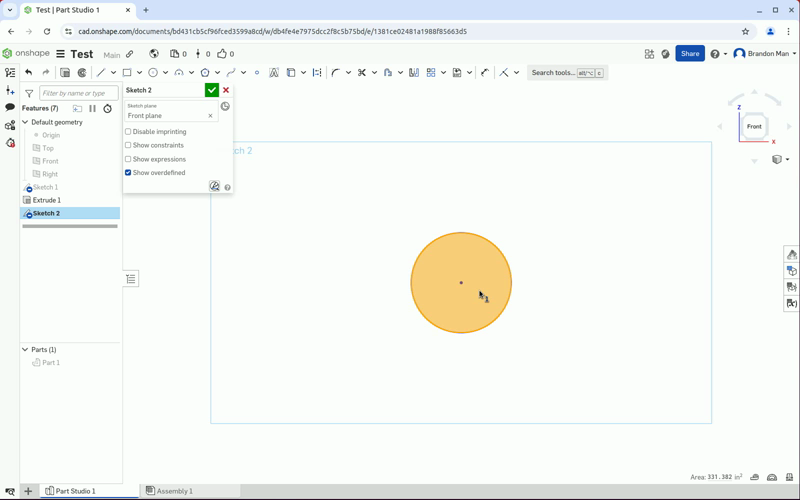
mouse_move(73, 352)
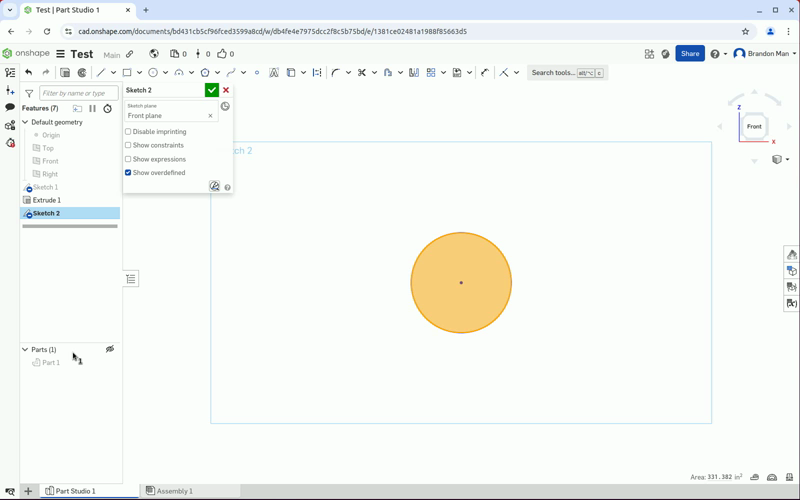
key(shift+y)
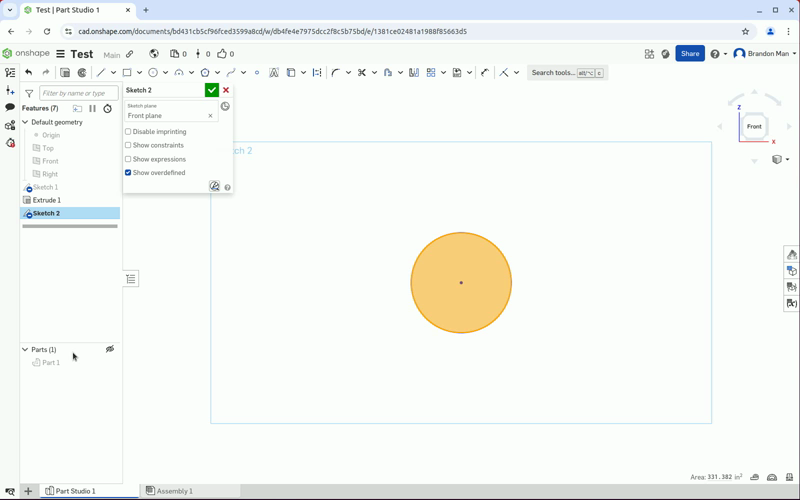
key(shift+e)
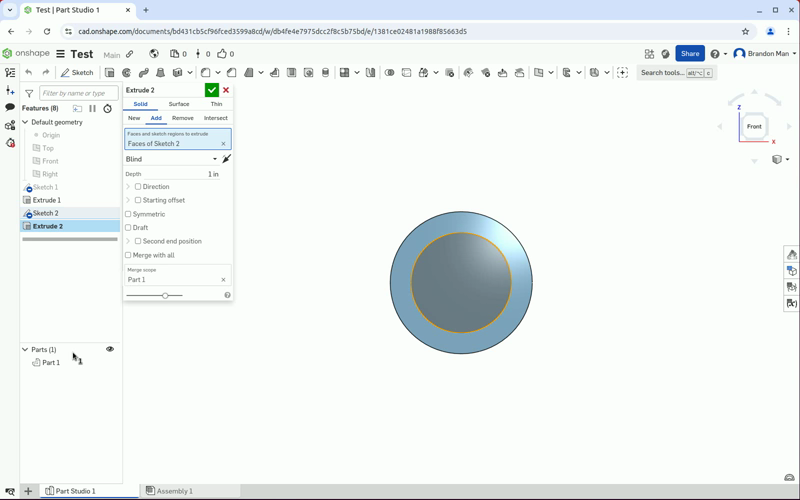
mouse_move(143, 106)
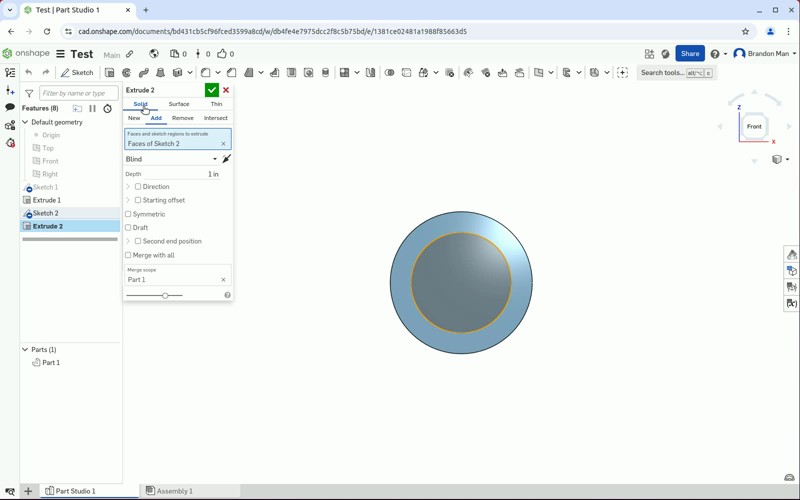
click(143, 106)
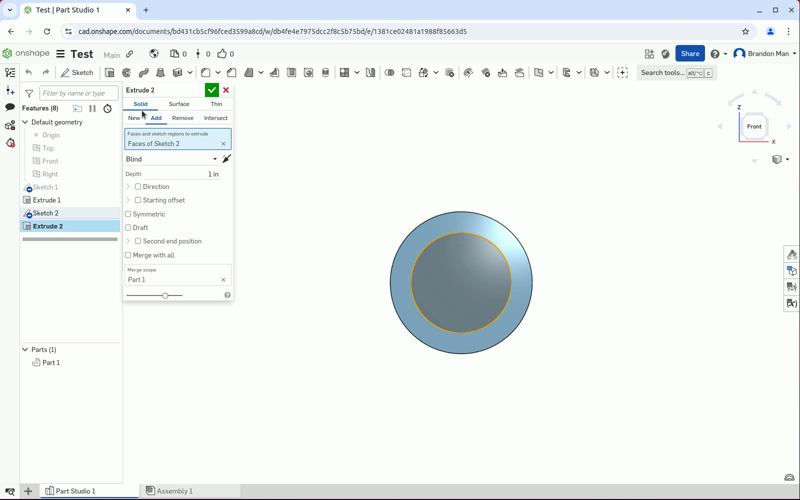
mouse_move(137, 120)
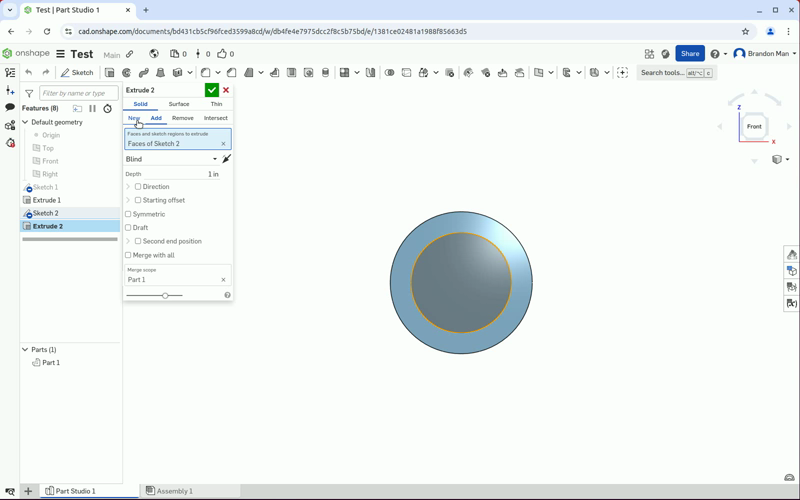
click(137, 120)
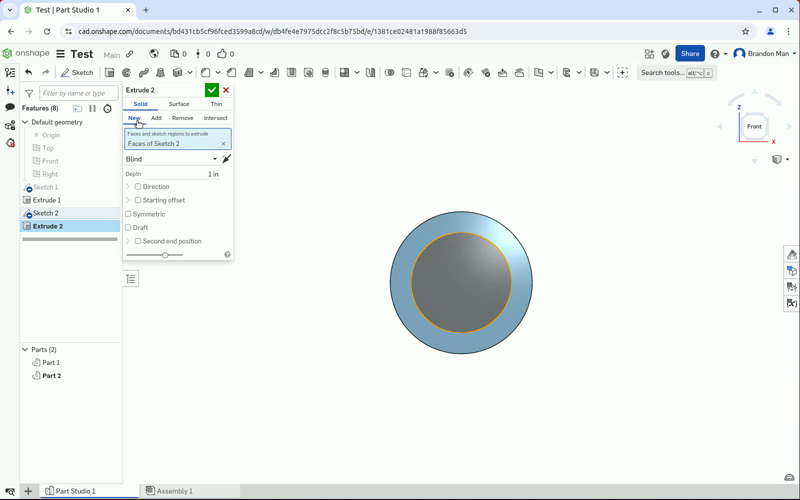
key(tab, 4)
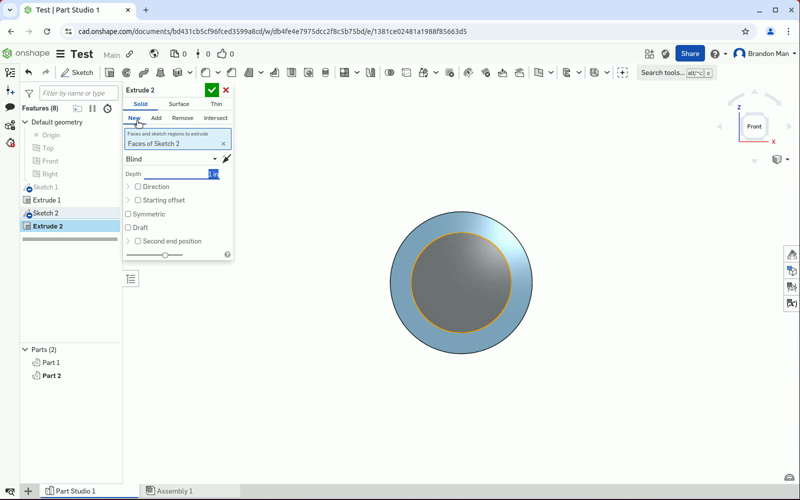
text(5.777)
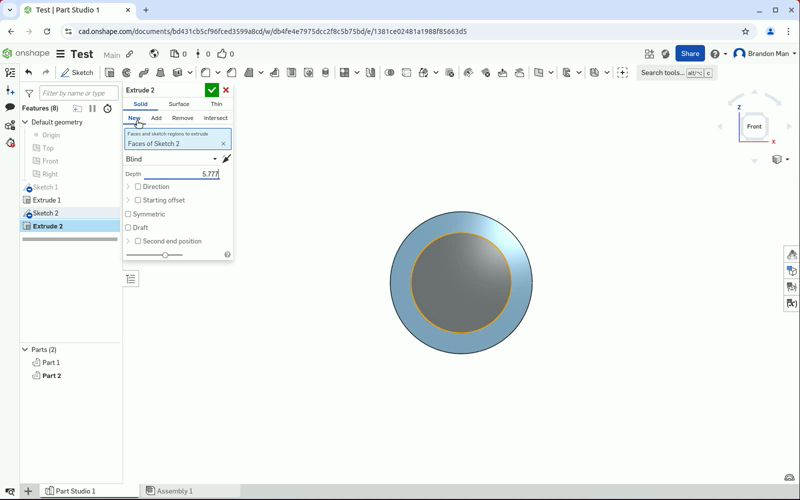
key(enter)
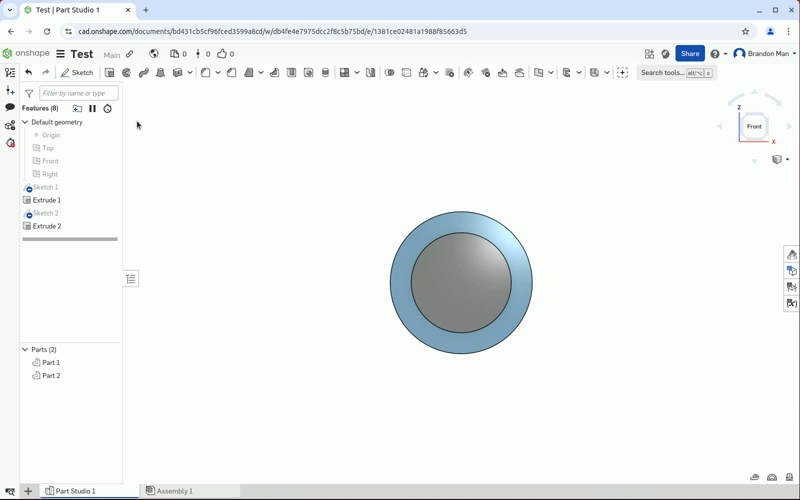
key(shift+h)
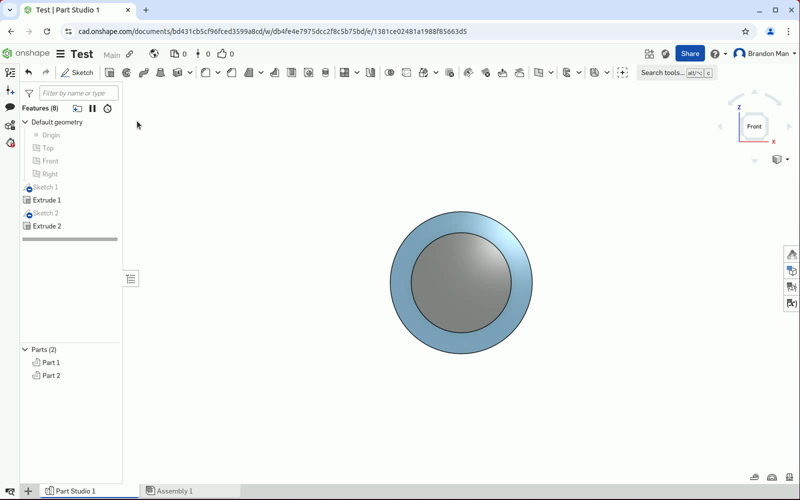
key(shift+h)
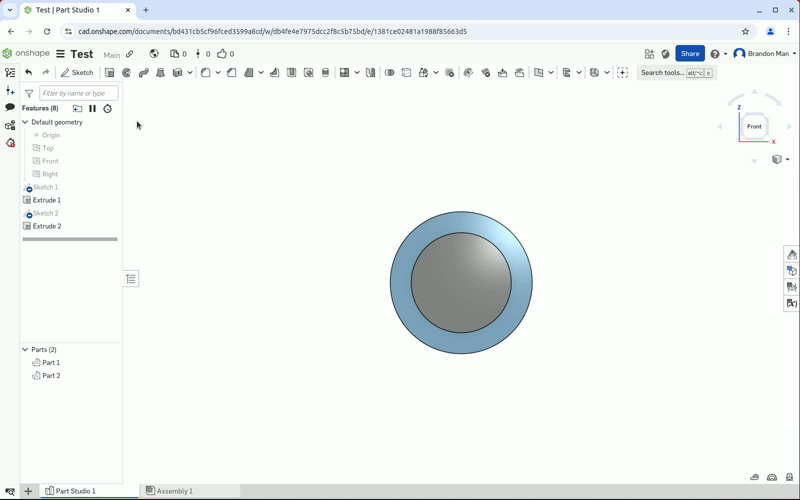
mouse_move(73, 189)
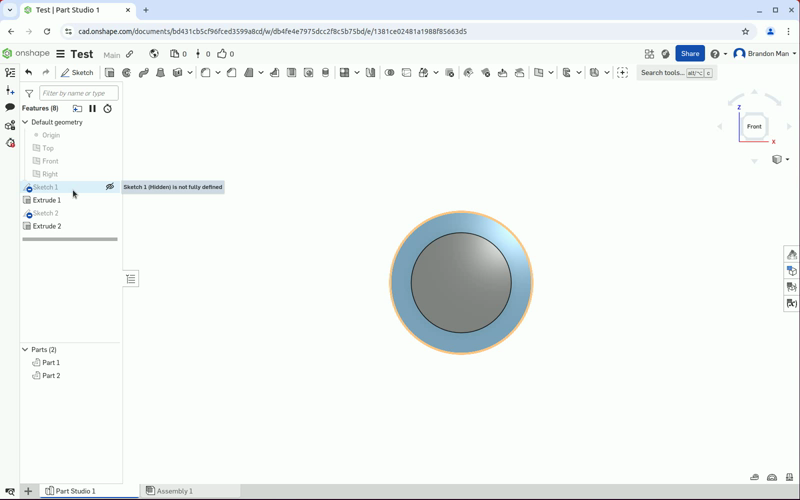
click(73, 189)
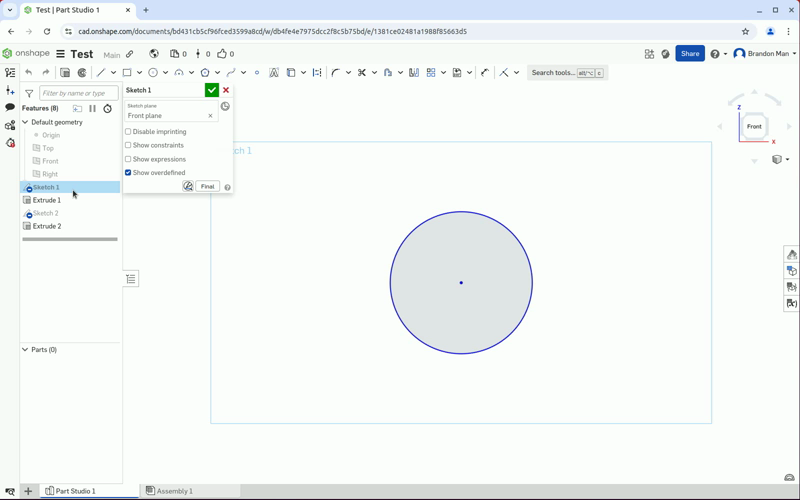
mouse_move(229, 92)
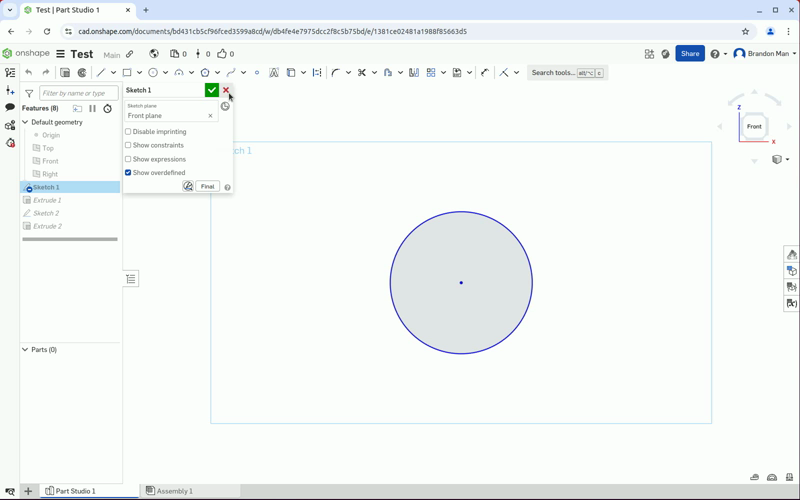
click(229, 92)
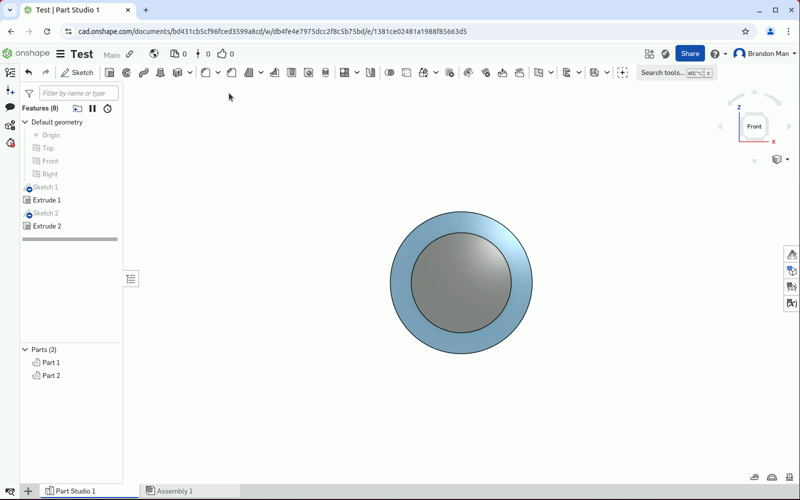
mouse_move(541, 75)
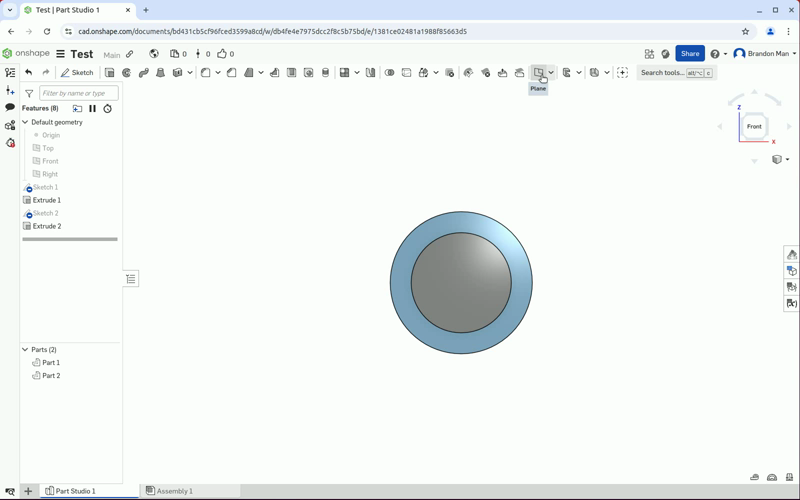
click(541, 75)
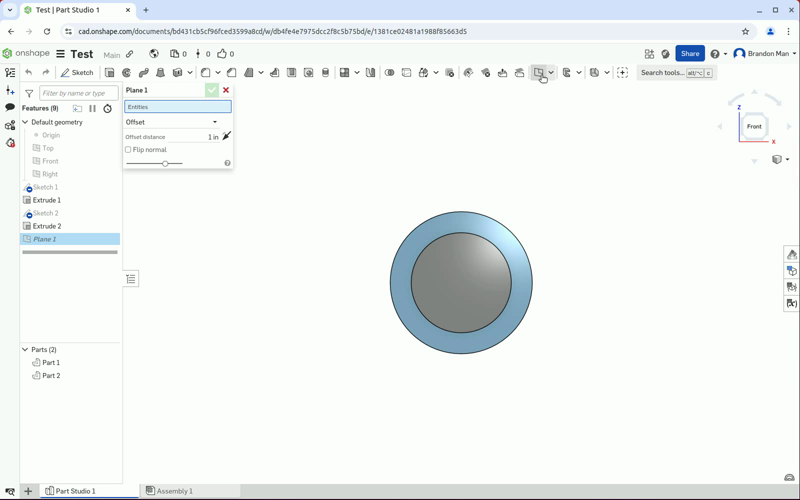
mouse_move(73, 163)
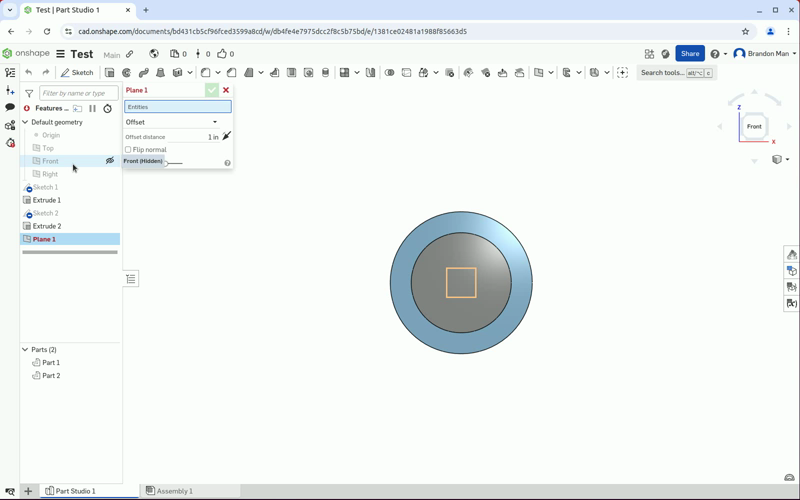
click(73, 163)
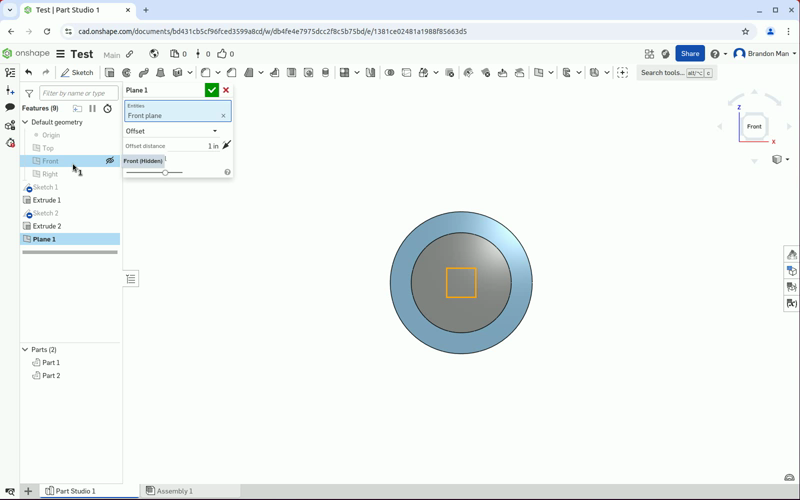
key(tab, 2)
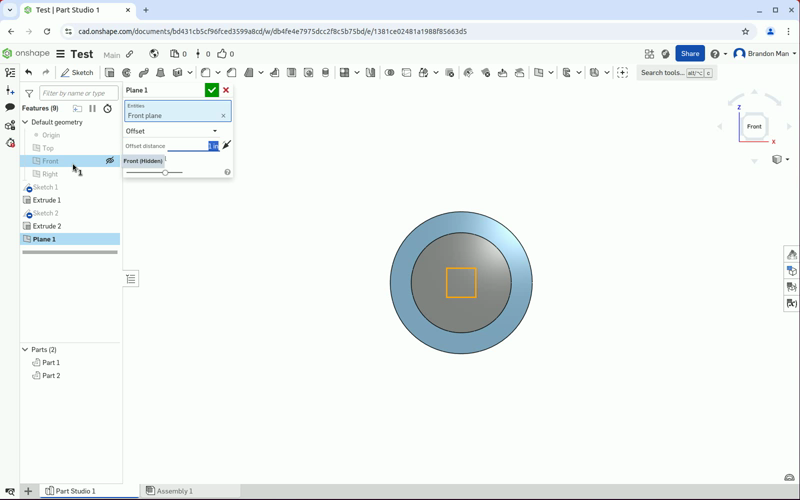
text(5.792)
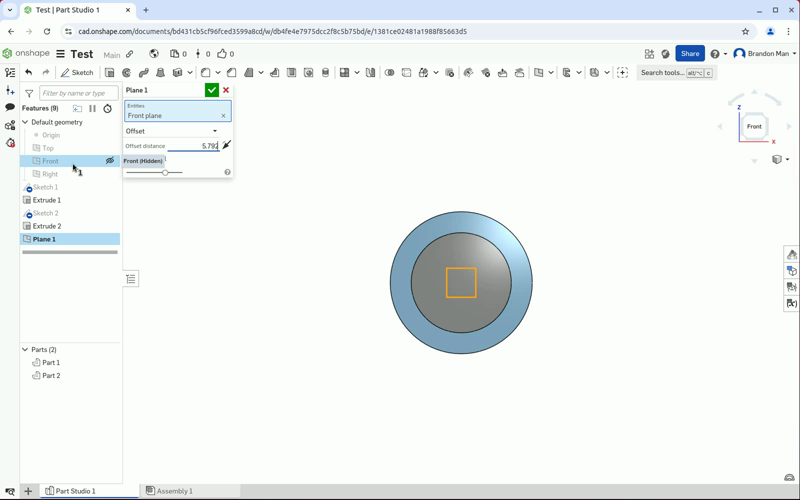
key(enter, 2)
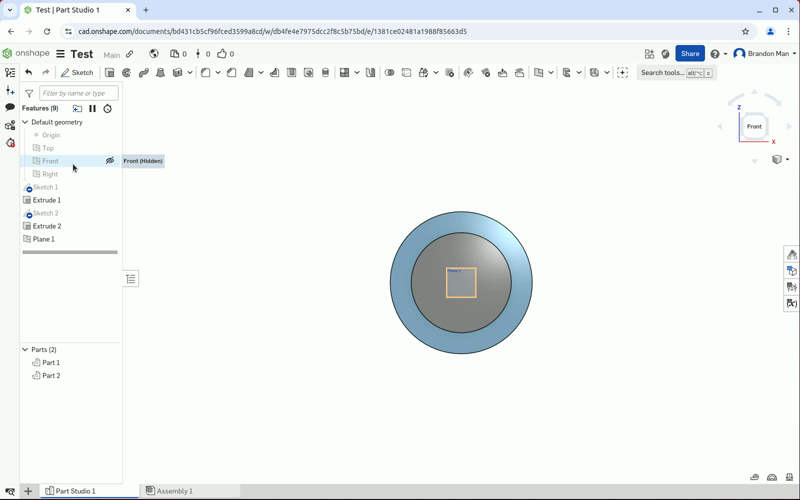
key(shift+s)
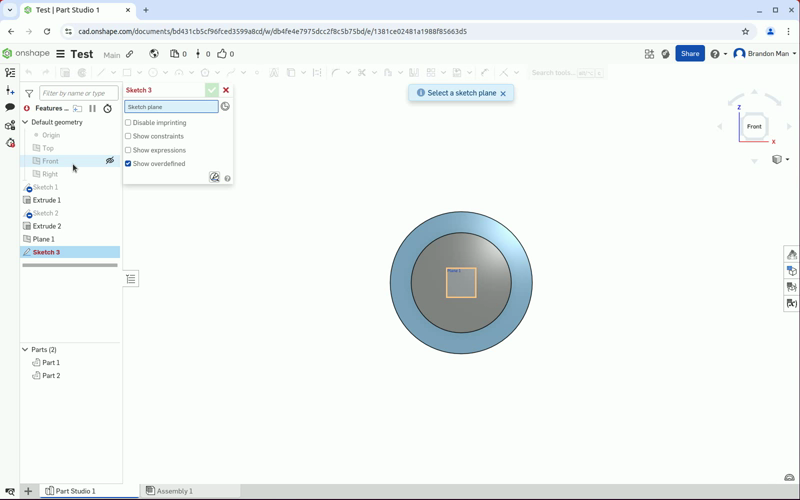
mouse_move(73, 241)
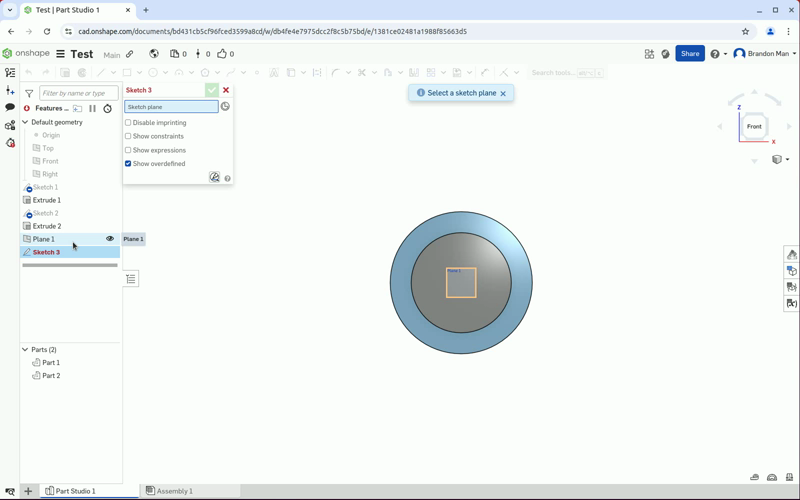
click(73, 241)
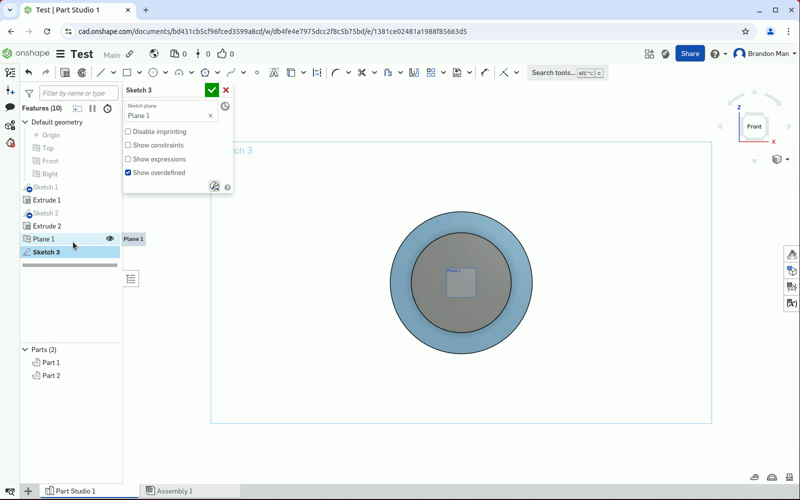
mouse_move(73, 352)
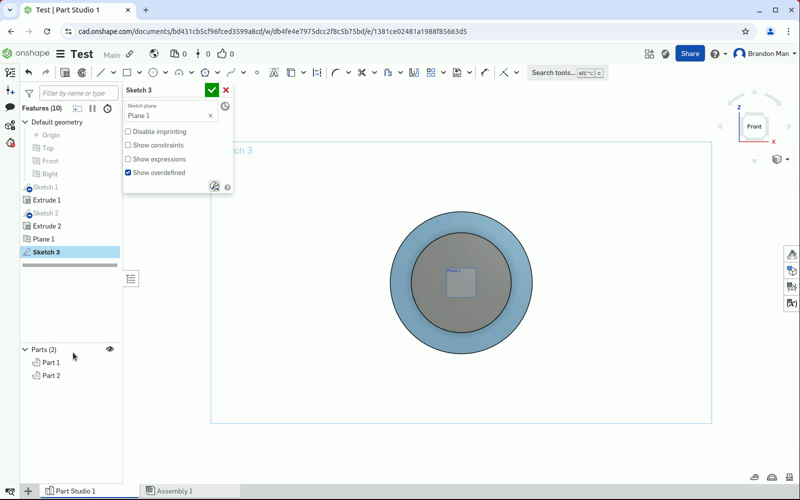
key(y)
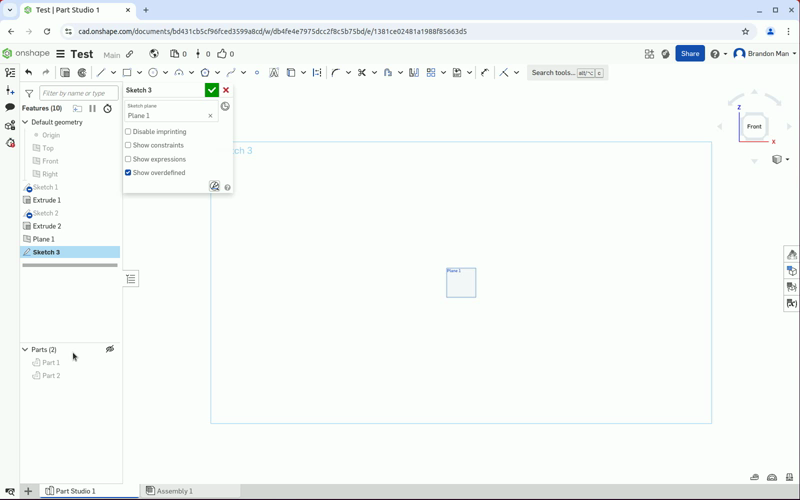
key(c)
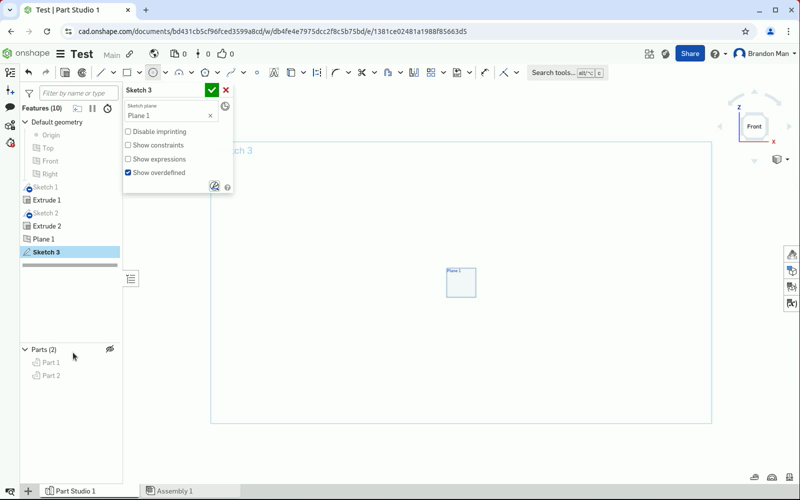
key_down(shift)
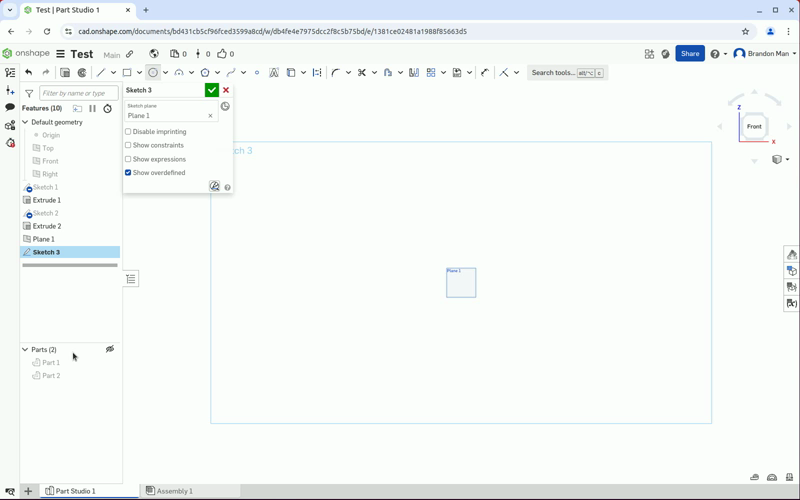
mouse_move(461, 282)
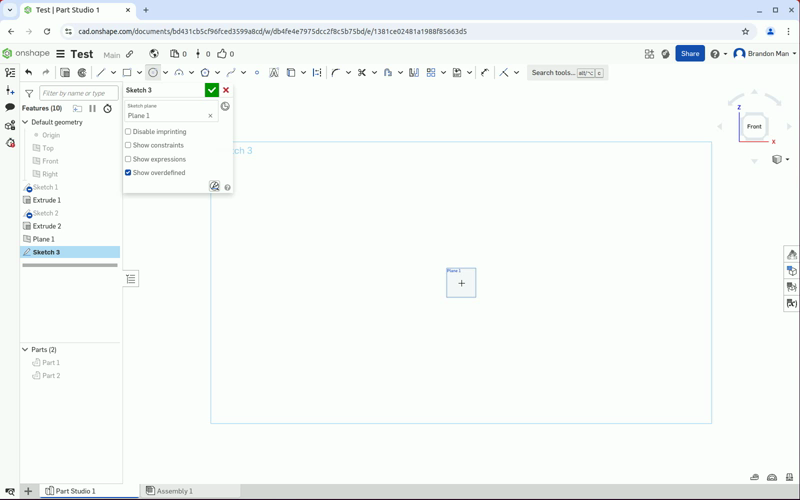
click(461, 282)
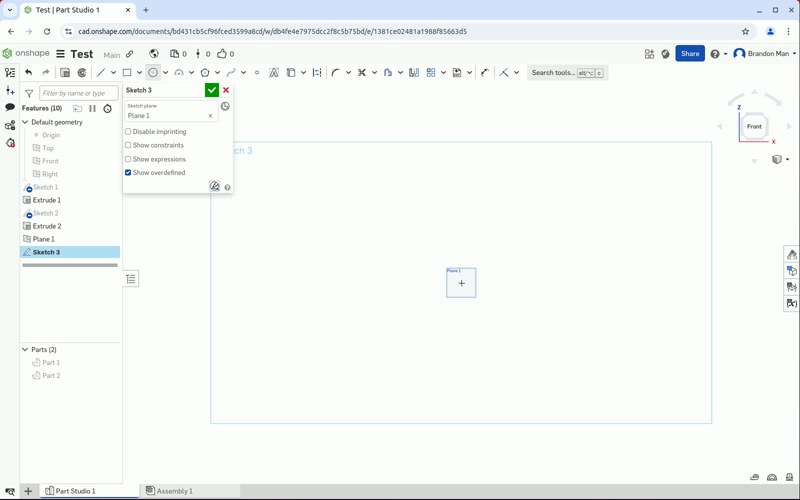
key_up(shift)
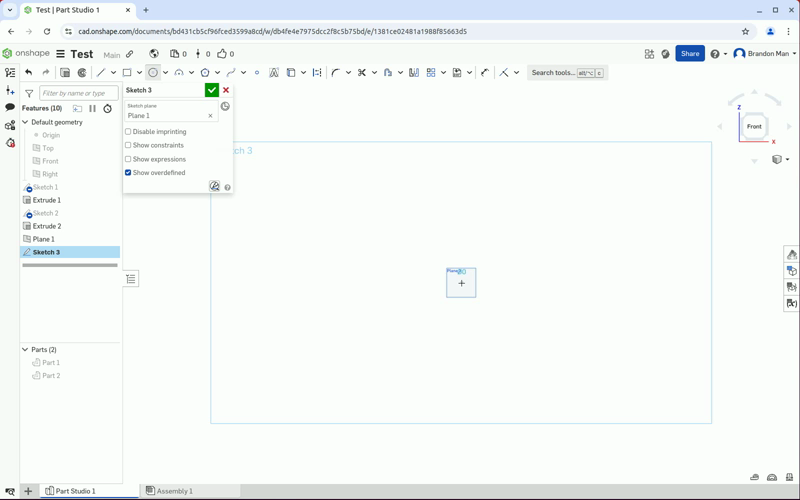
mouse_move(465, 282)
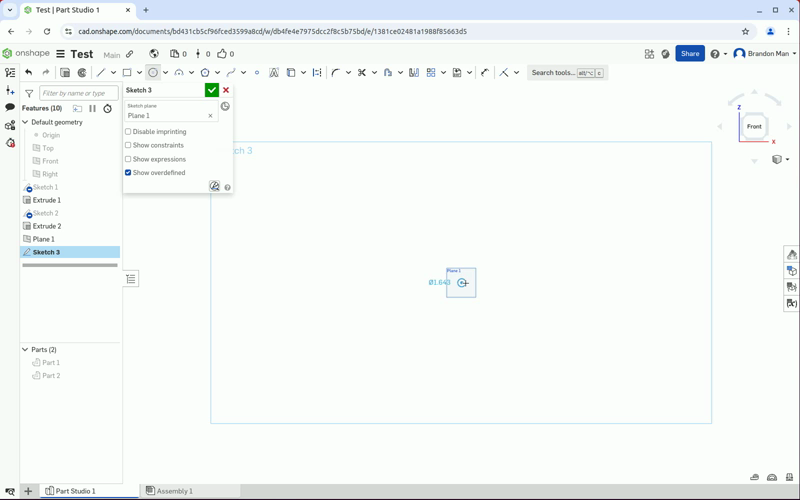
click(465, 282)
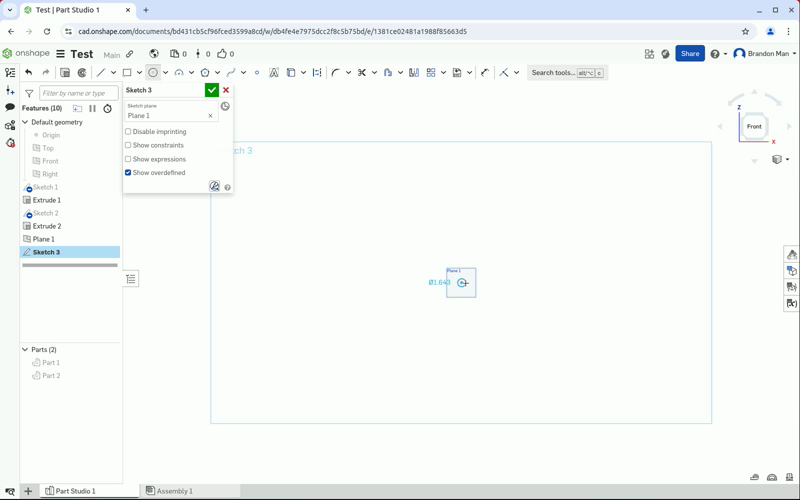
key(esc)
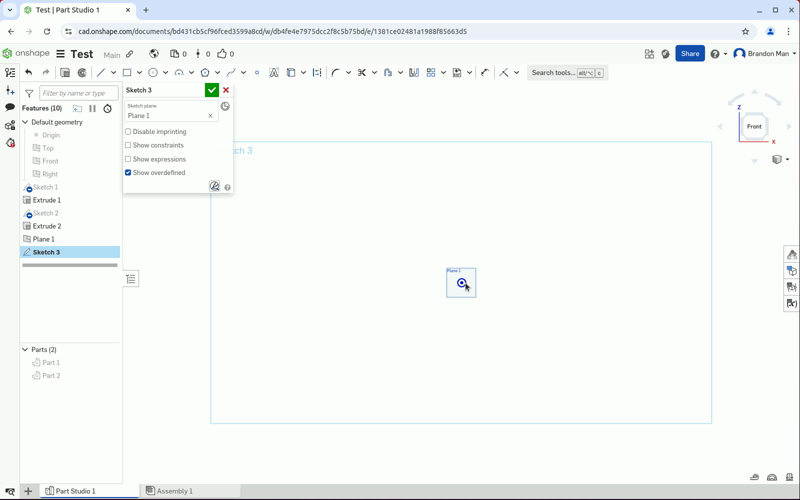
mouse_move(464, 284)
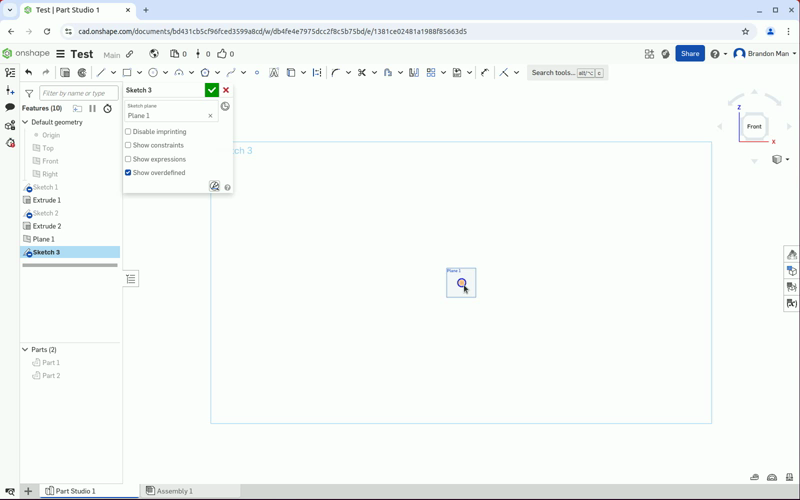
scroll(6)
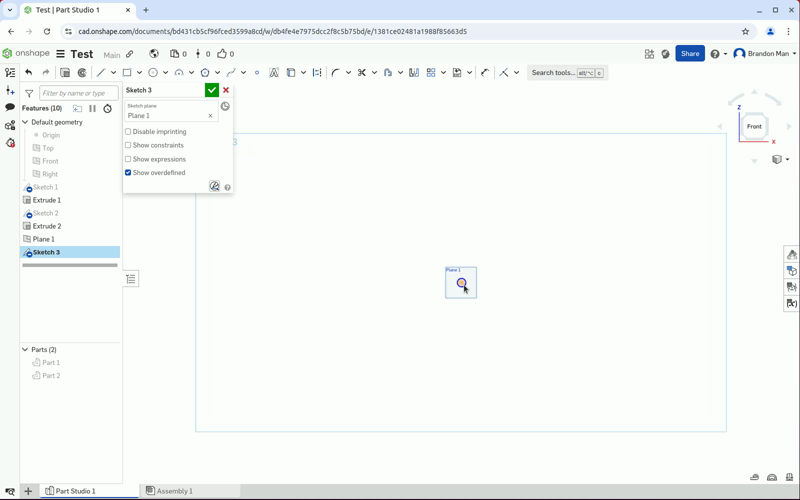
scroll(6)
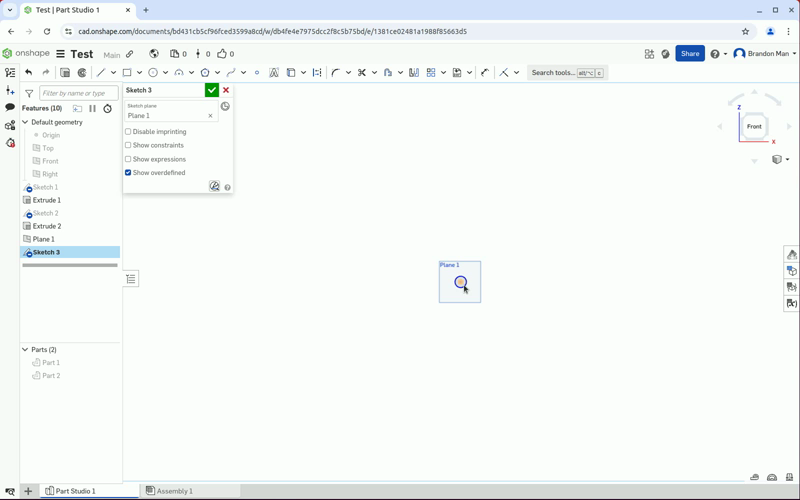
scroll(6)
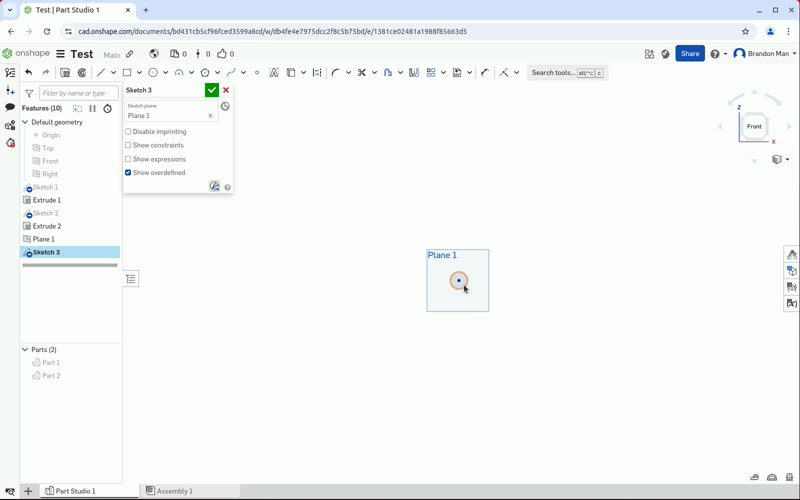
scroll(6)
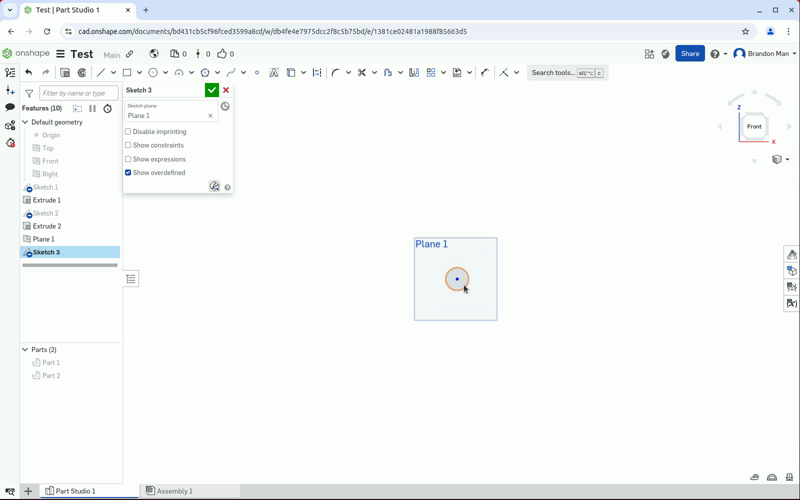
scroll(6)
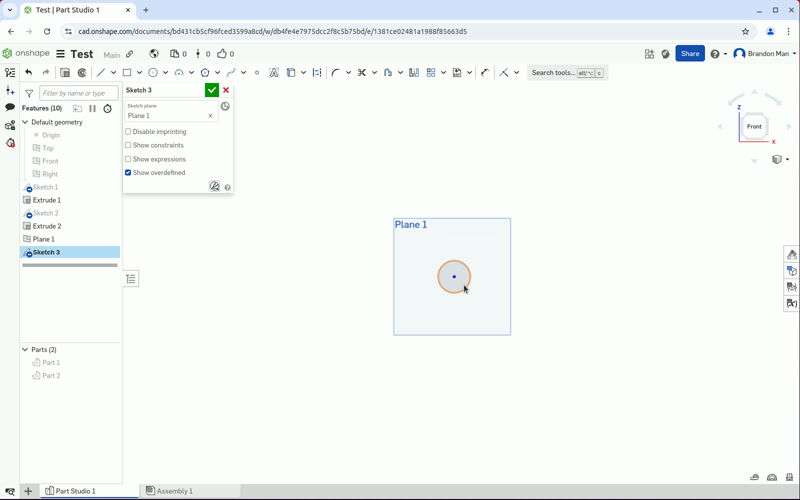
scroll(6)
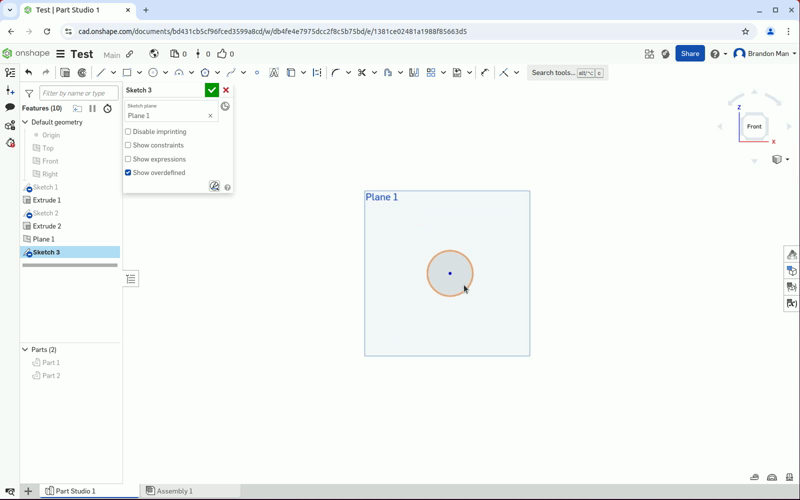
scroll(6)
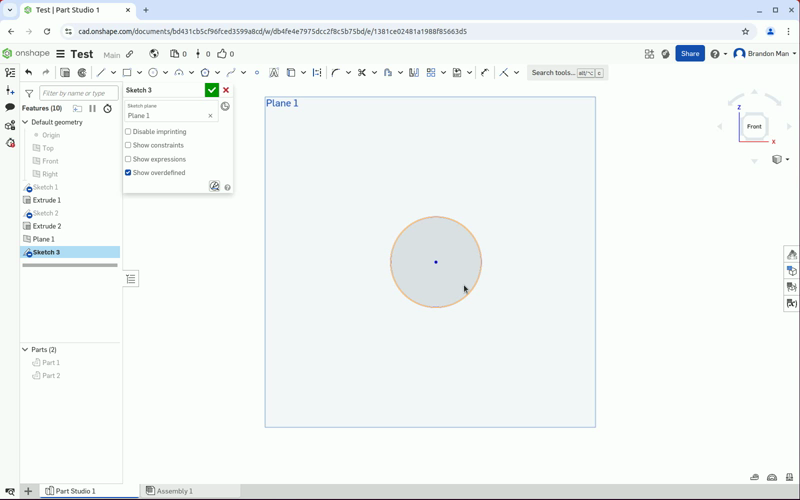
click(464, 284)
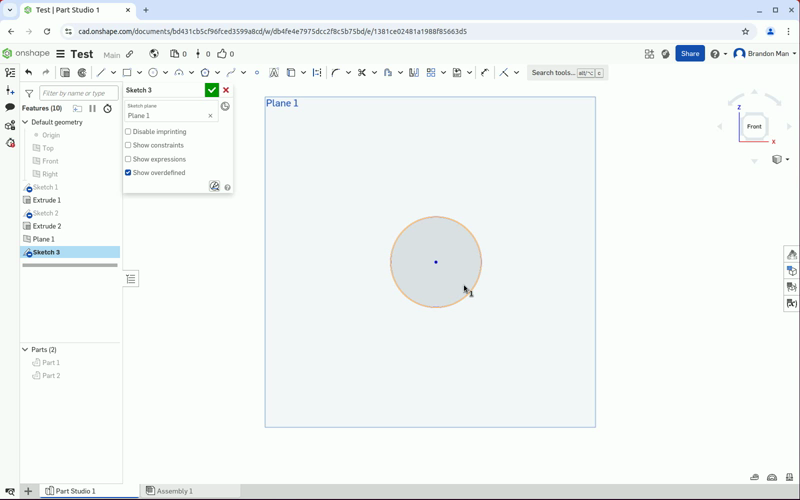
scroll(-6)
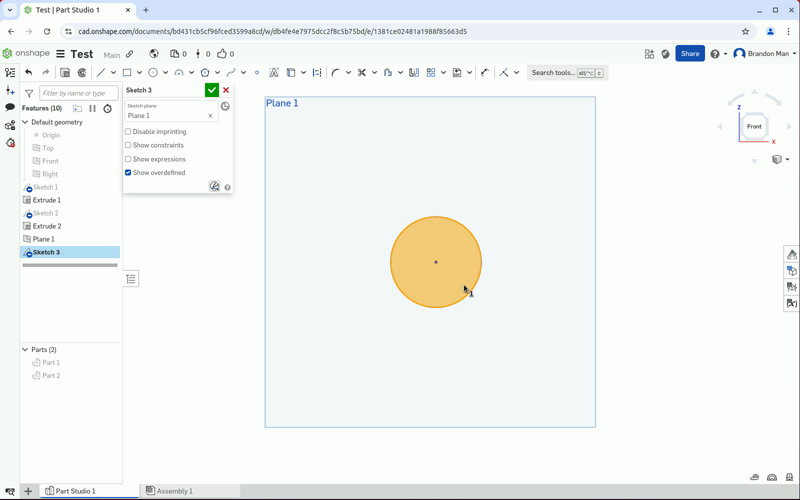
scroll(-6)
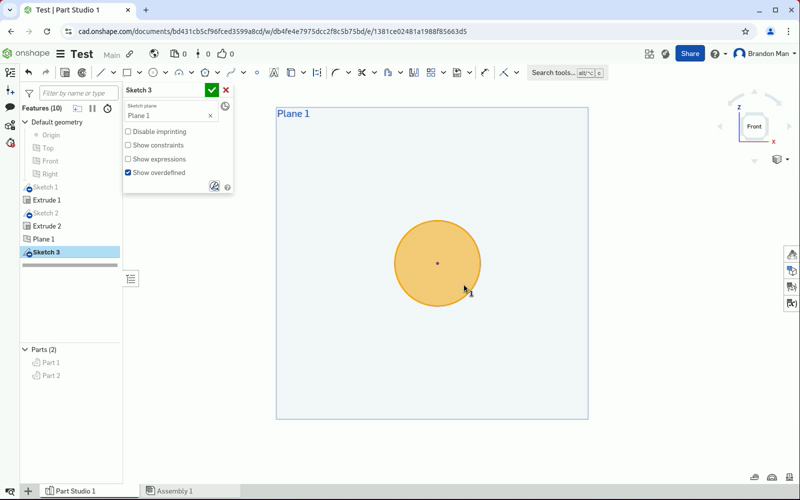
scroll(-6)
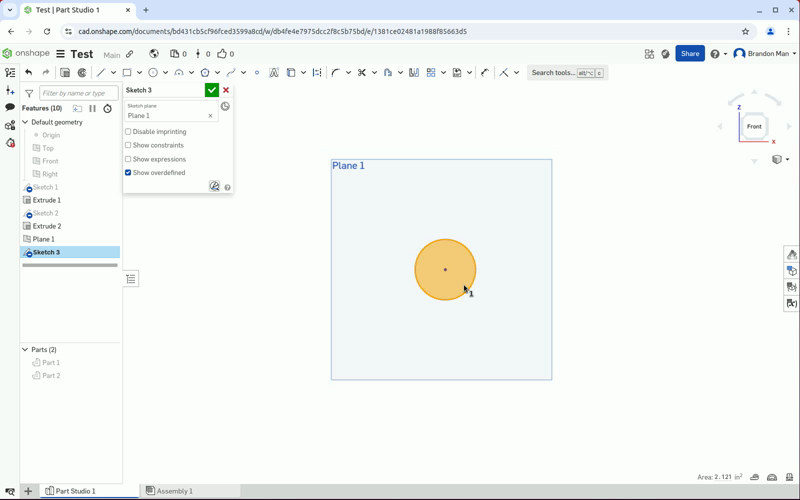
scroll(-6)
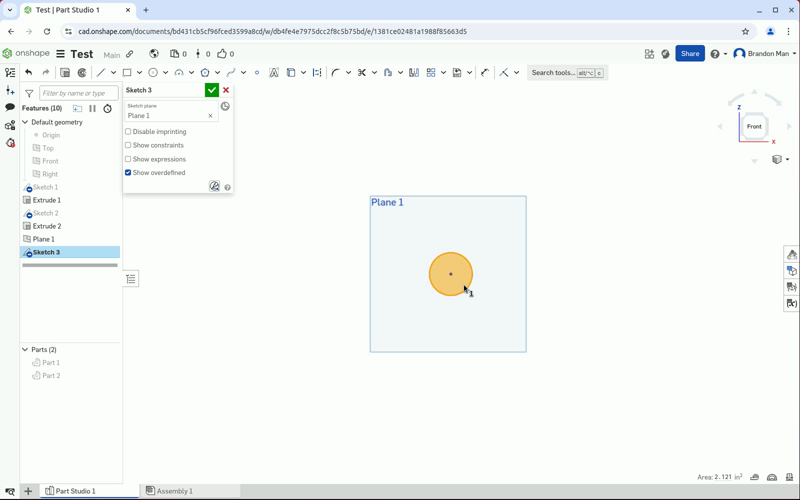
scroll(-6)
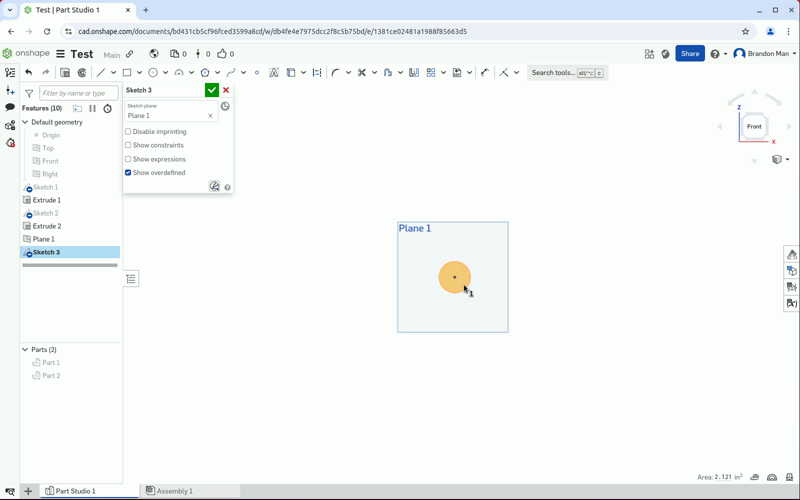
scroll(-6)
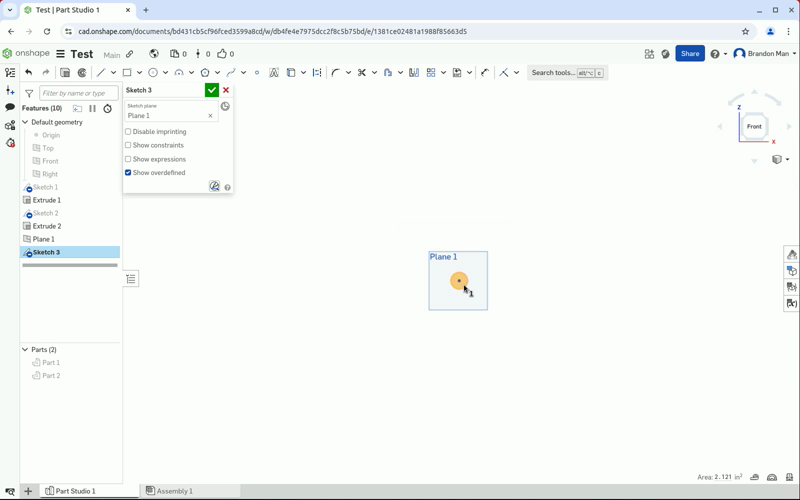
scroll(-6)
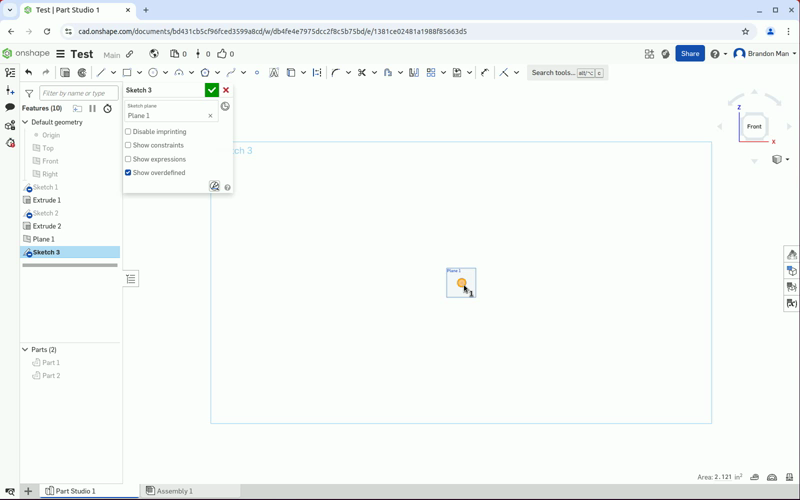
mouse_move(73, 352)
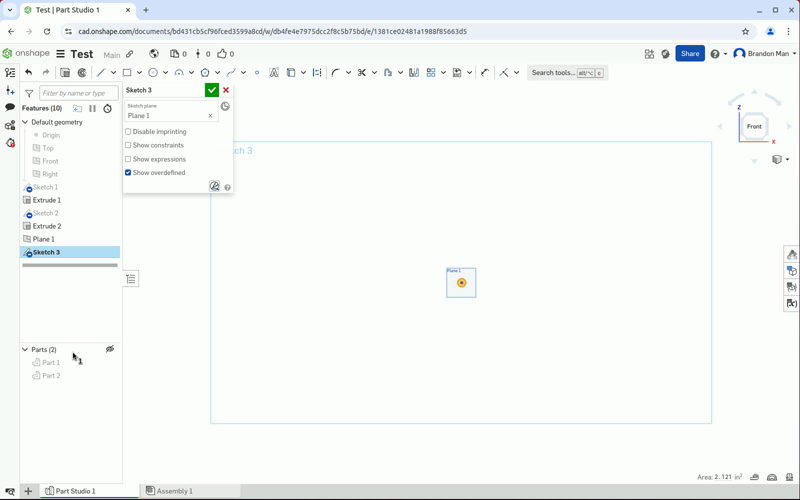
key(shift+y)
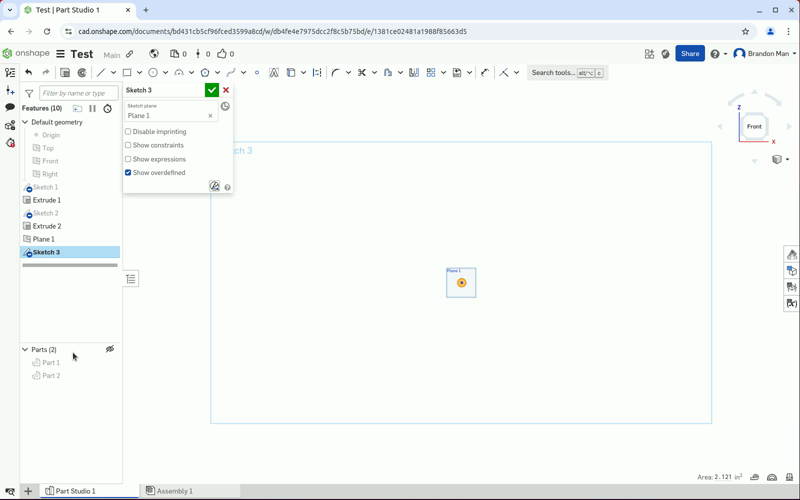
key(shift+e)
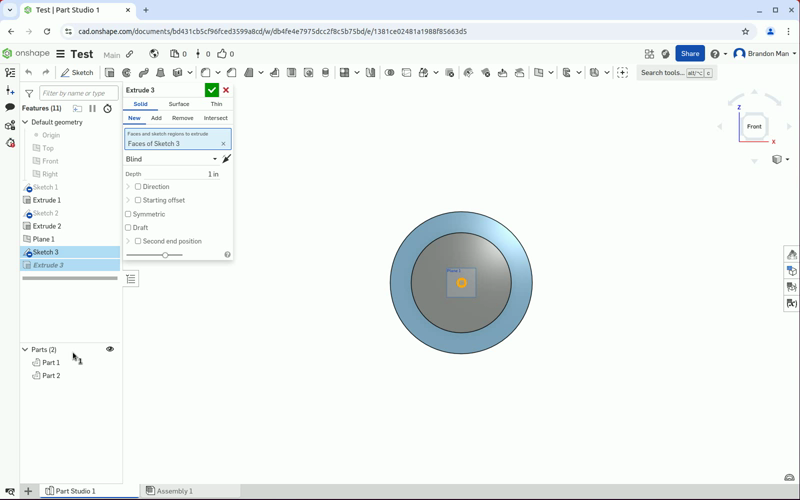
mouse_move(143, 106)
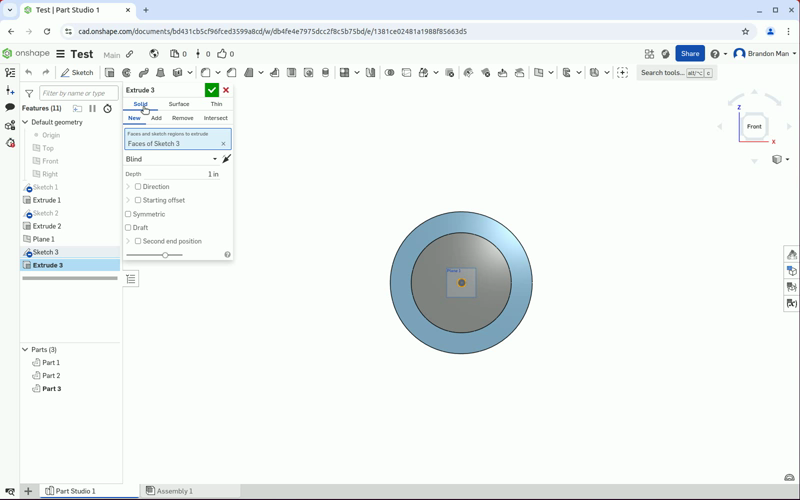
click(143, 106)
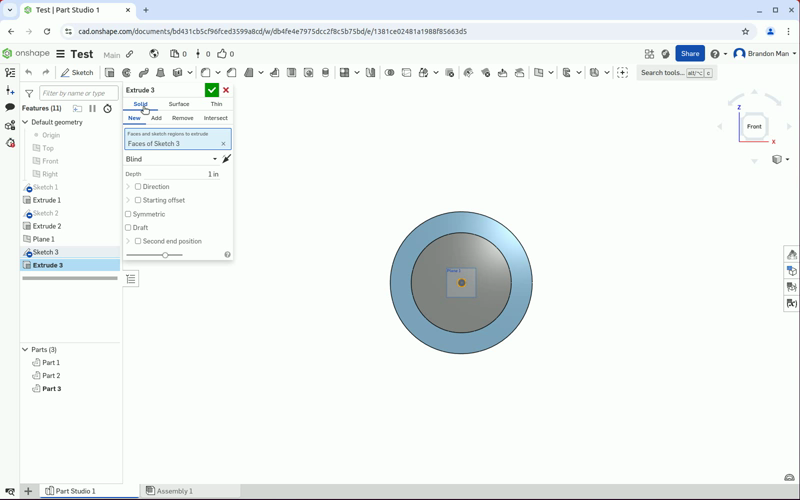
mouse_move(137, 120)
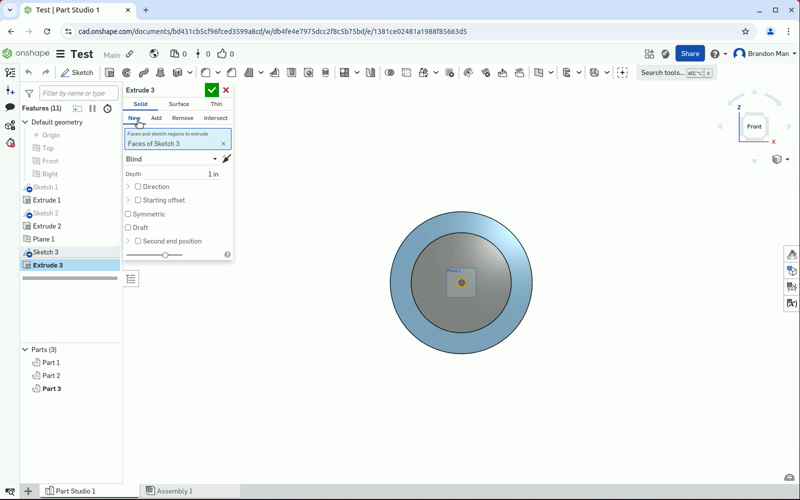
click(137, 120)
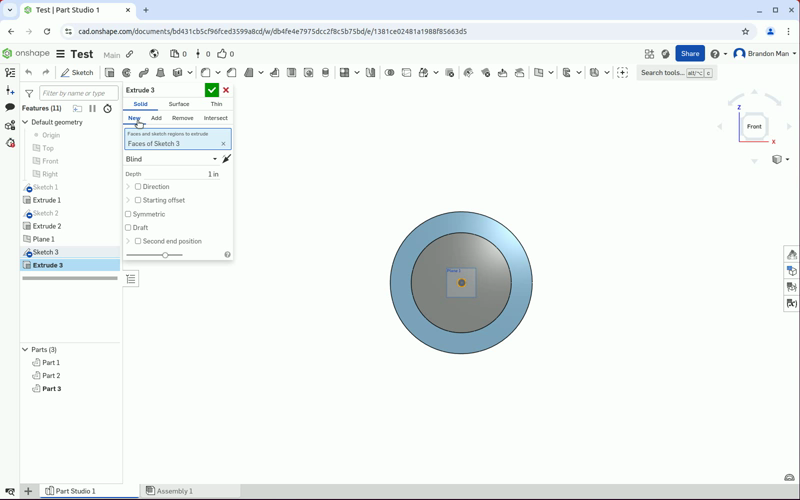
key(tab, 4)
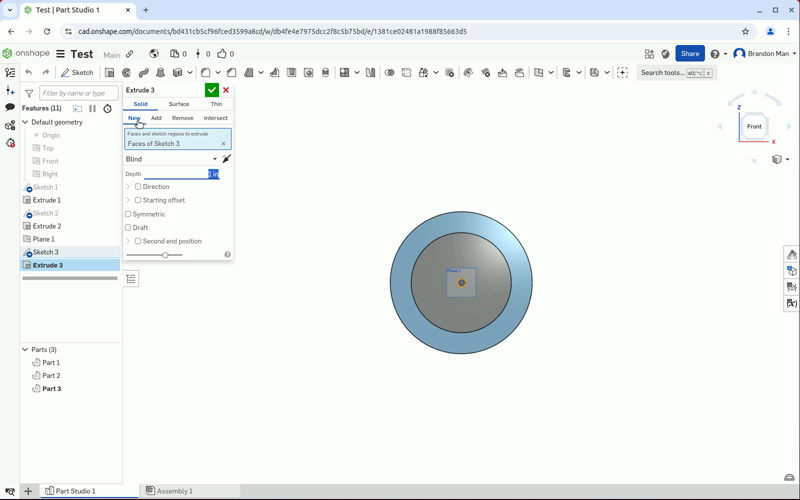
text(4.092)
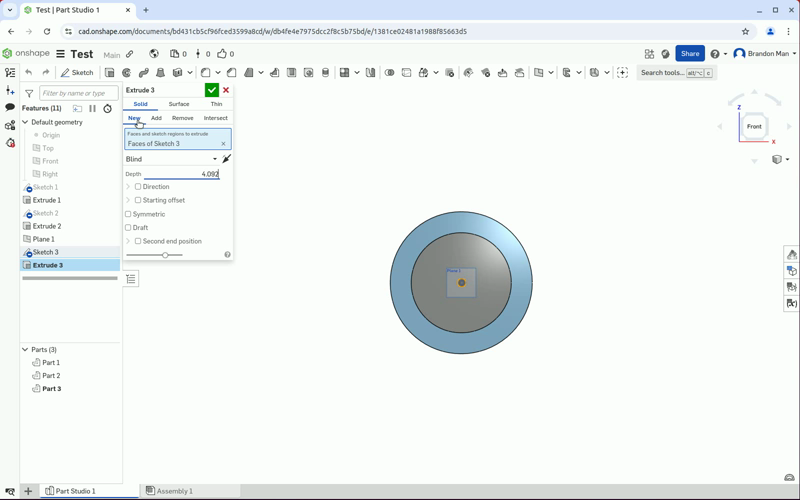
key(enter)
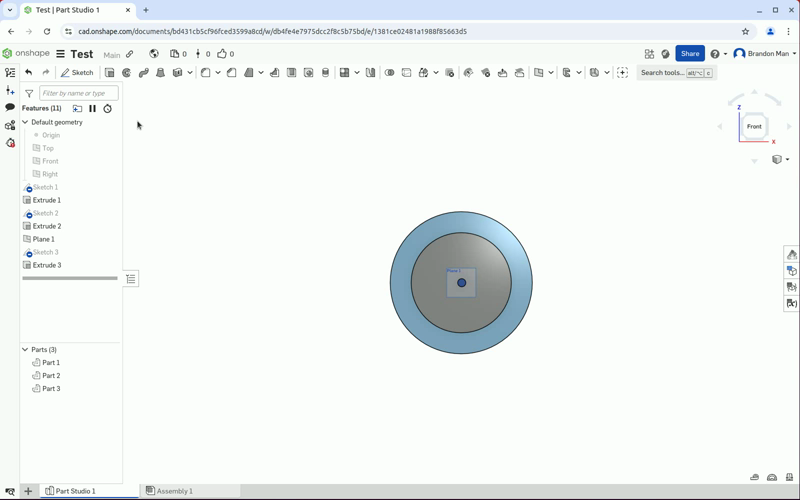
key(shift+h)
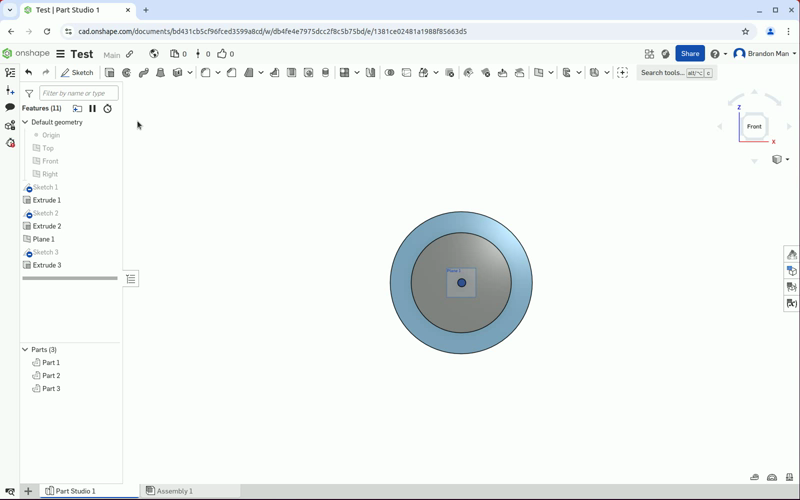
key(shift+h)
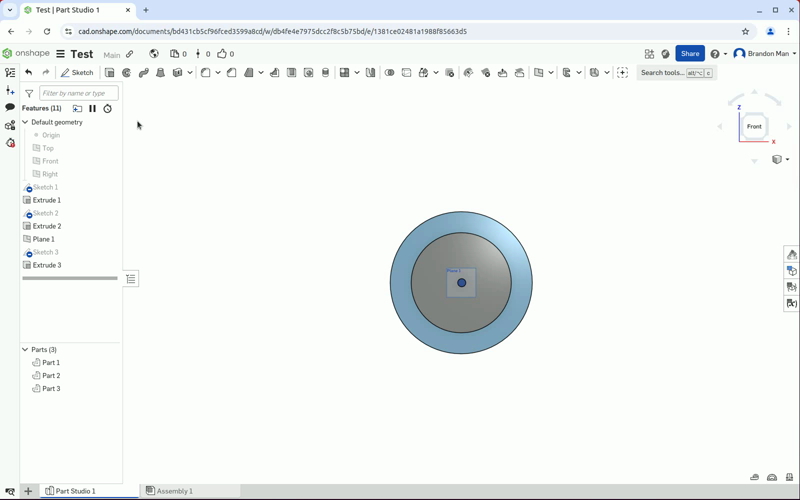
mouse_move(73, 189)
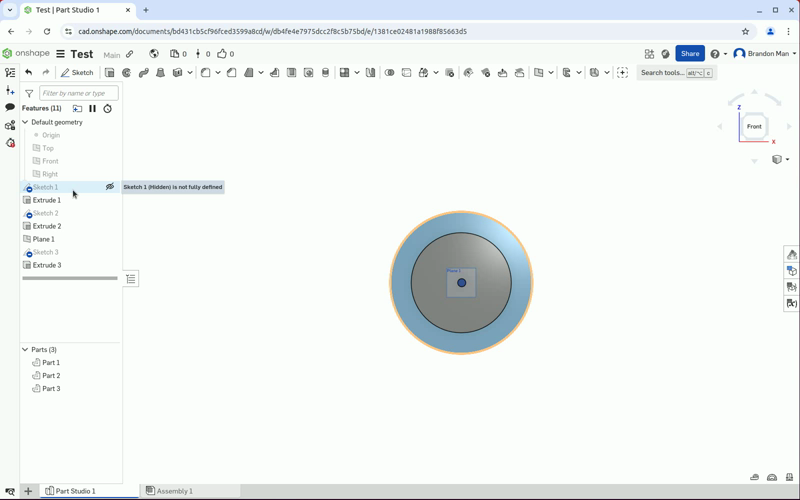
click(73, 189)
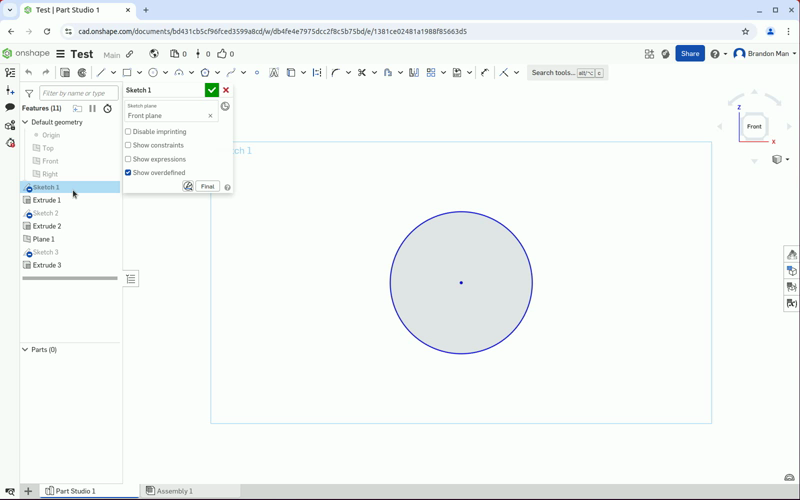
mouse_move(229, 92)
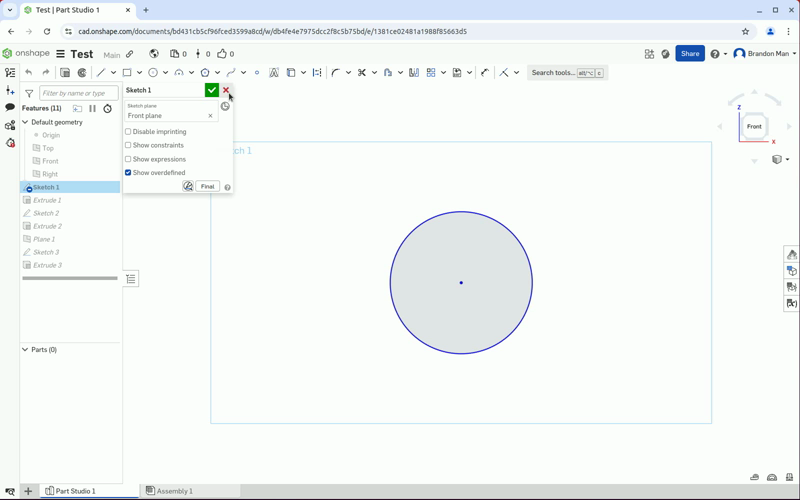
click(229, 92)
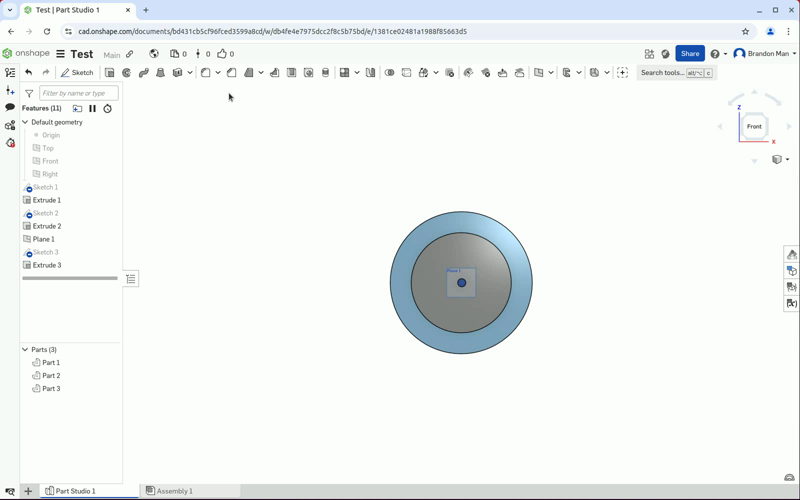
mouse_move(541, 75)
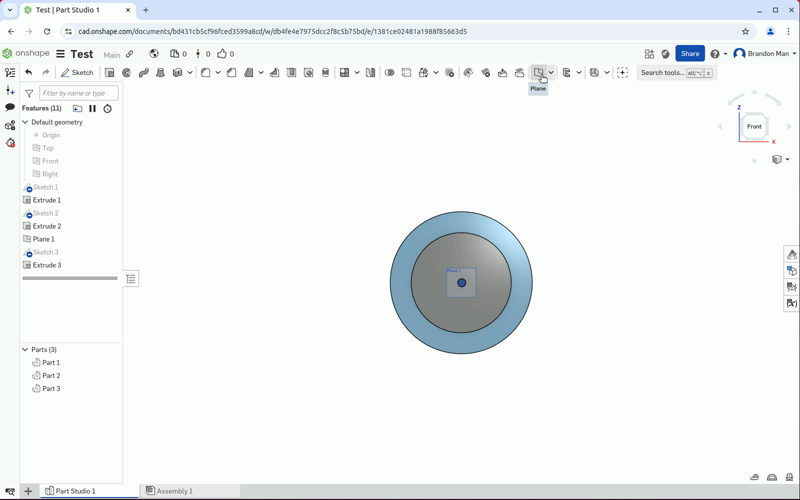
click(541, 75)
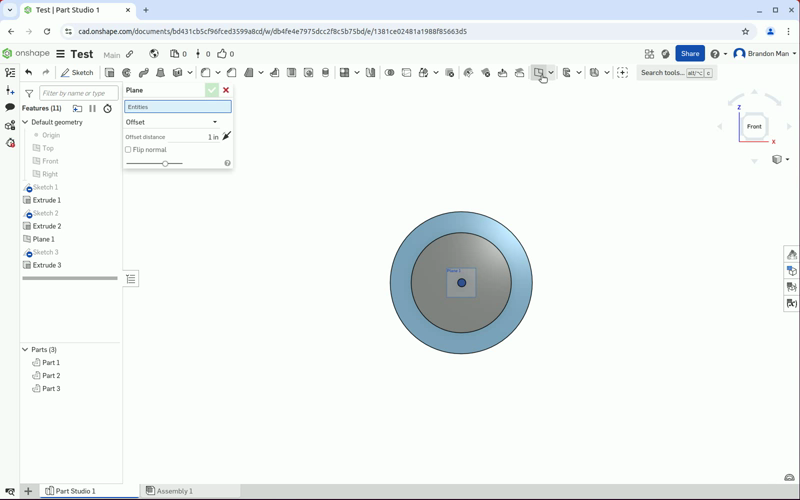
mouse_move(73, 163)
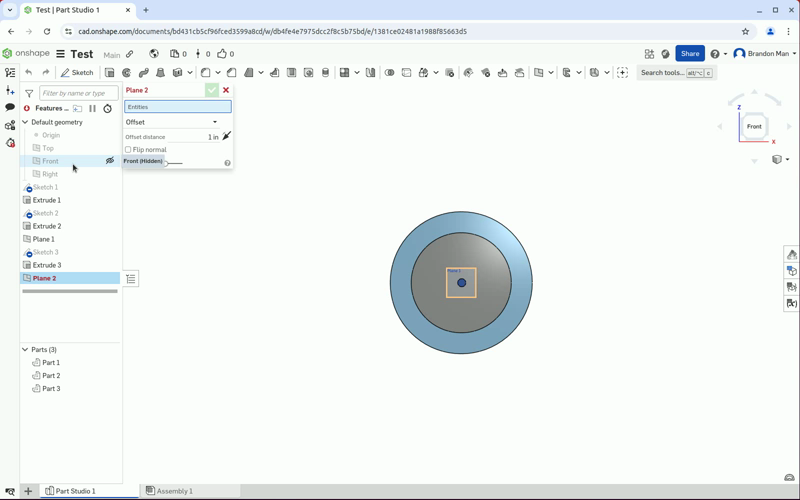
click(73, 163)
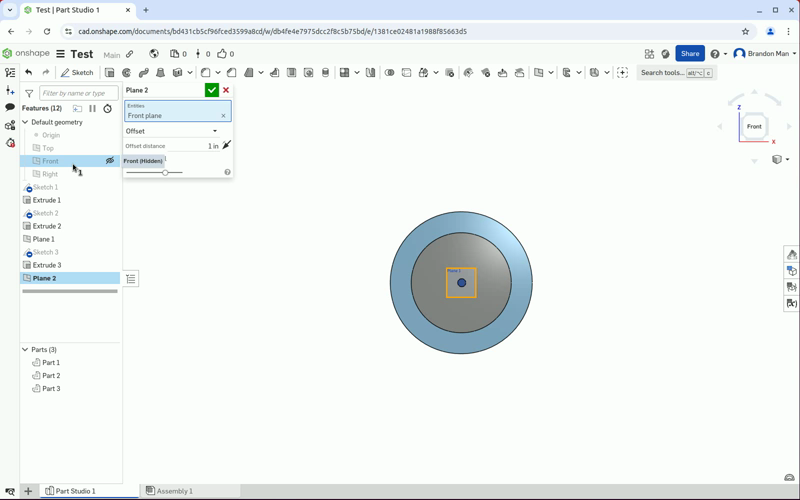
key(tab, 2)
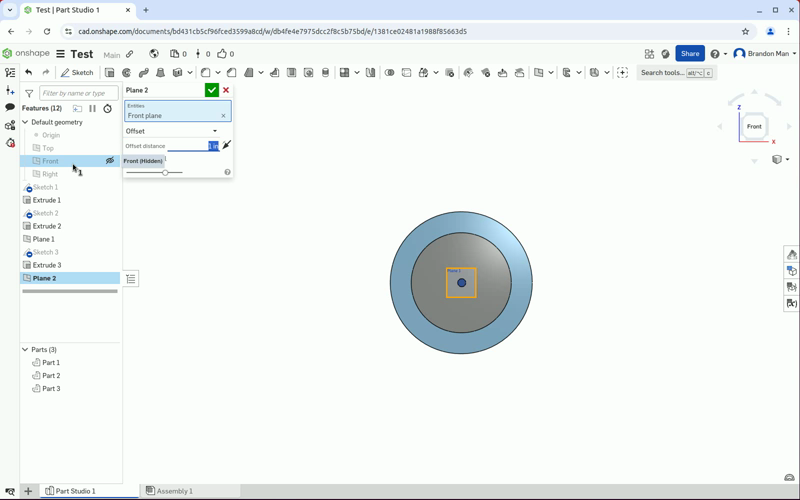
text(9.86)
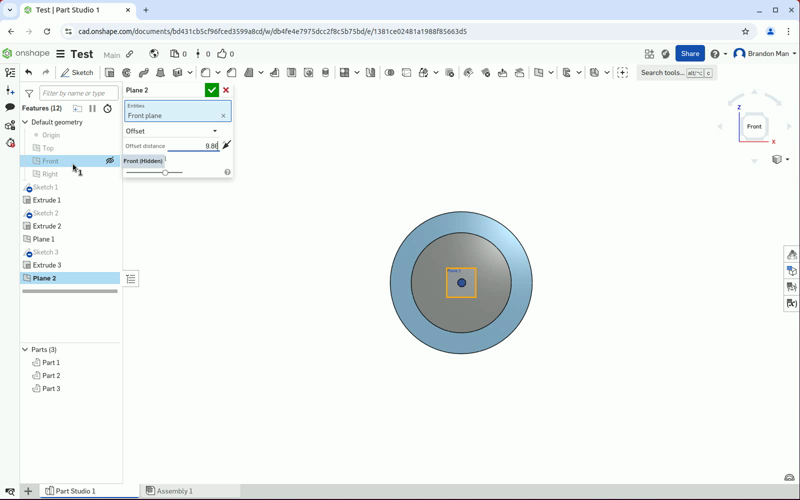
key(enter, 2)
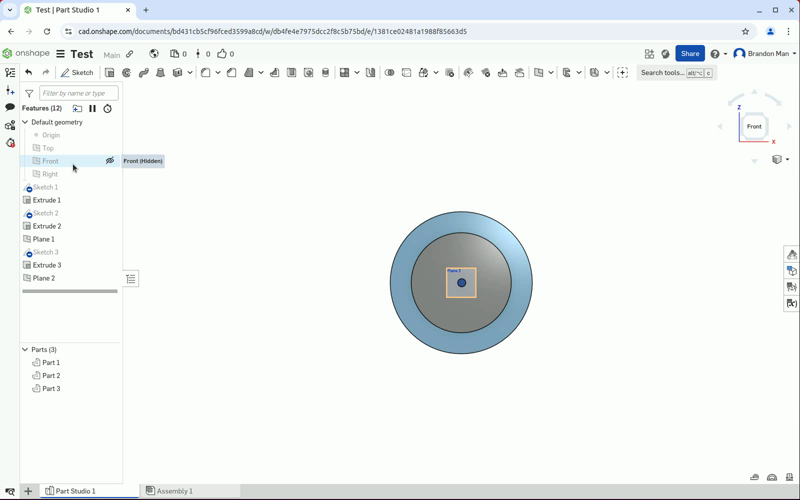
key(shift+s)
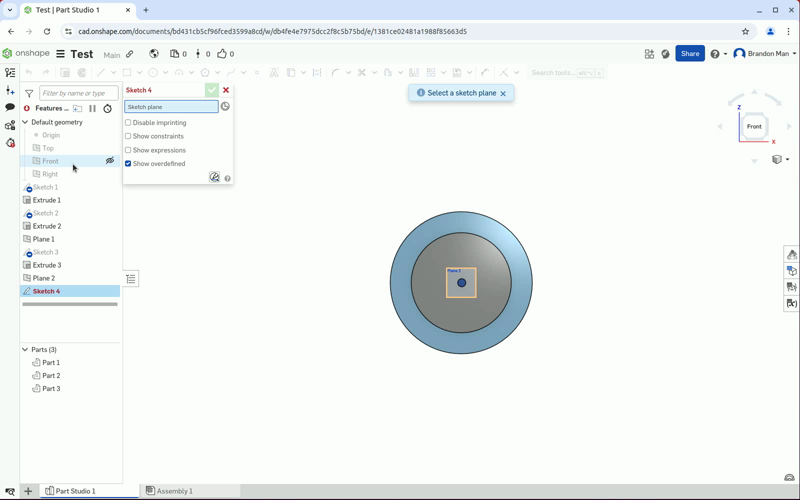
mouse_move(73, 280)
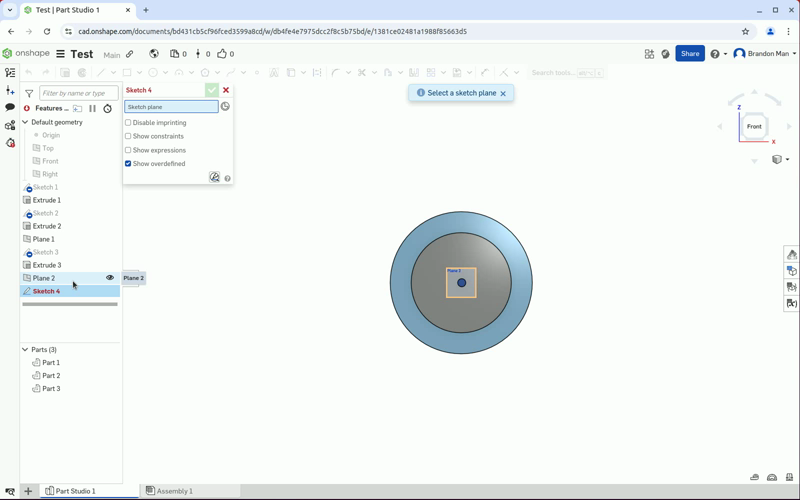
click(73, 280)
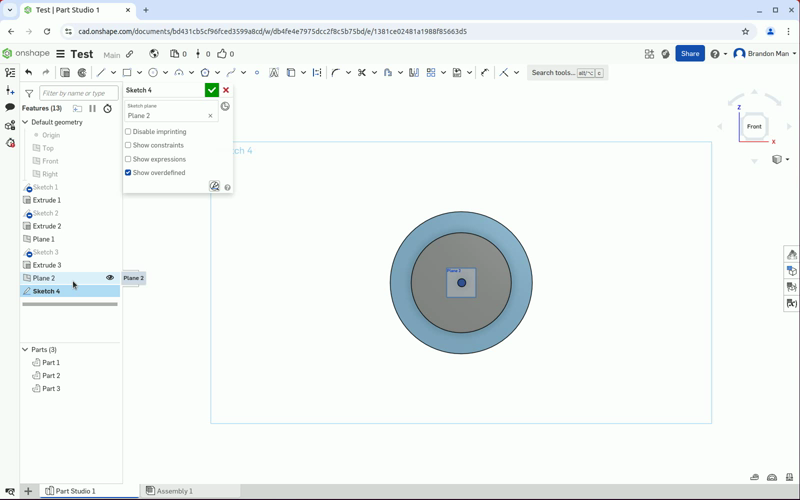
mouse_move(73, 352)
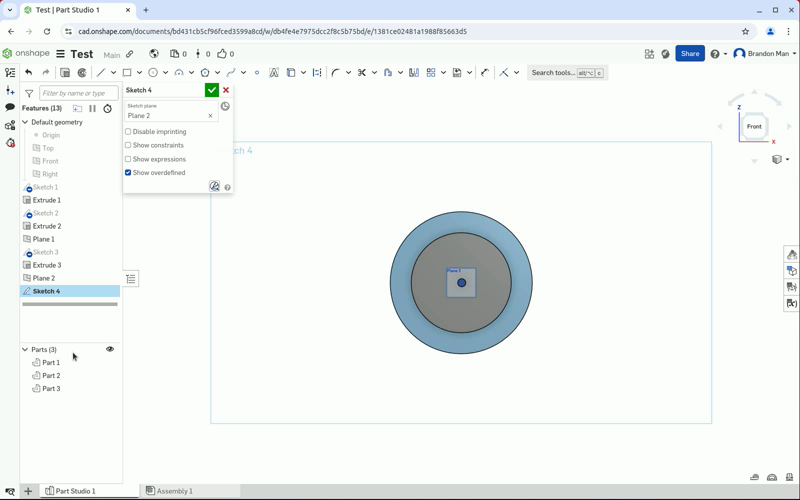
key(y)
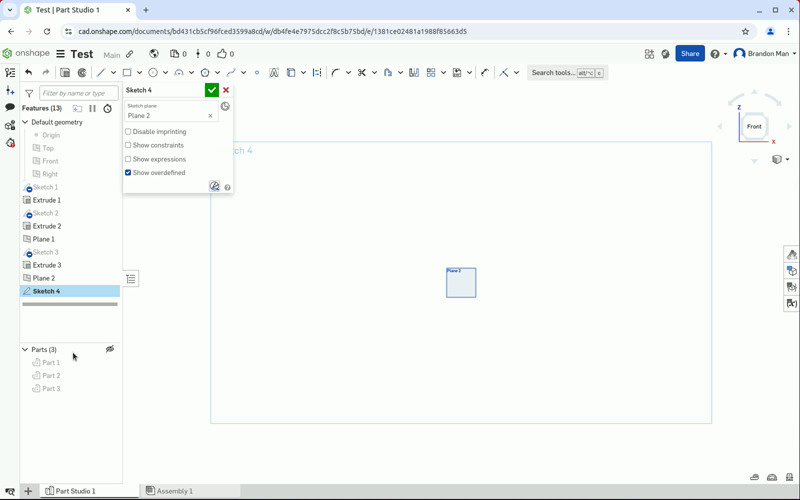
key(l)
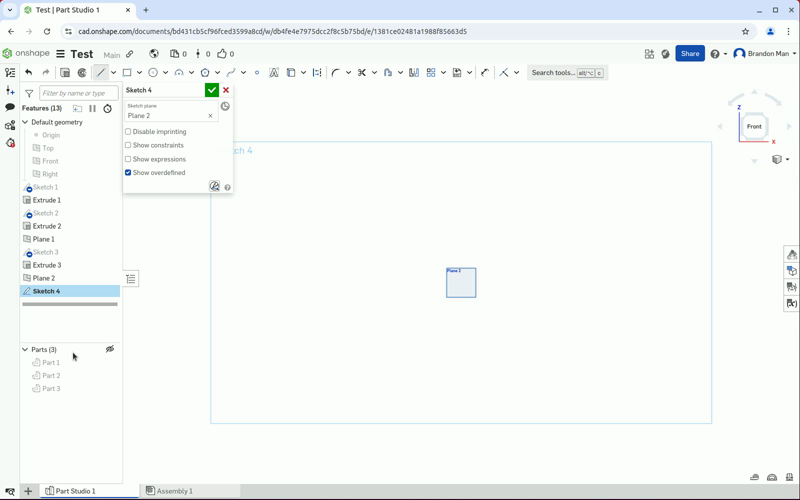
key_down(shift)
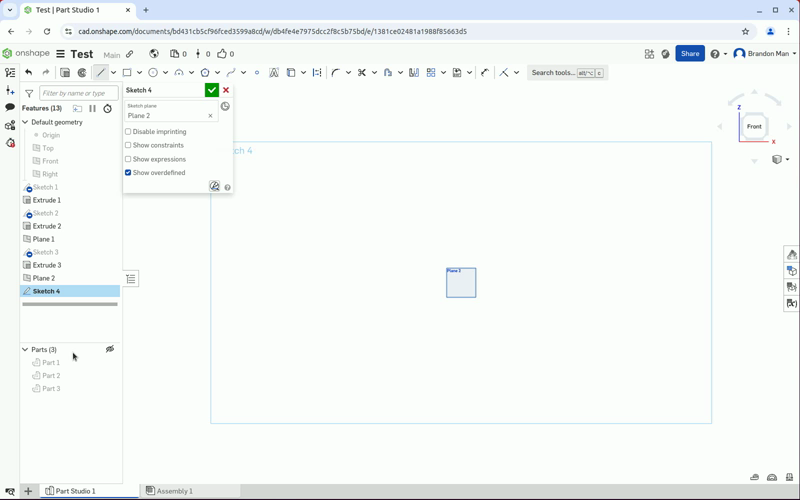
mouse_move(451, 284)
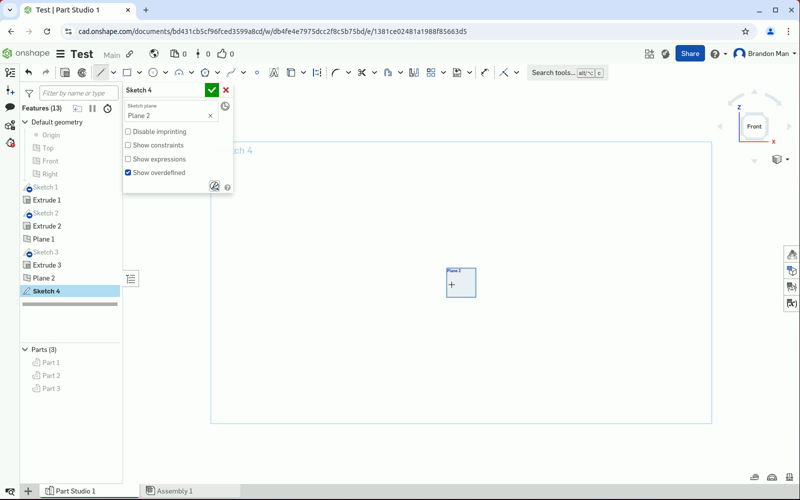
click(451, 284)
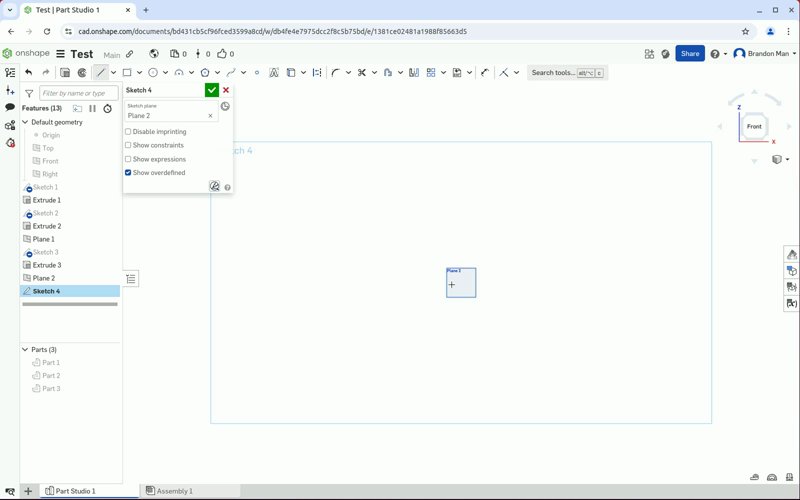
key_up(shift)
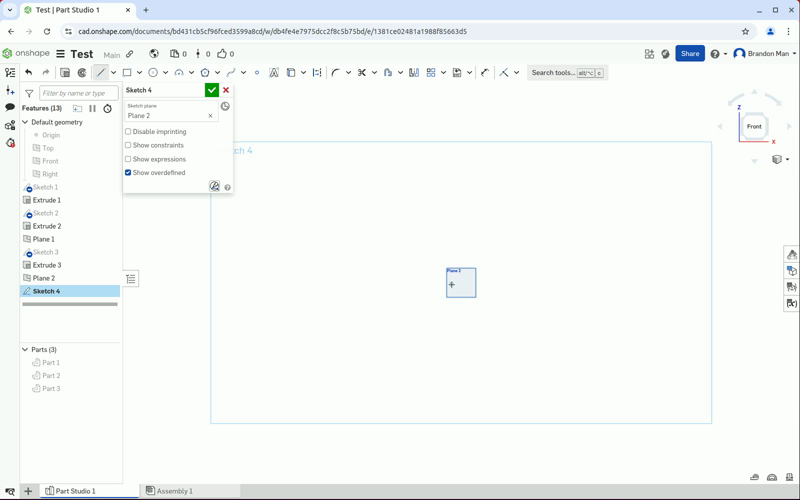
key_down(shift)
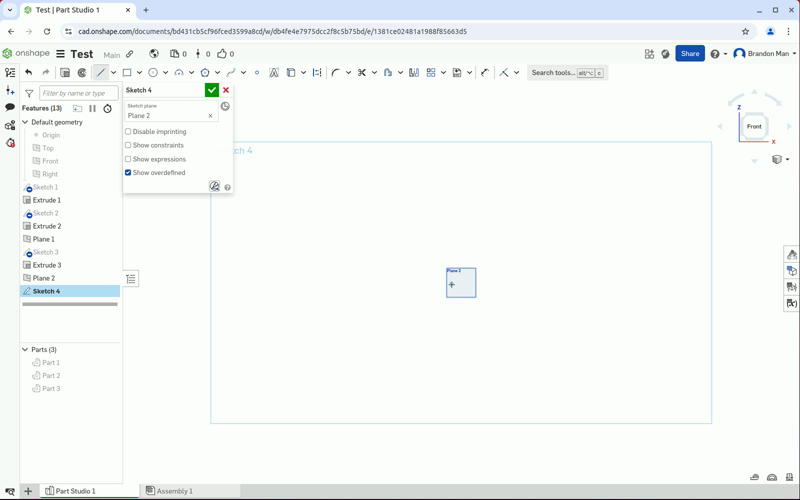
mouse_move(481, 284)
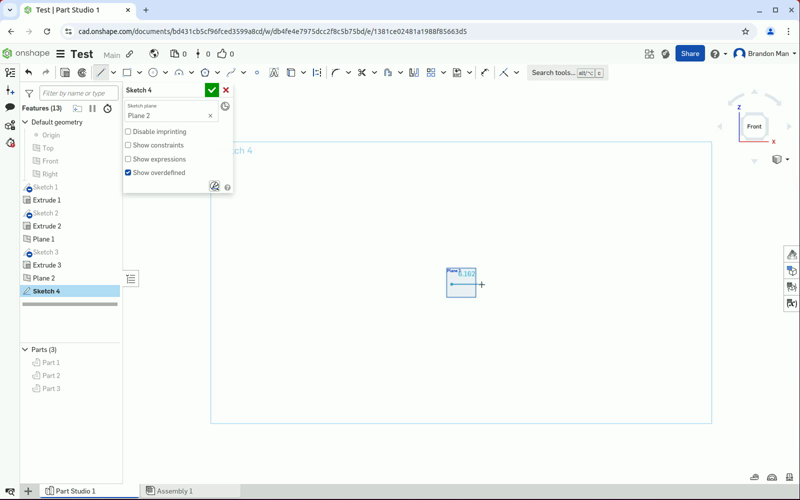
mouse_move(455, 291)
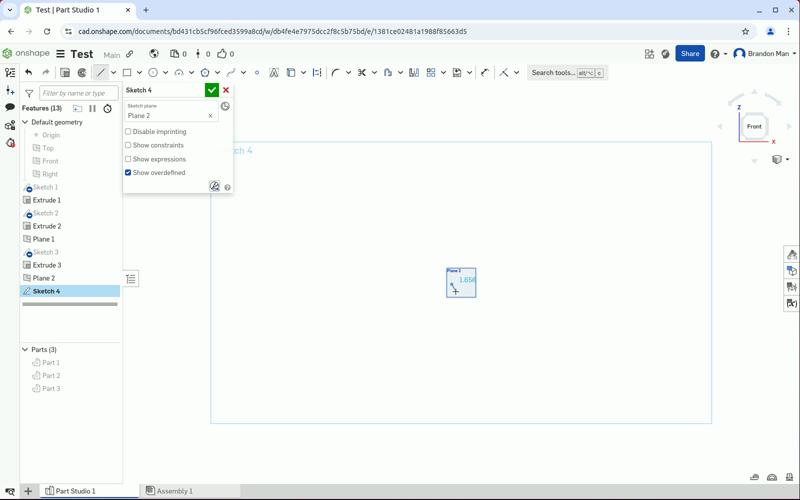
click(455, 291)
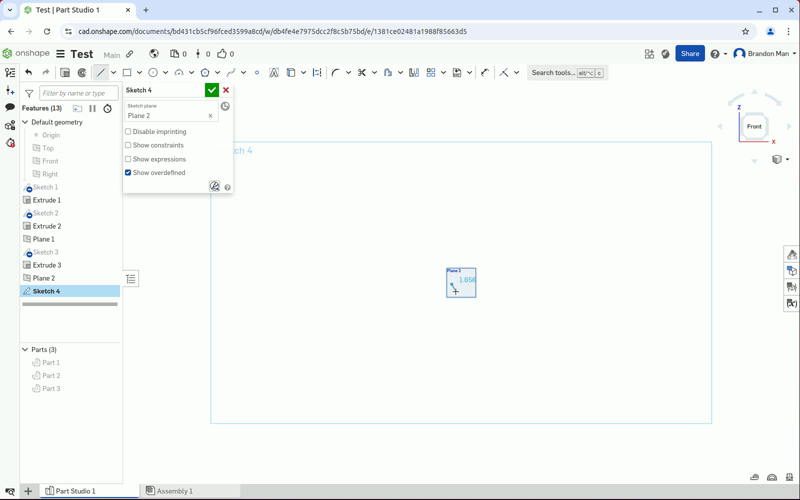
key_up(shift)
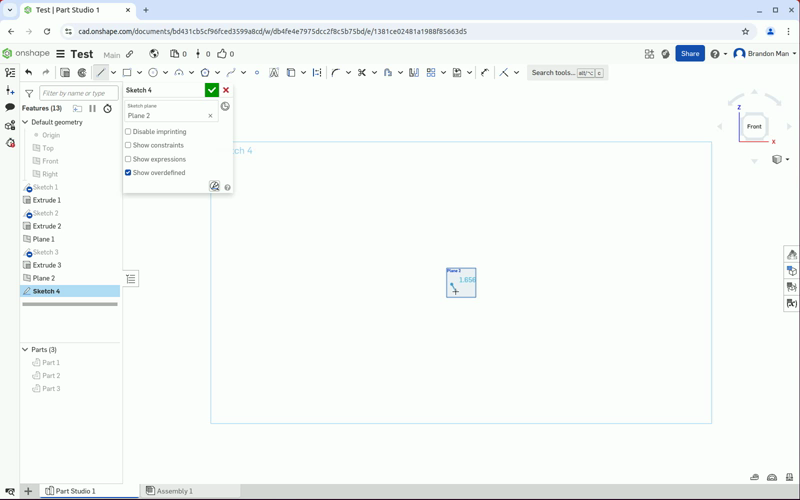
key_down(shift)
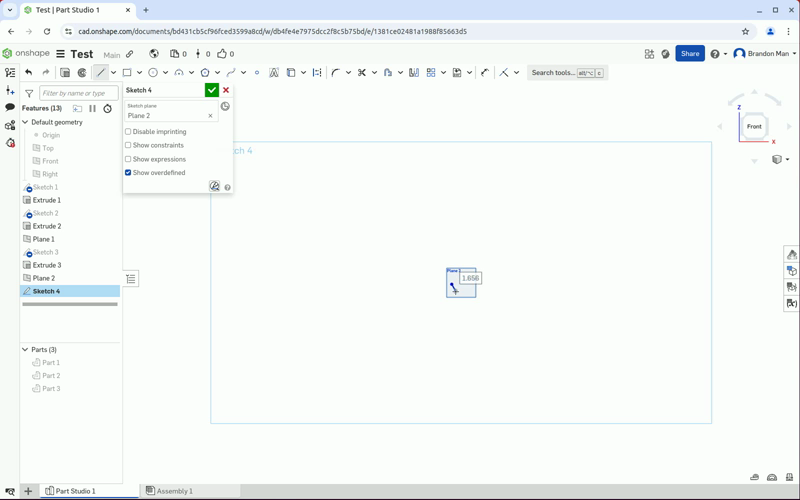
mouse_move(485, 291)
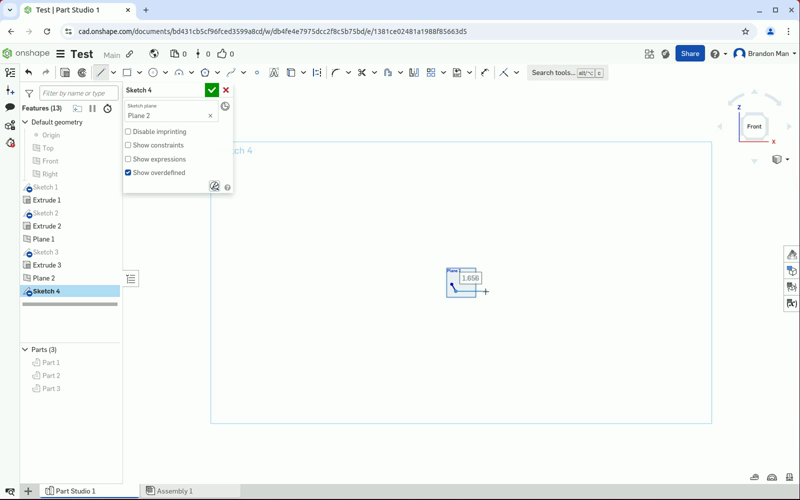
mouse_move(464, 292)
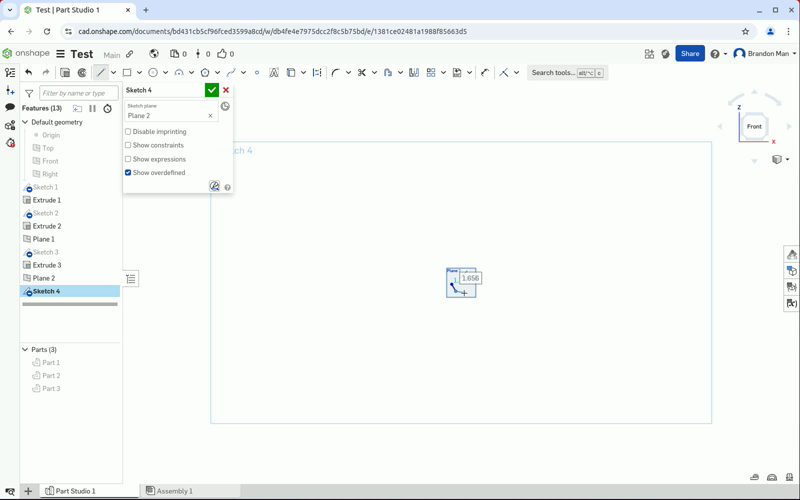
click(464, 292)
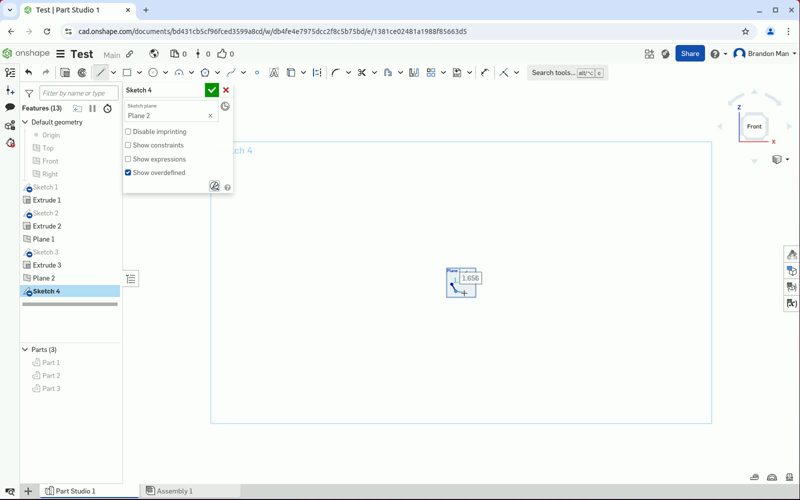
key_up(shift)
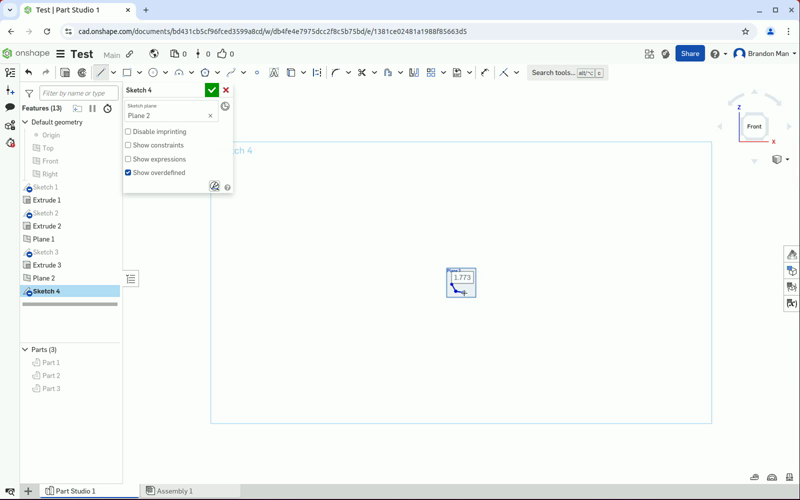
key_down(shift)
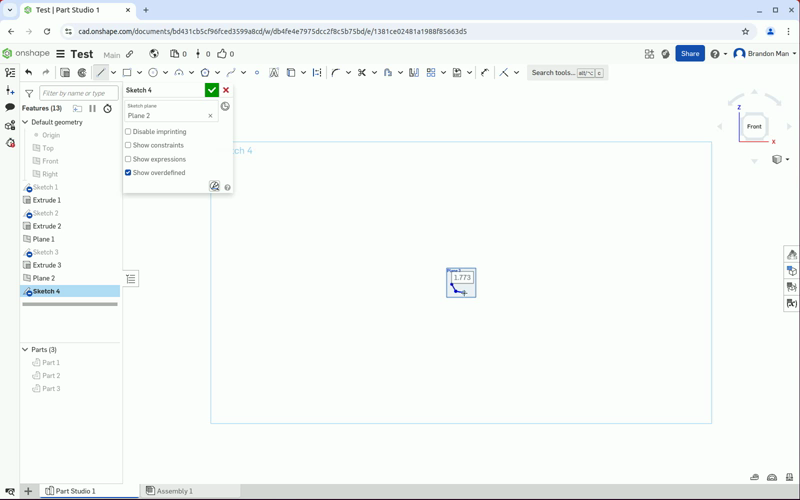
mouse_move(494, 292)
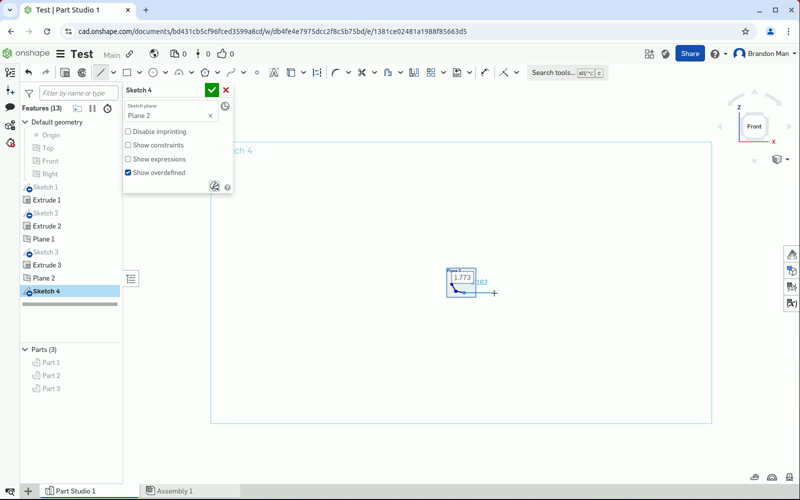
mouse_move(470, 286)
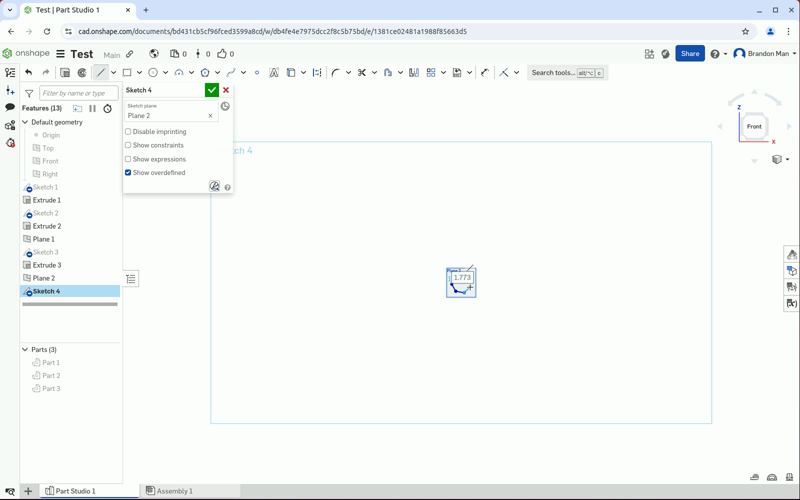
click(470, 286)
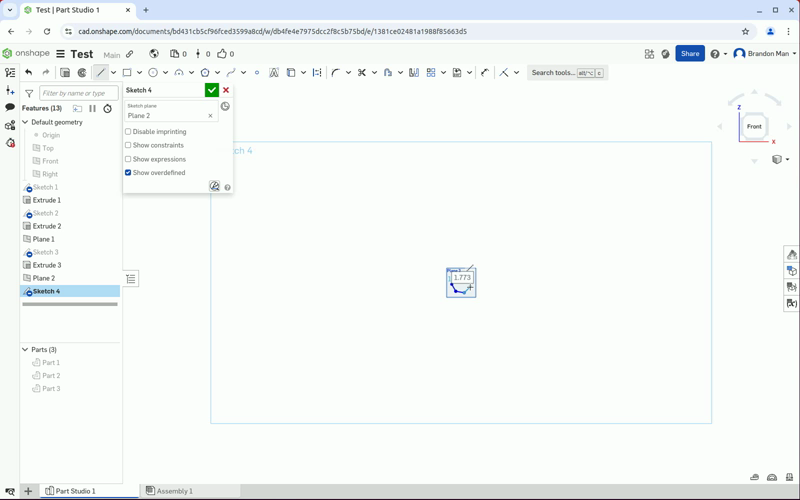
key_up(shift)
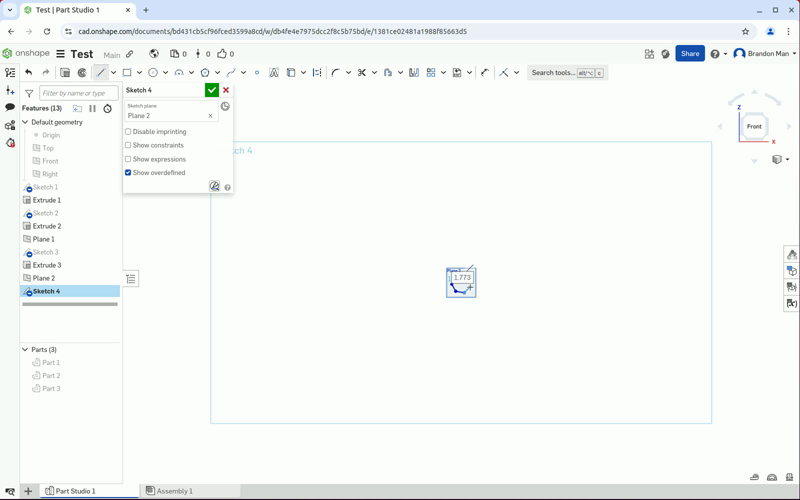
key_down(shift)
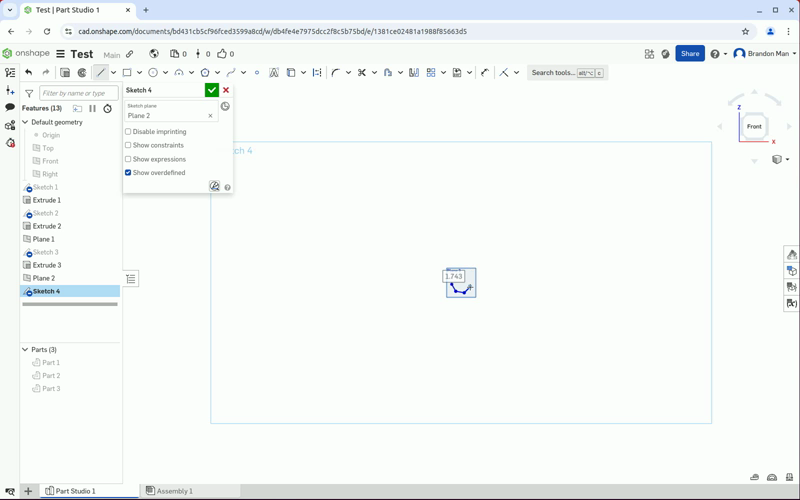
mouse_move(500, 286)
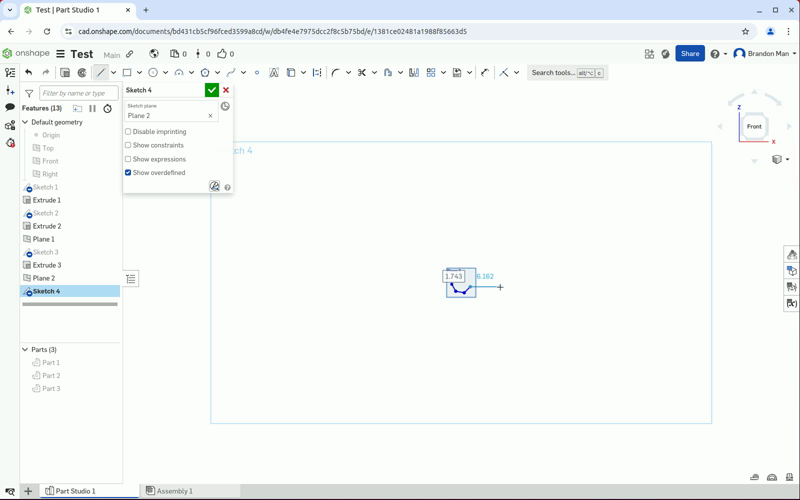
mouse_move(469, 278)
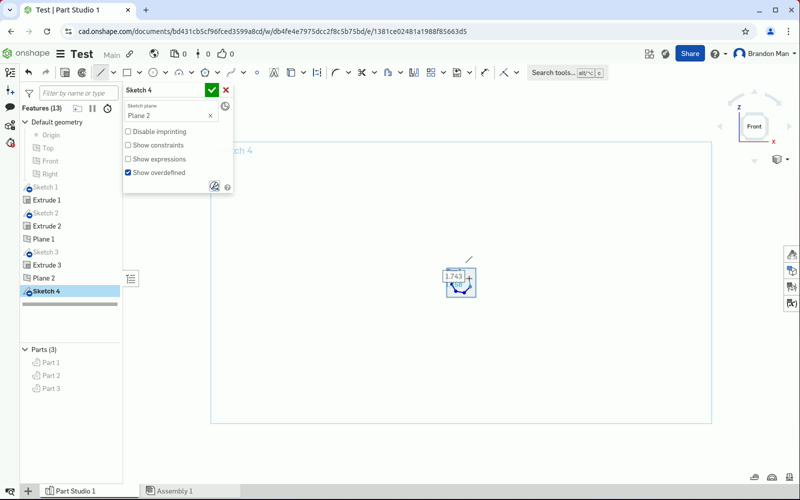
click(469, 278)
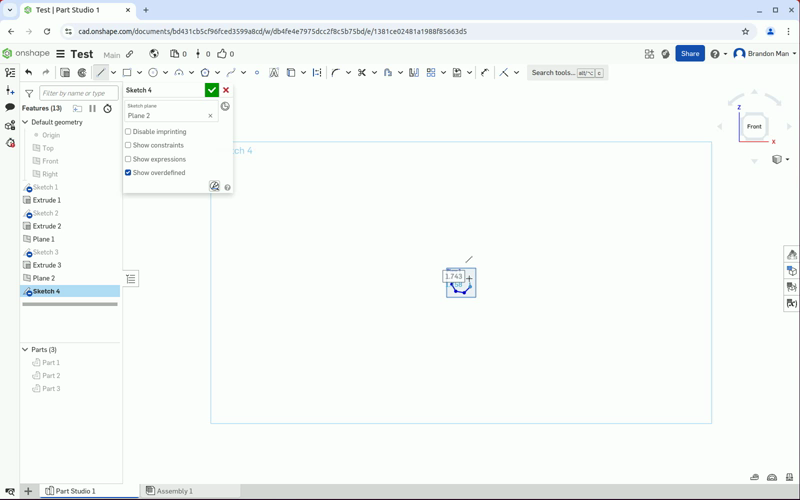
key_up(shift)
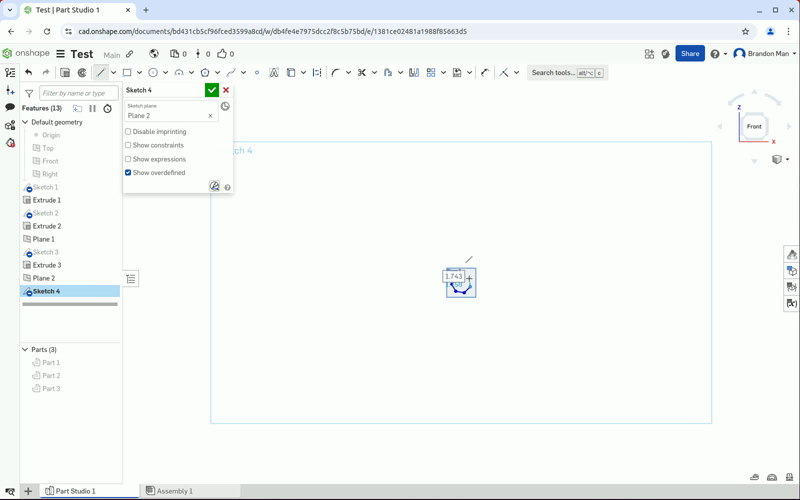
key_down(shift)
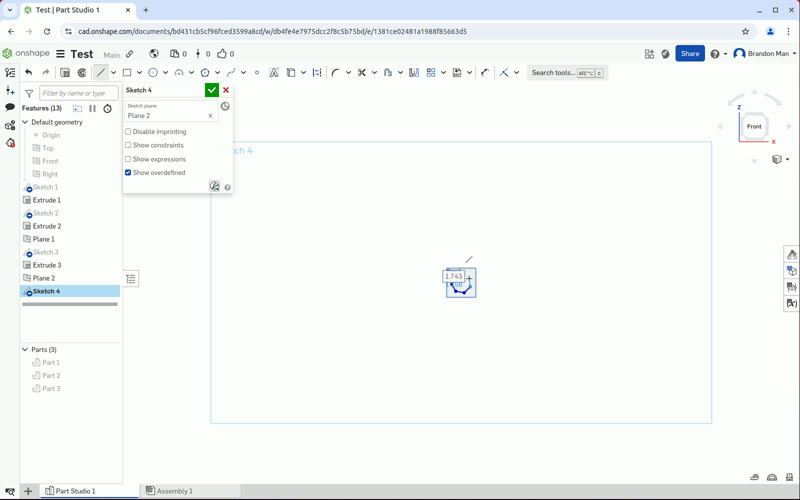
mouse_move(499, 278)
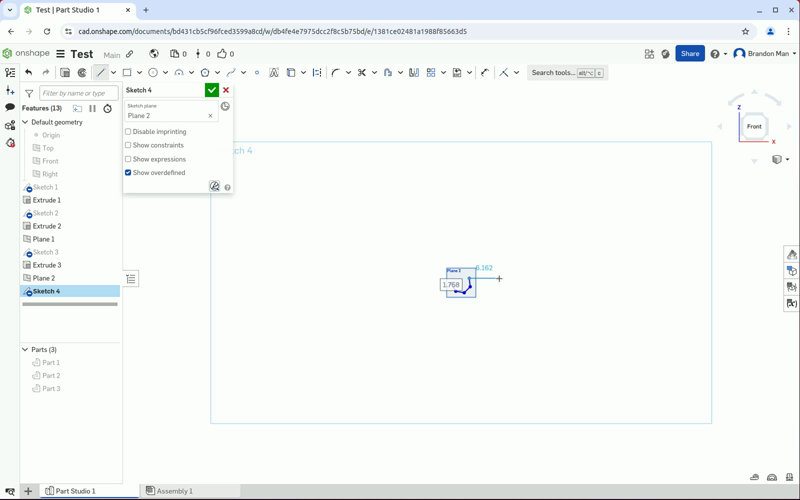
mouse_move(462, 273)
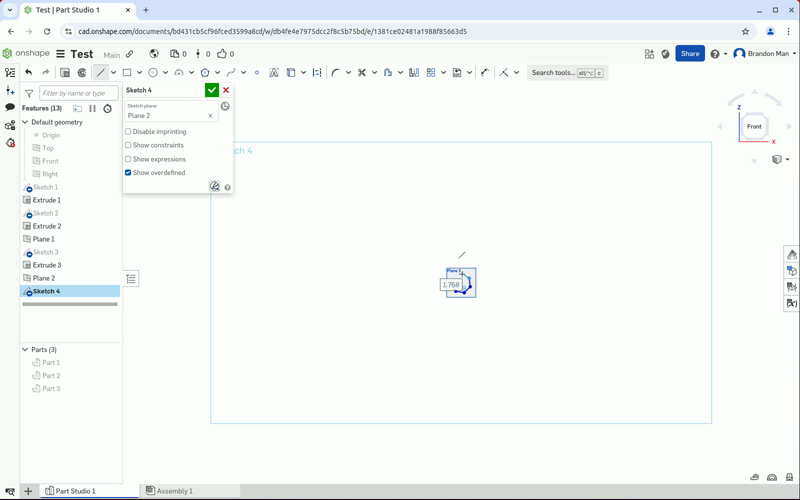
click(462, 273)
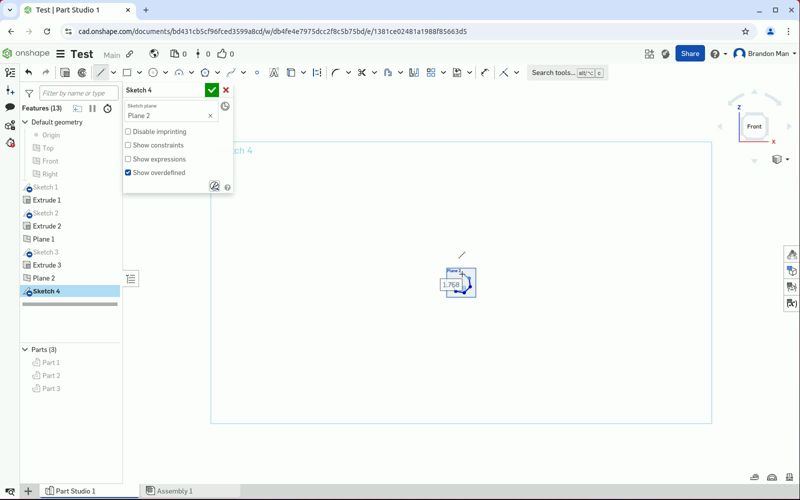
key_up(shift)
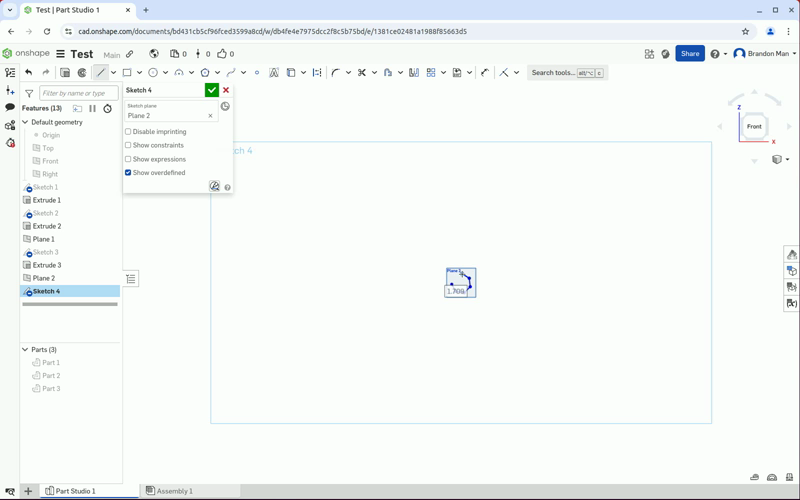
key_down(shift)
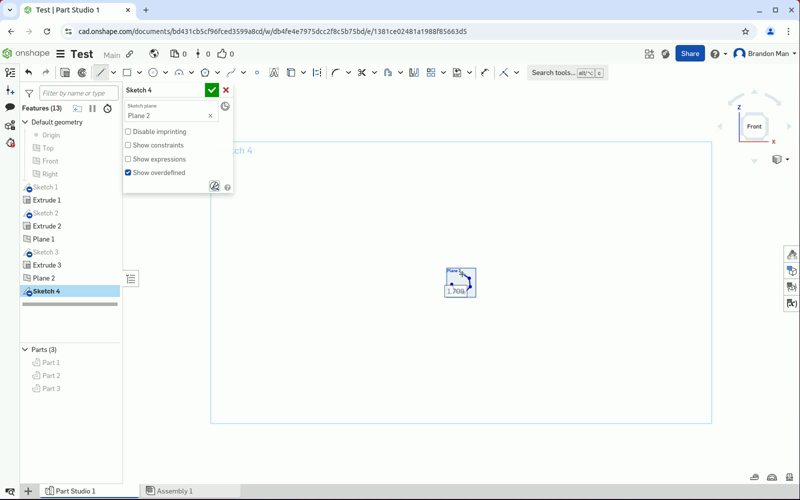
mouse_move(492, 273)
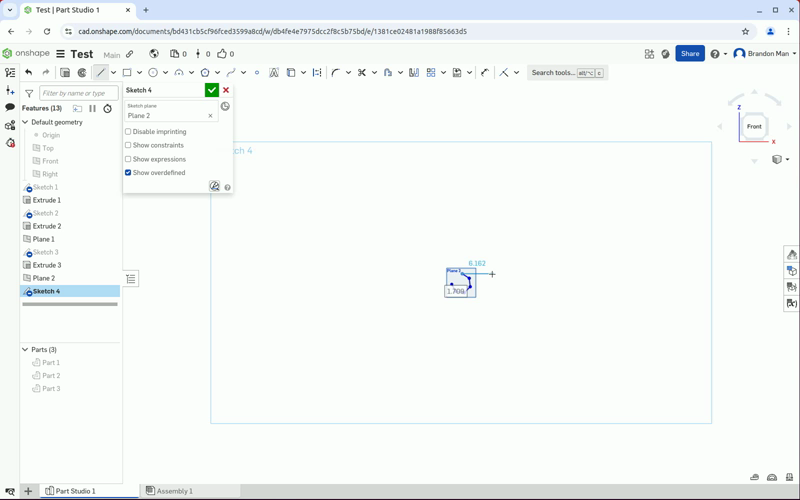
mouse_move(454, 276)
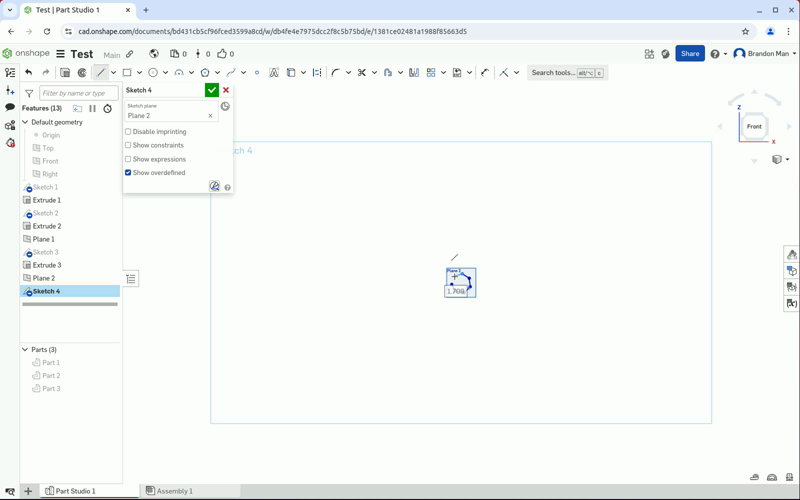
click(454, 276)
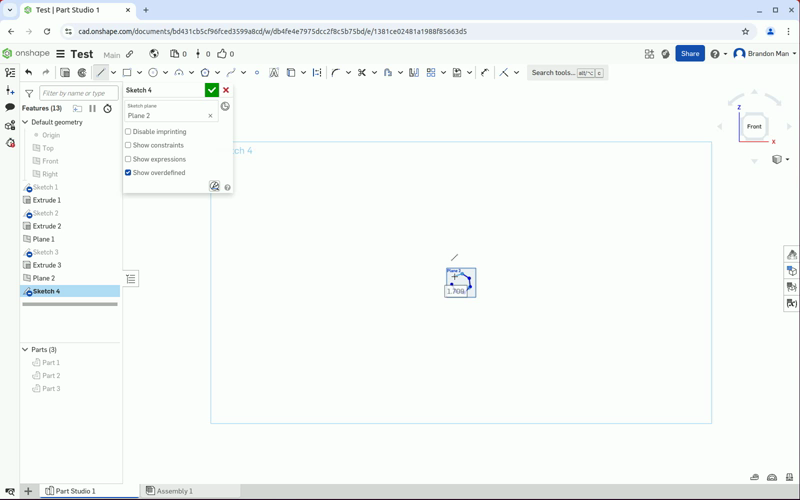
key_up(shift)
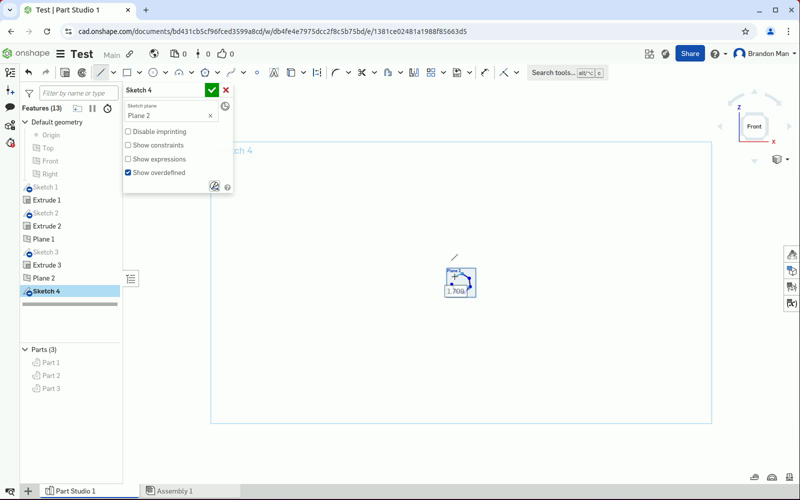
mouse_move(484, 276)
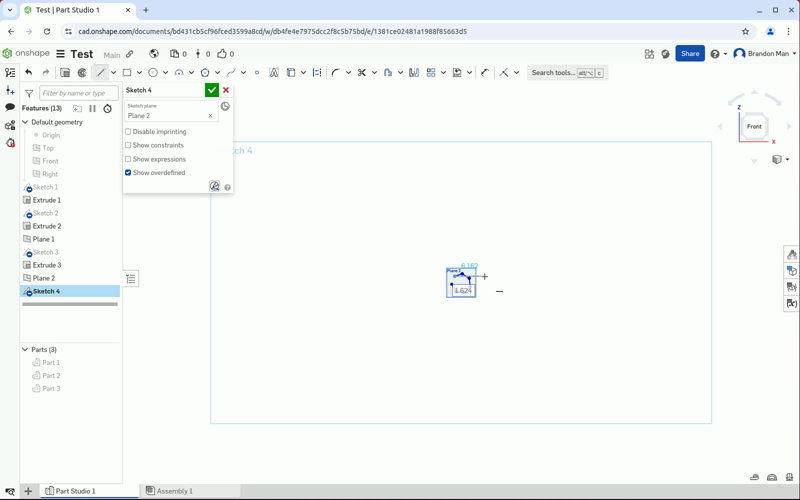
key_down(shift)
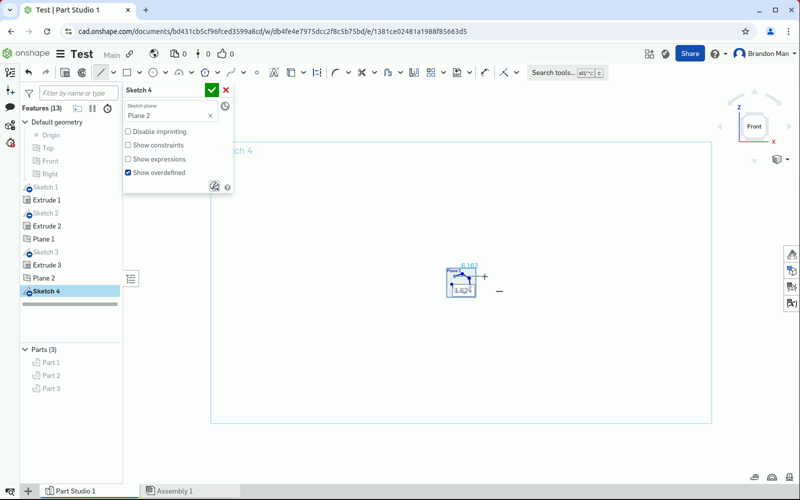
mouse_move(451, 284)
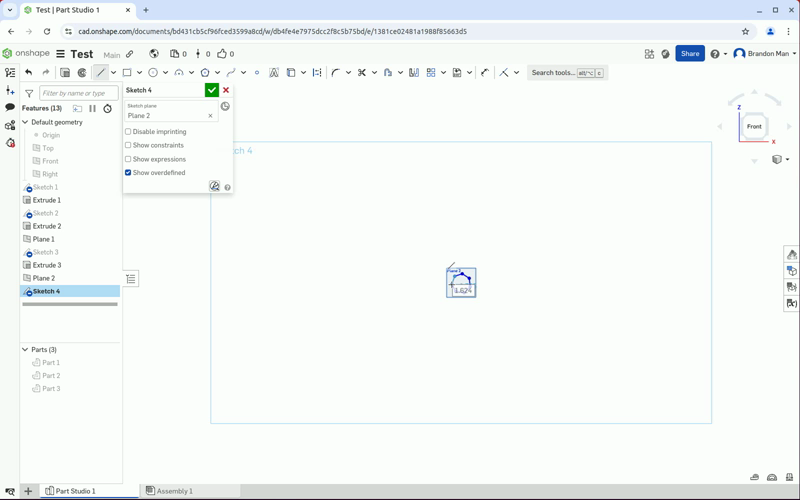
key_up(shift)
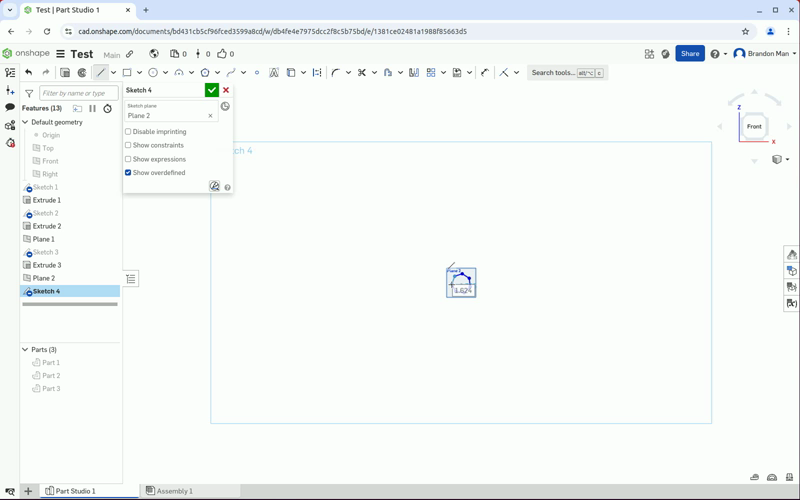
click(451, 284)
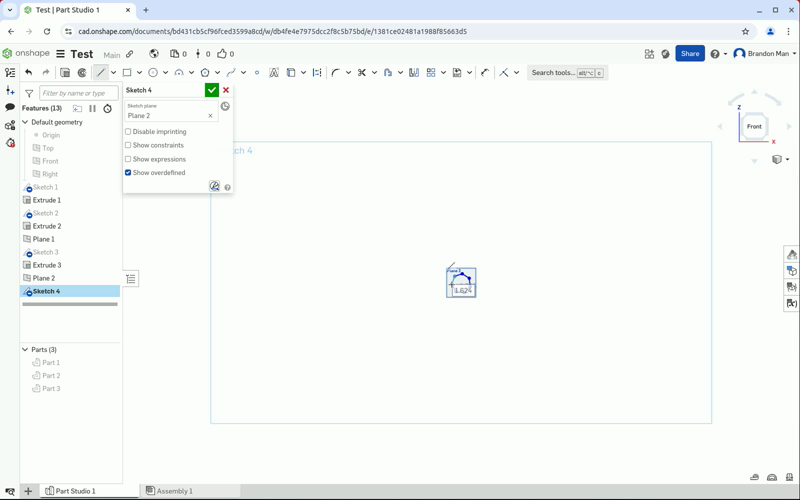
key(esc)
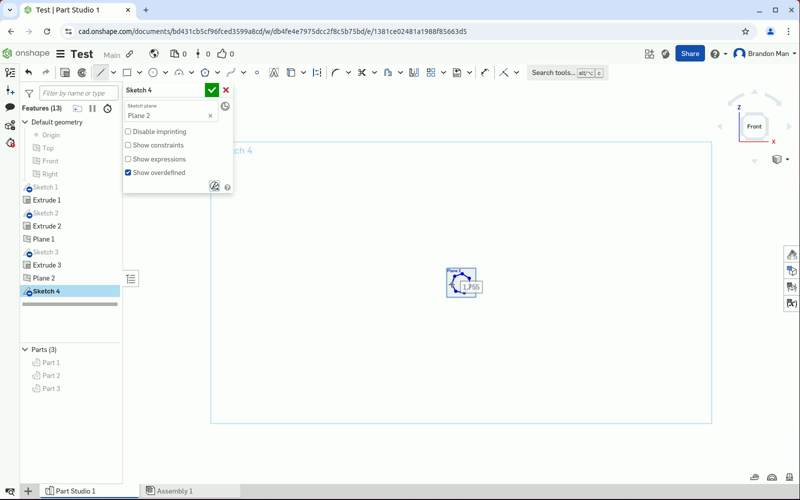
key(c)
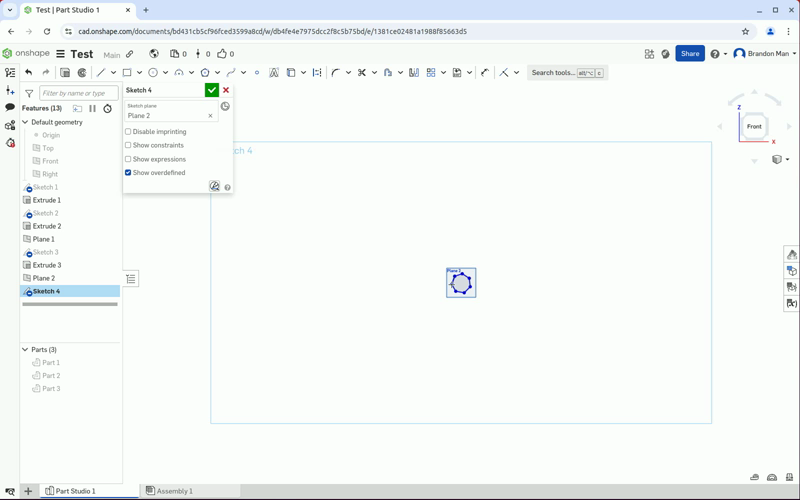
key_down(shift)
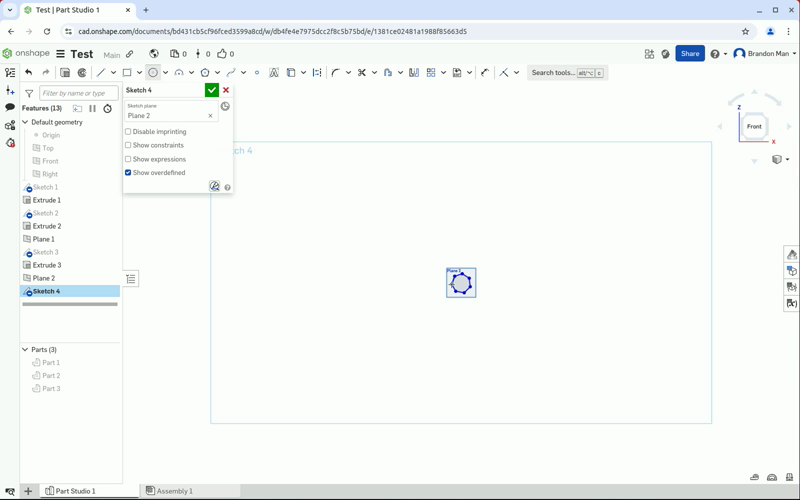
mouse_move(461, 283)
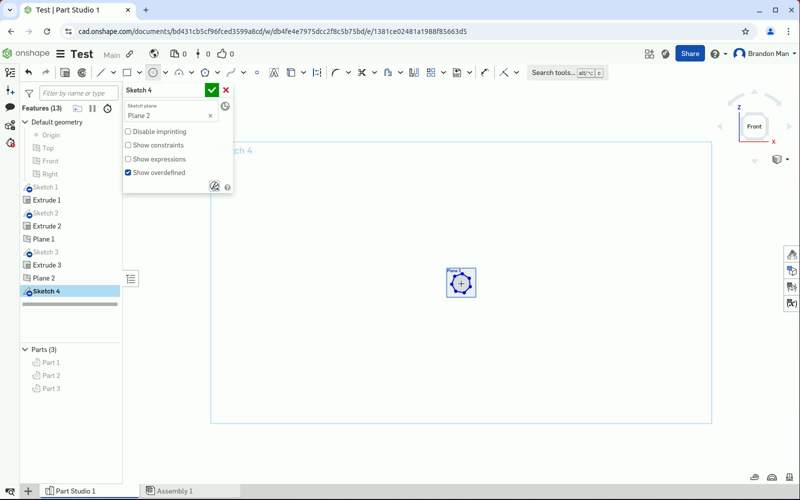
click(461, 283)
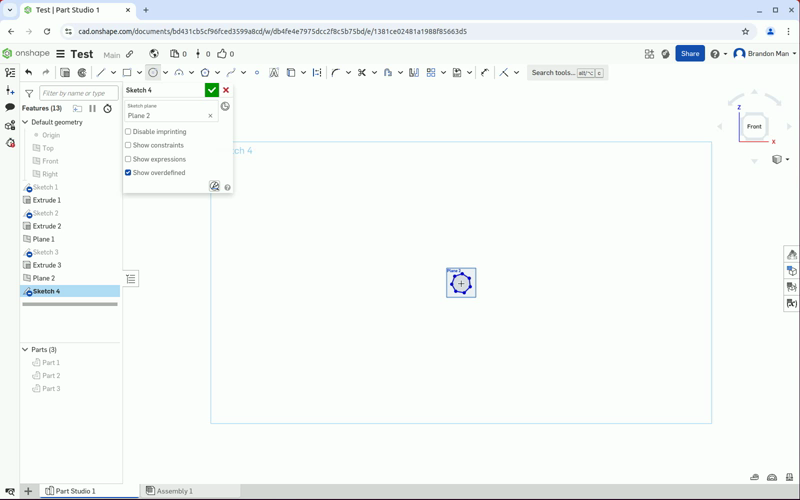
key_up(shift)
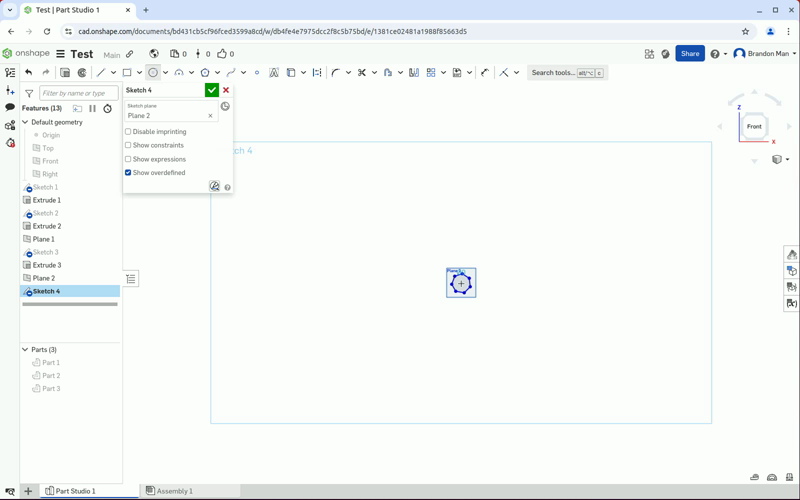
mouse_move(464, 283)
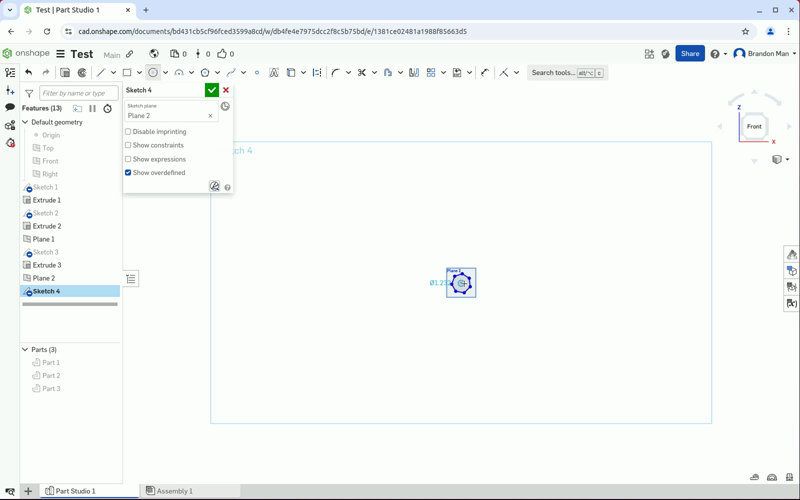
click(464, 283)
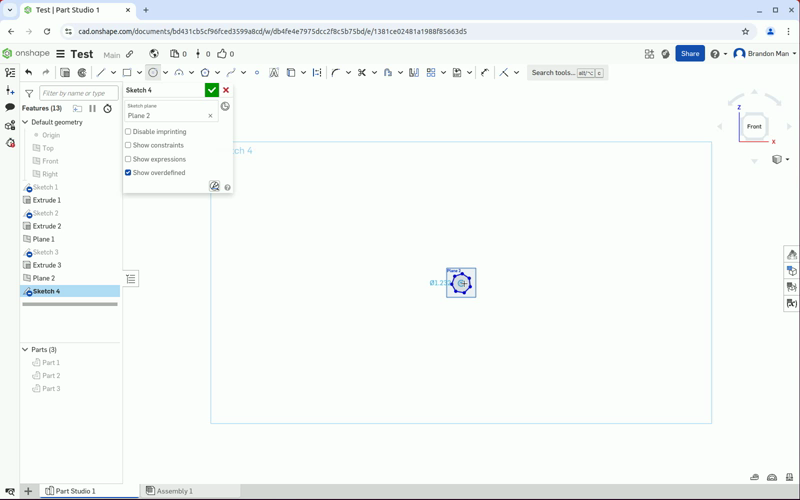
key(esc)
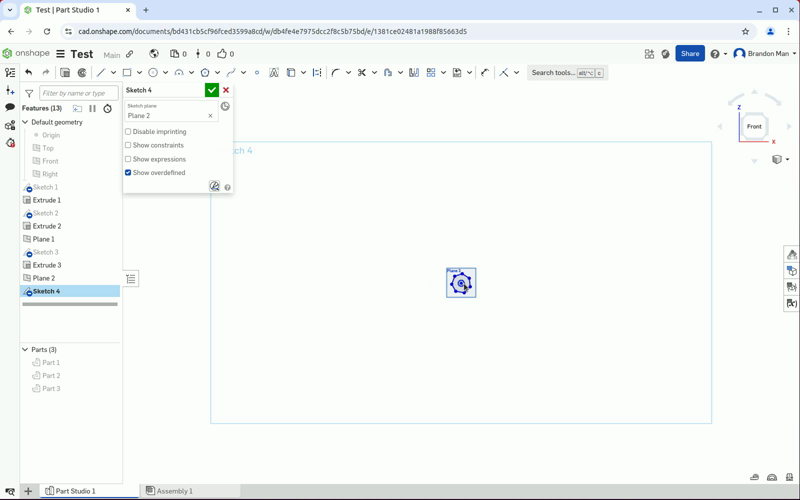
mouse_move(459, 279)
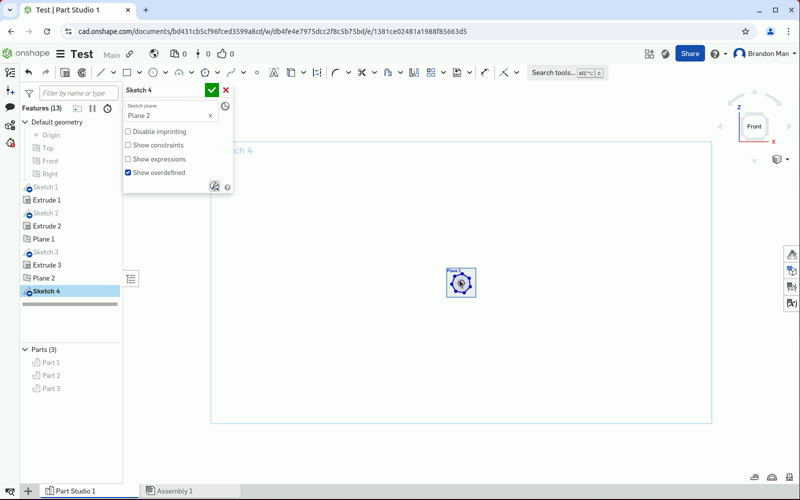
scroll(6)
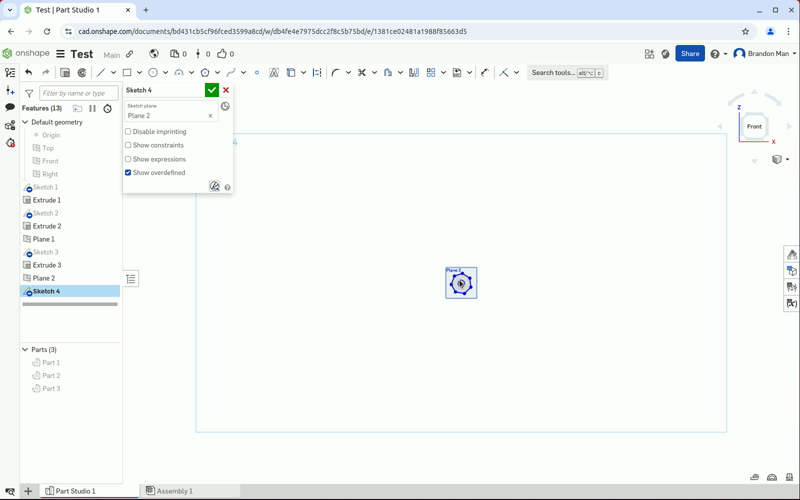
scroll(6)
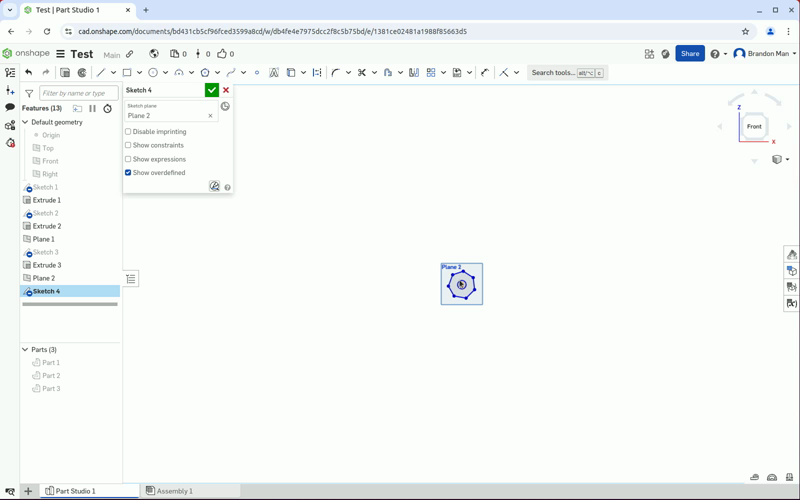
scroll(6)
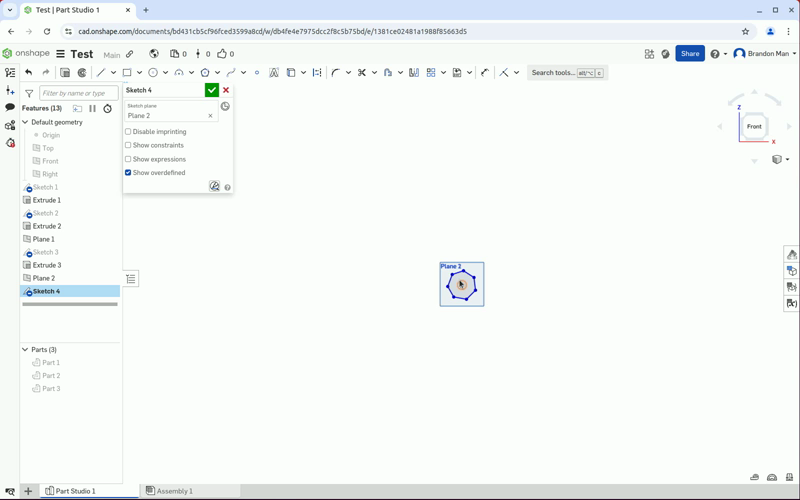
scroll(6)
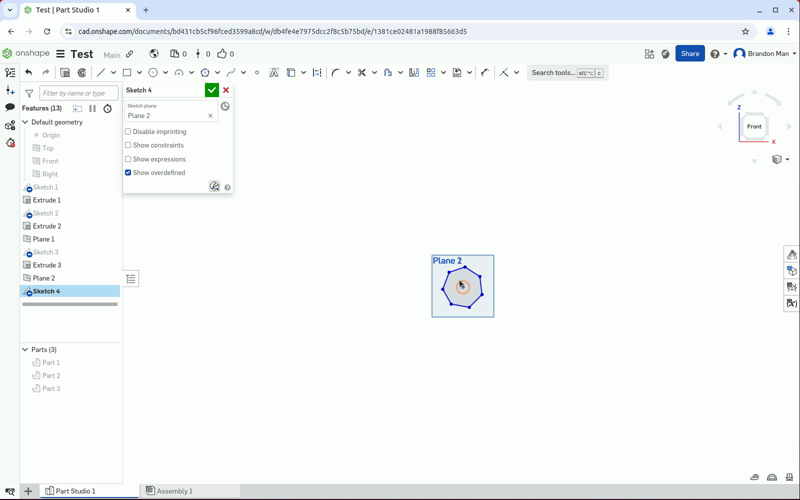
scroll(6)
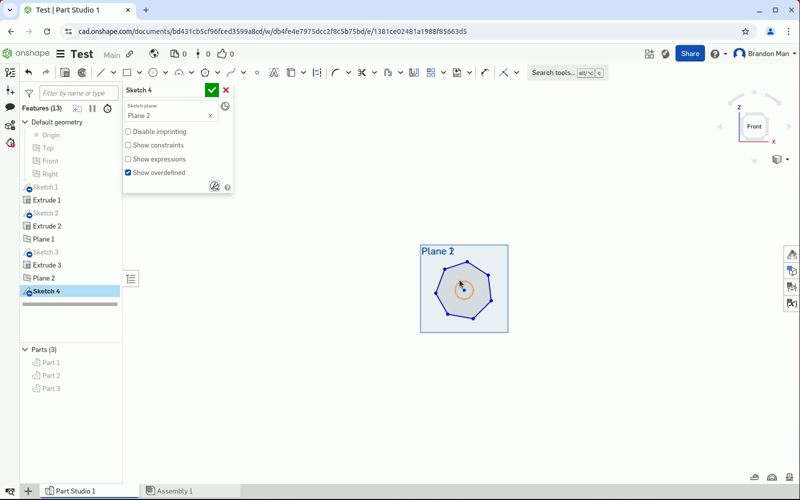
scroll(6)
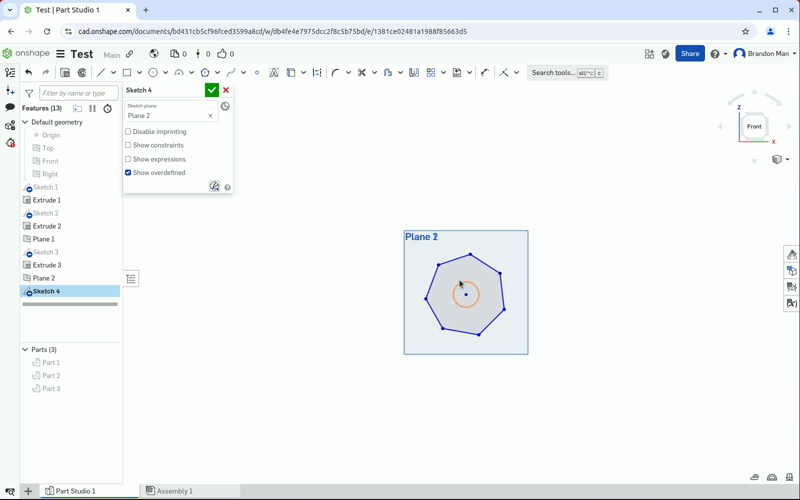
scroll(6)
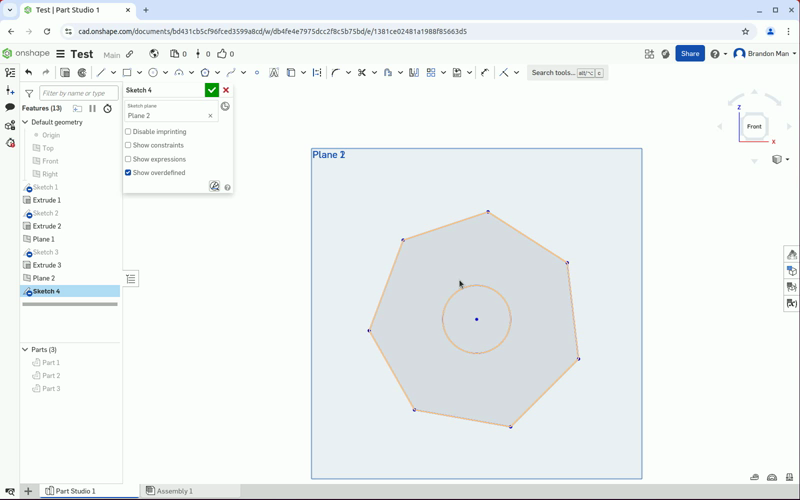
click(459, 279)
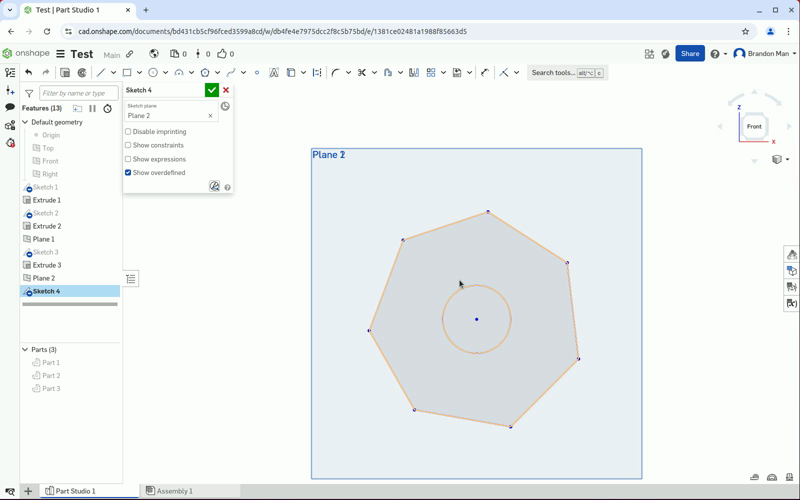
scroll(-6)
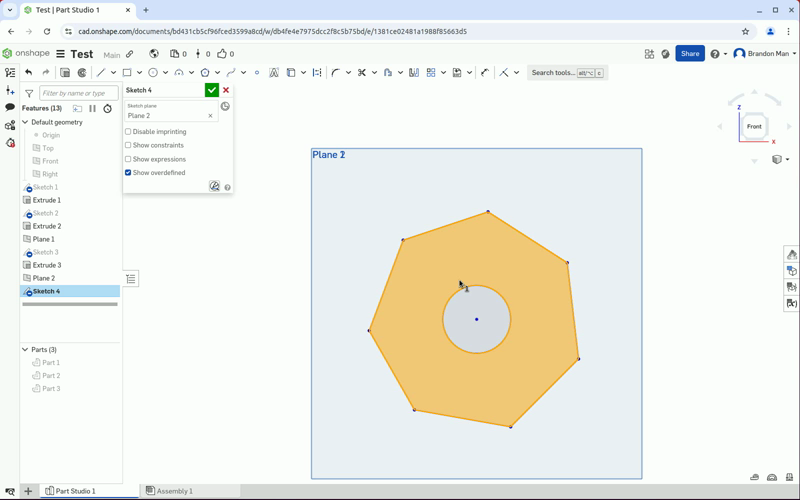
scroll(-6)
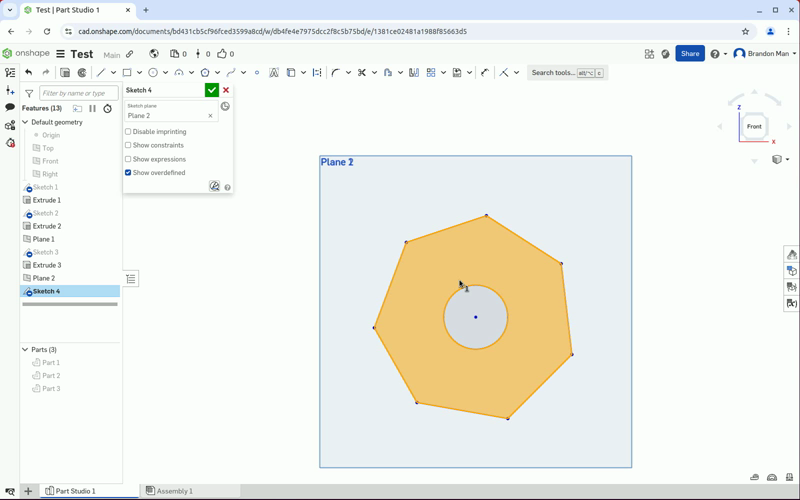
scroll(-6)
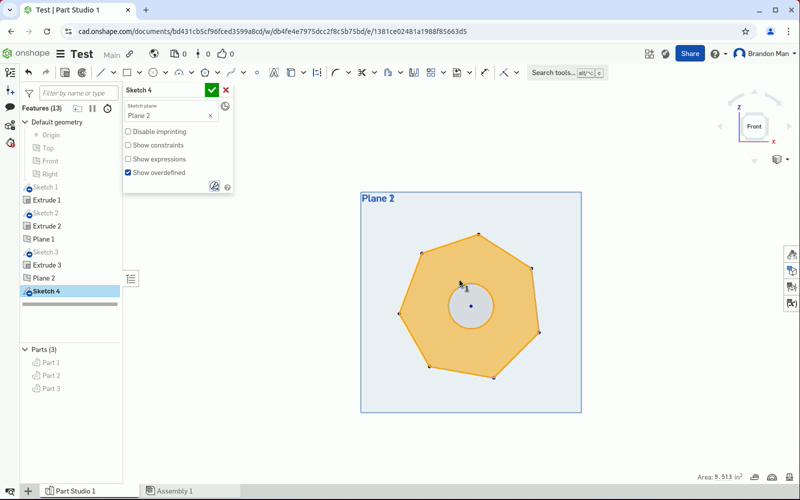
scroll(-6)
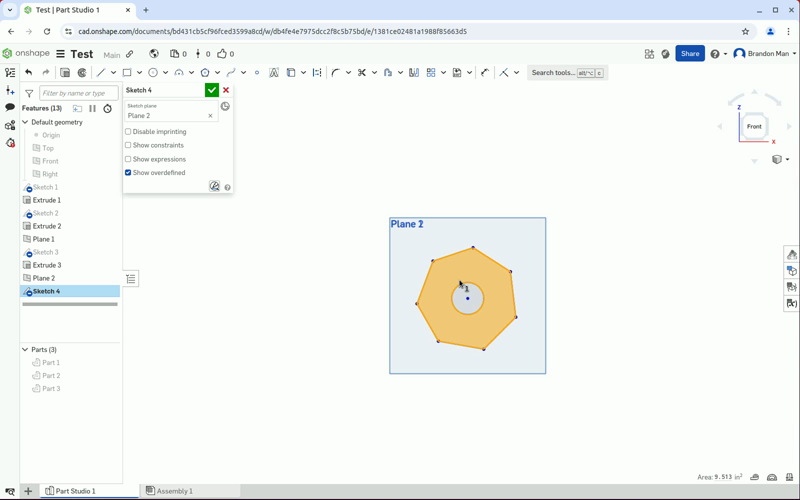
scroll(-6)
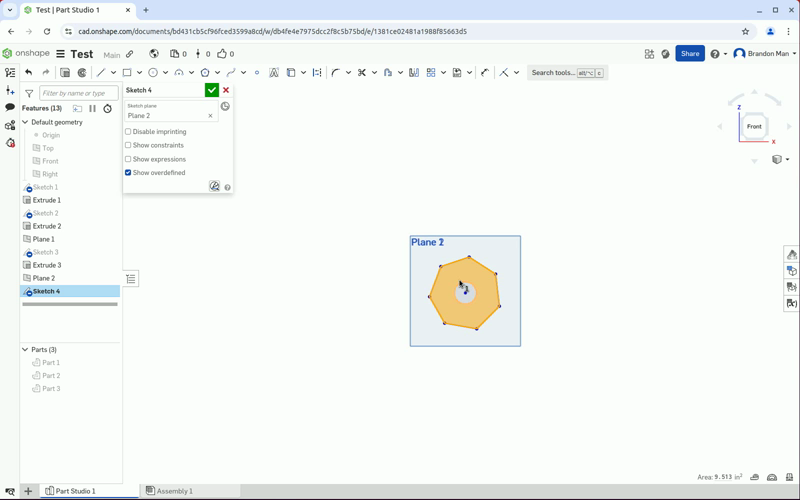
scroll(-6)
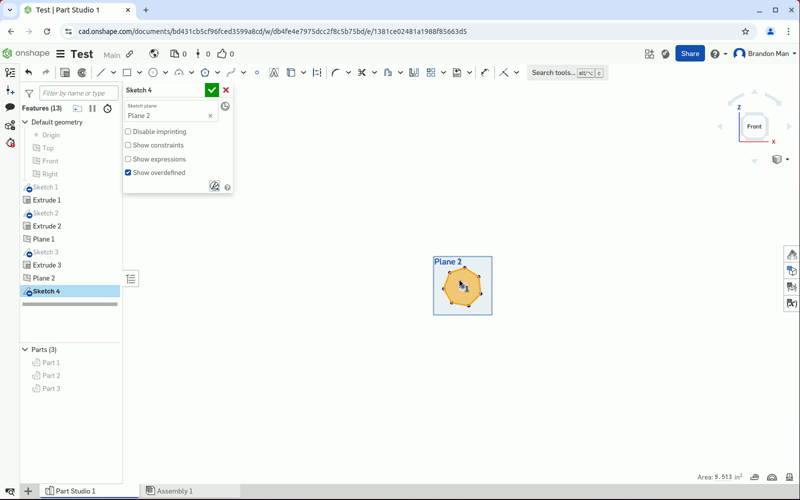
scroll(-6)
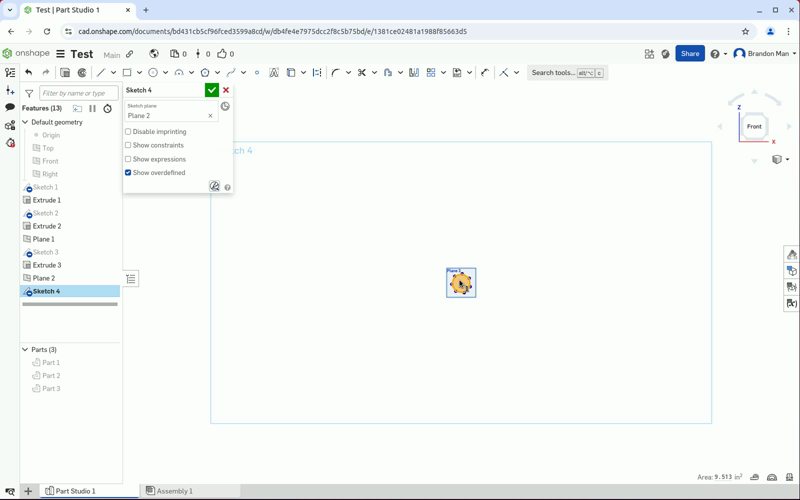
mouse_move(73, 352)
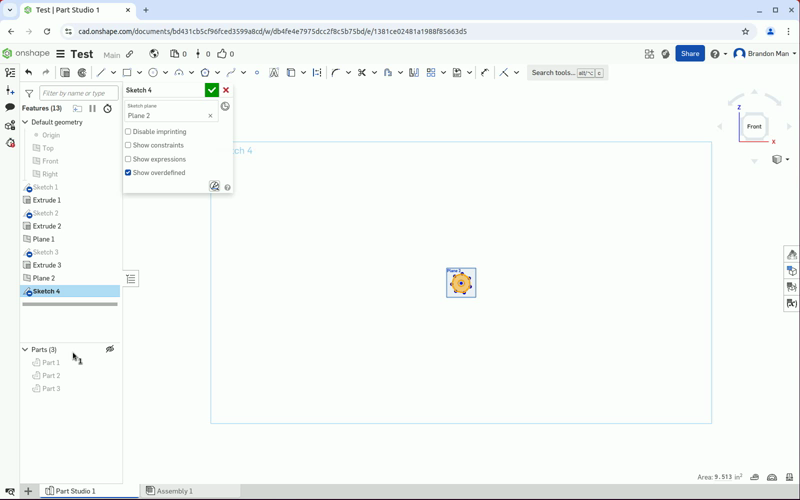
key(shift+y)
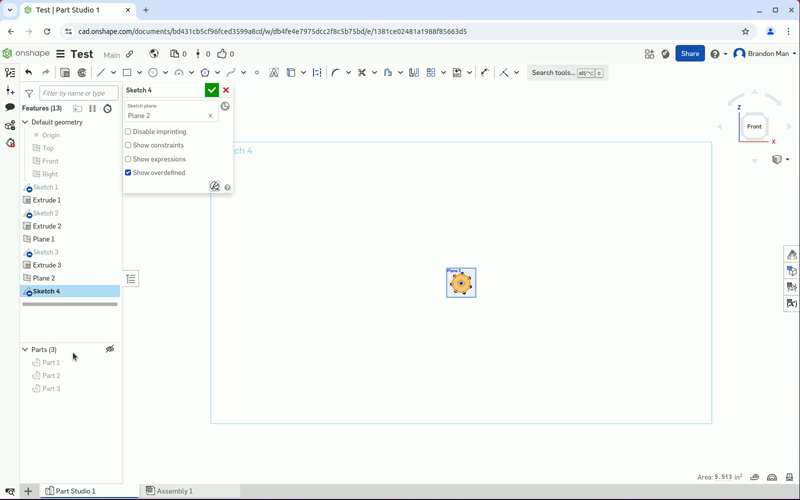
key(shift+e)
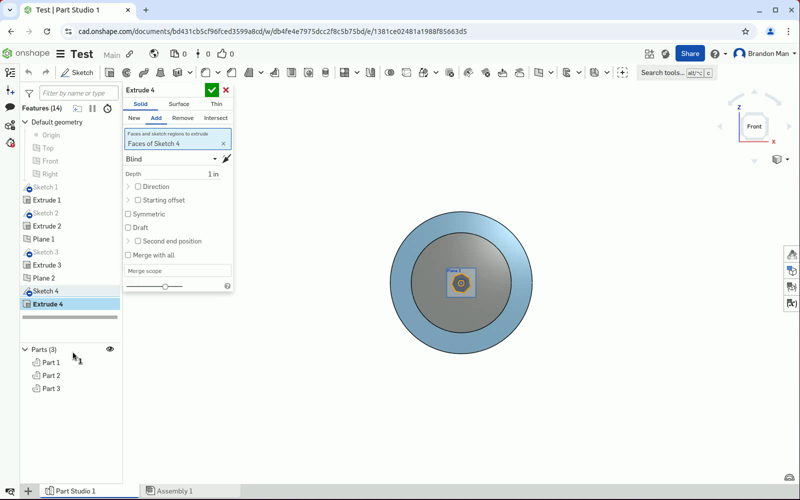
mouse_move(143, 106)
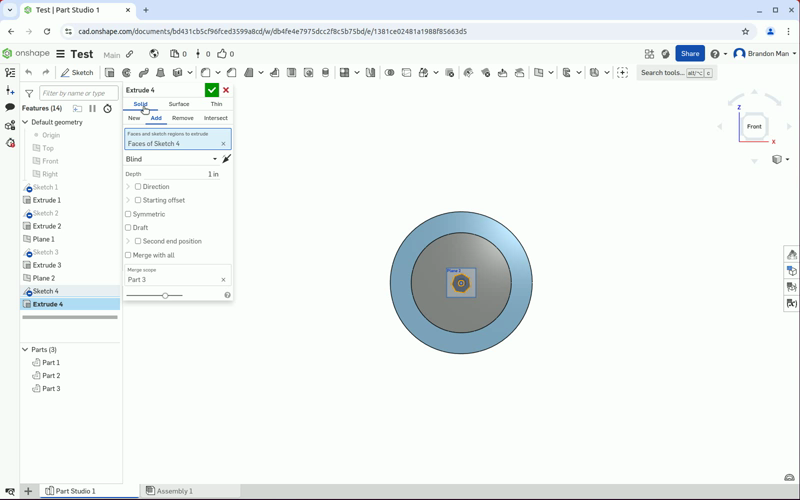
click(143, 106)
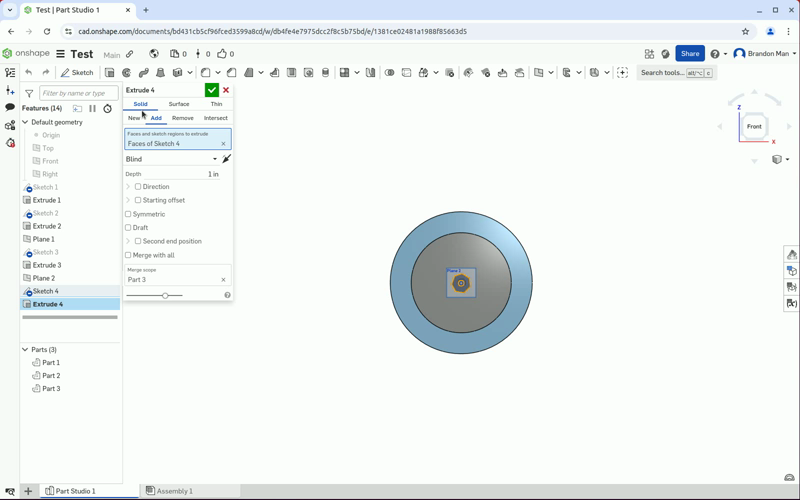
mouse_move(137, 120)
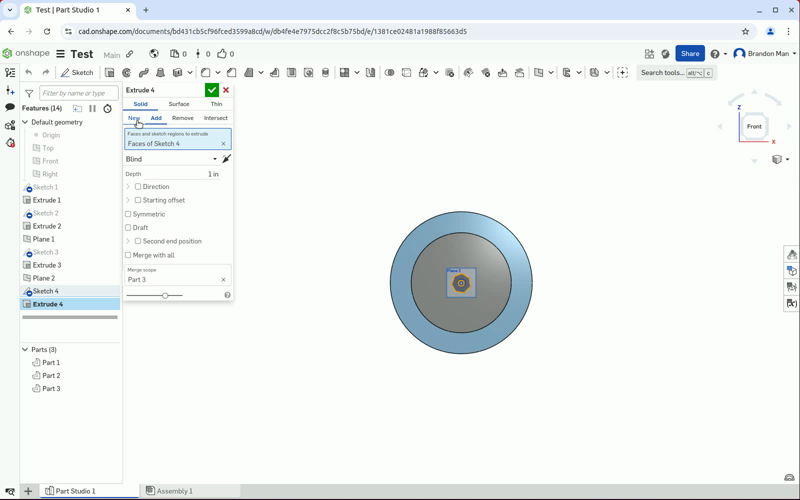
click(137, 120)
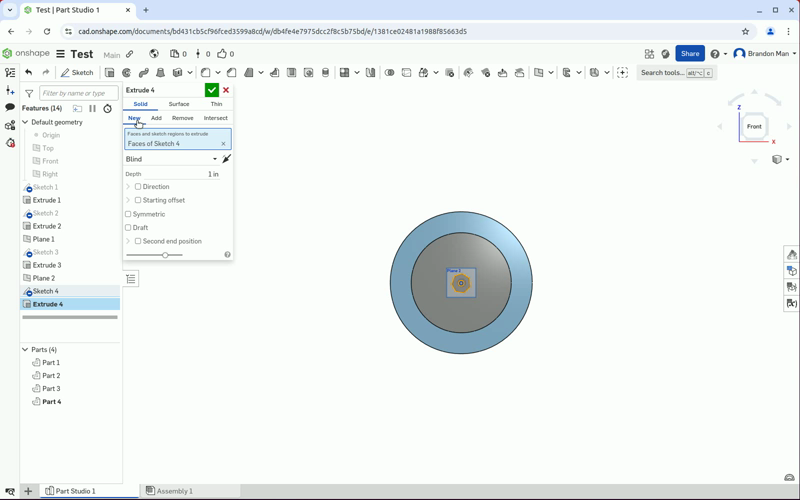
key(tab, 4)
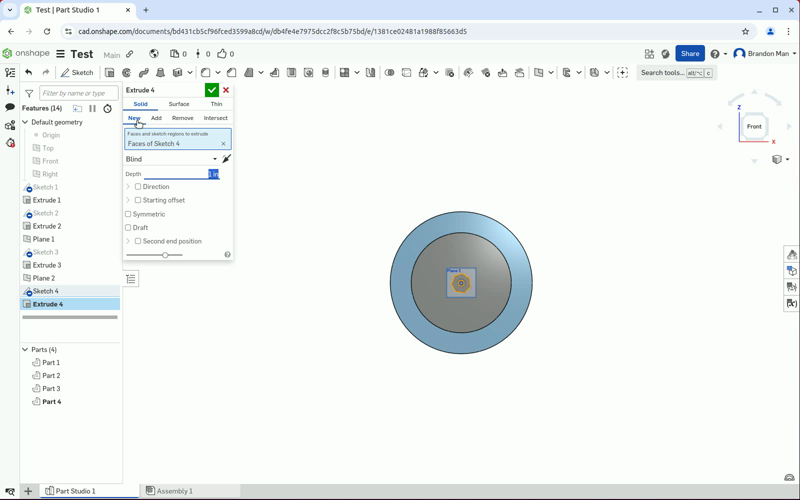
text(2.889)
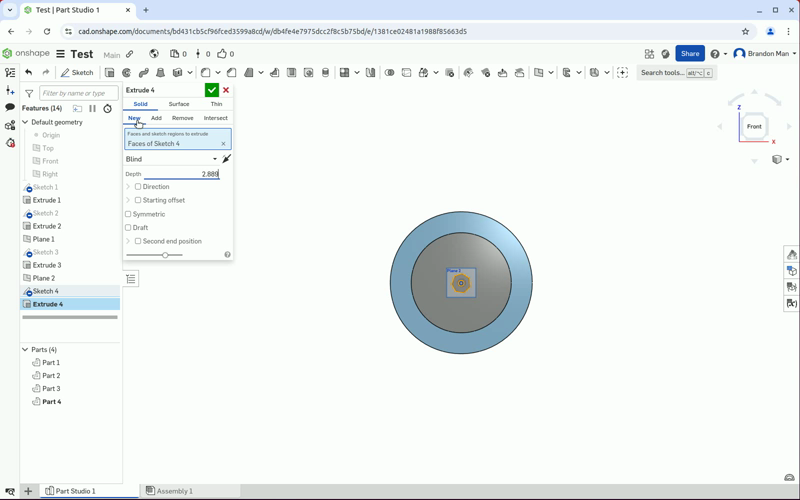
key(enter)
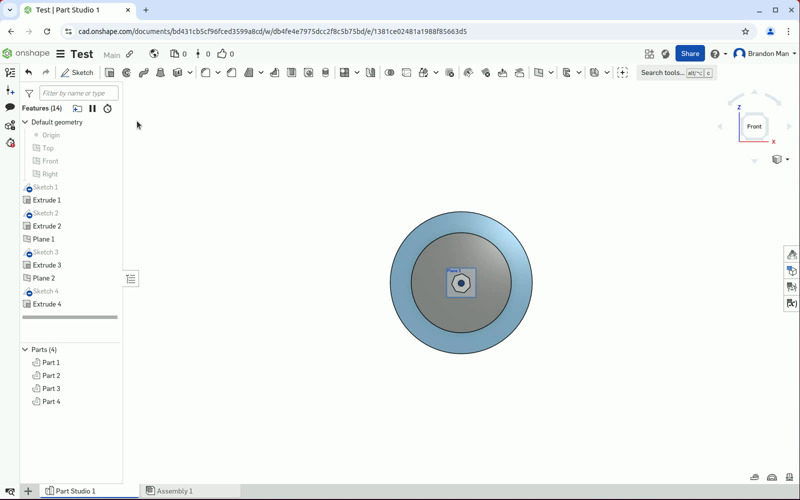
key(shift+h)
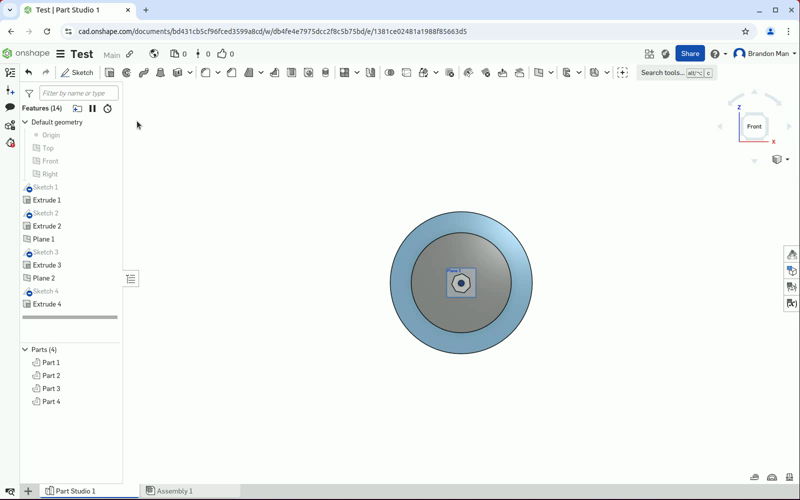
key(shift+h)
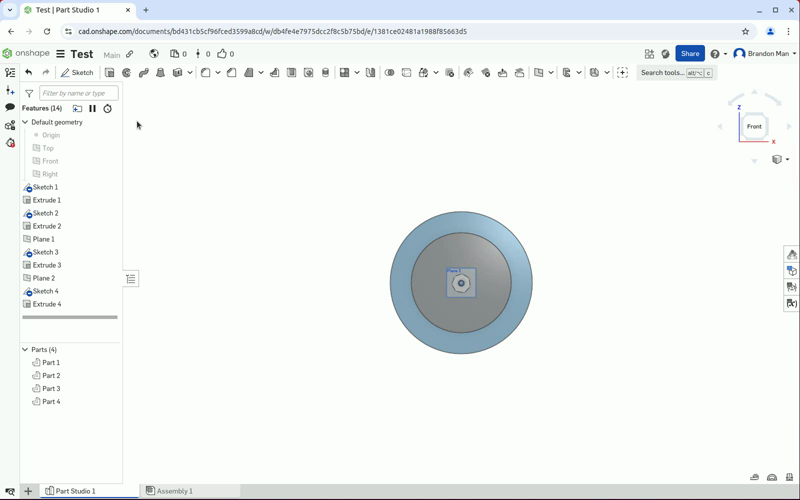
key(shift+7)
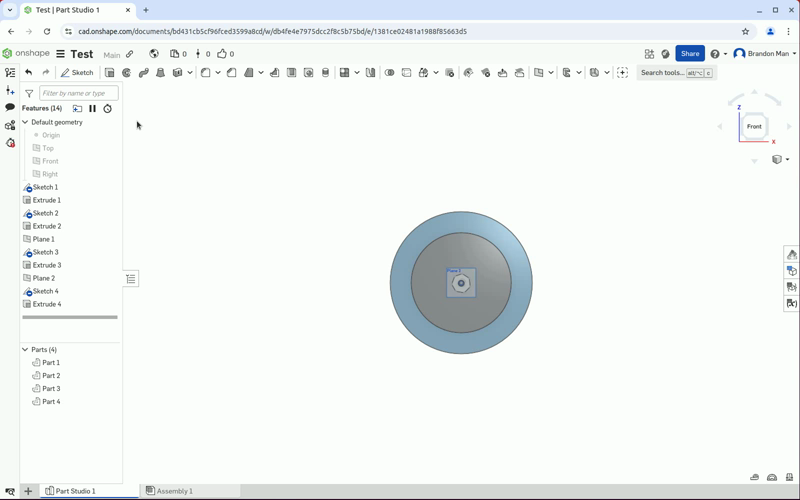
key(left, 2)
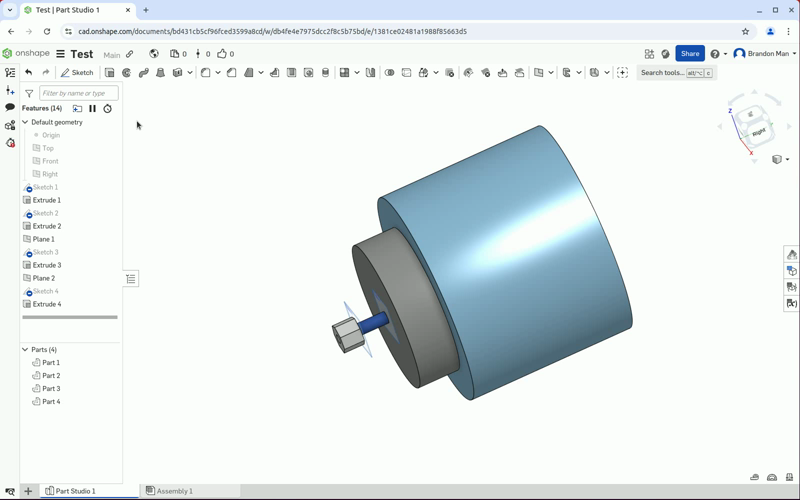
key(down, 2)
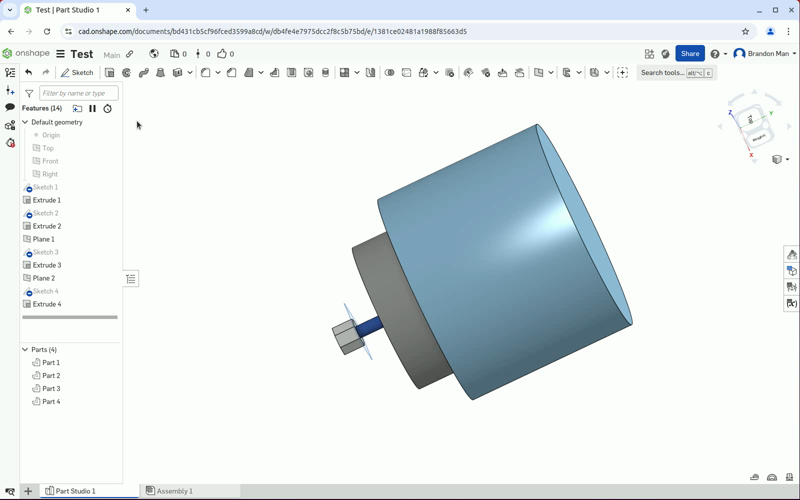
key(up, 2)
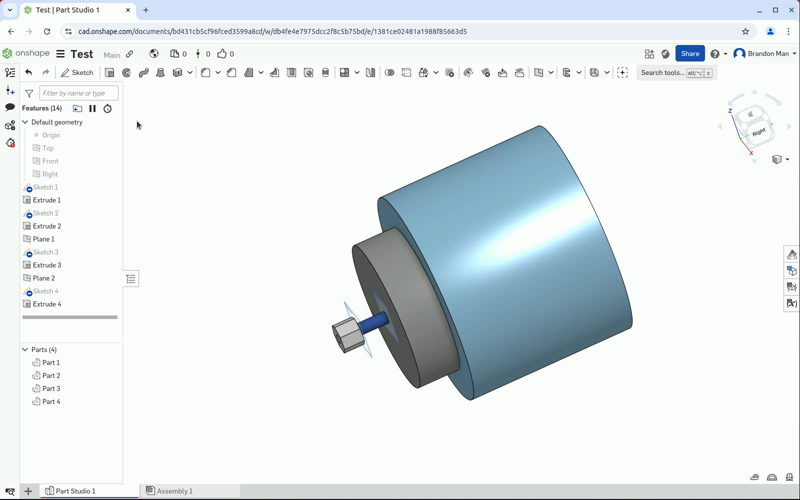
key(right, 2)
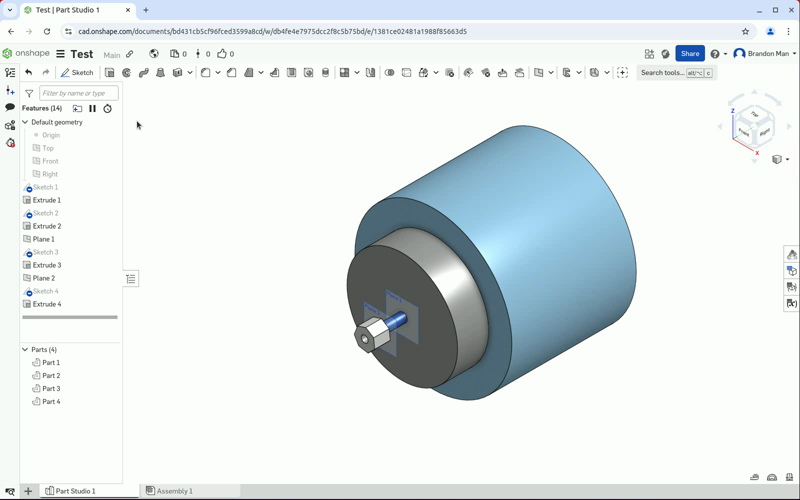
mouse_move(73, 189)
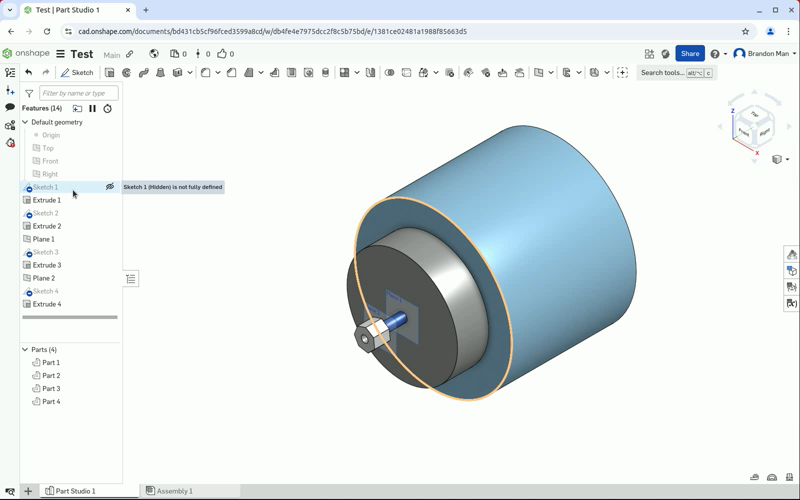
click(73, 189)